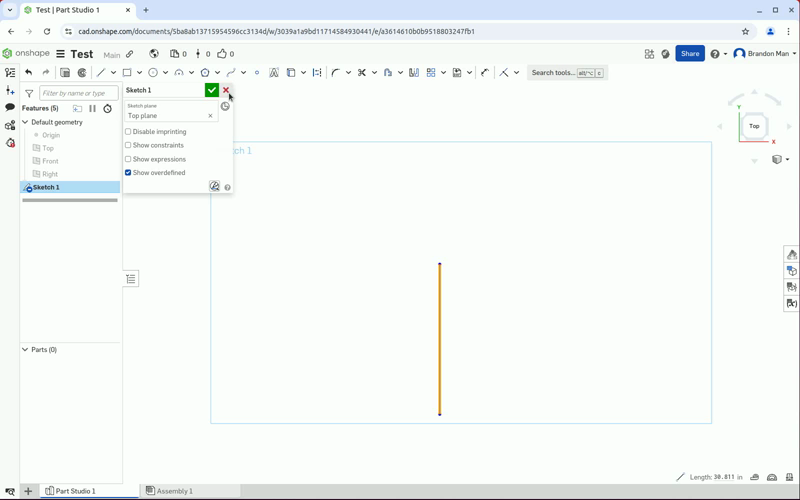
key(shift+h)
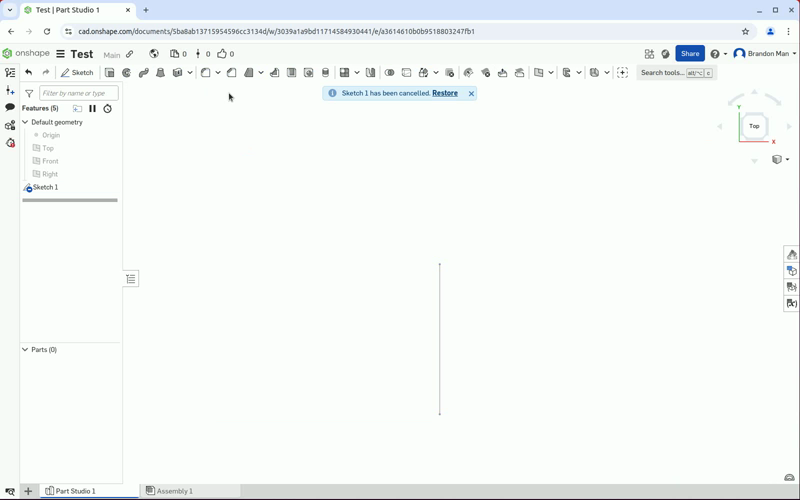
key(shift+s)
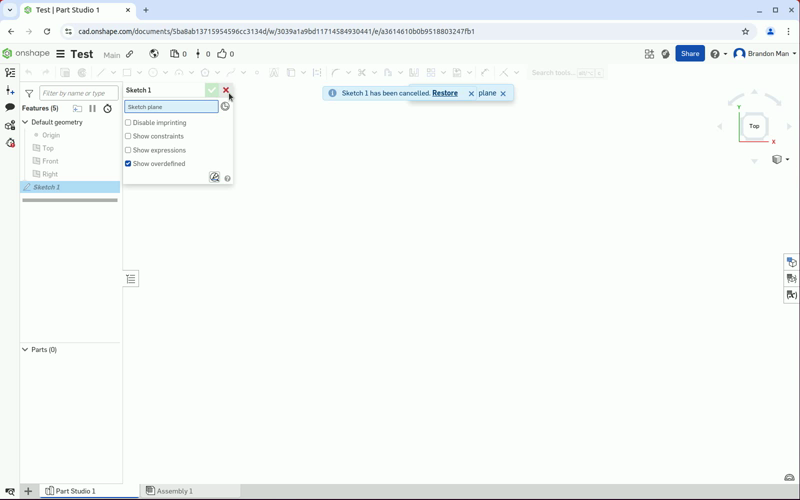
mouse_move(73, 150)
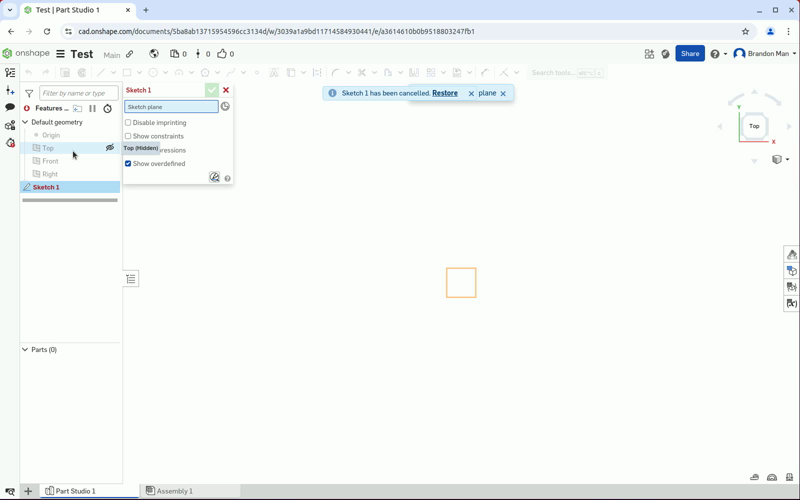
click(73, 150)
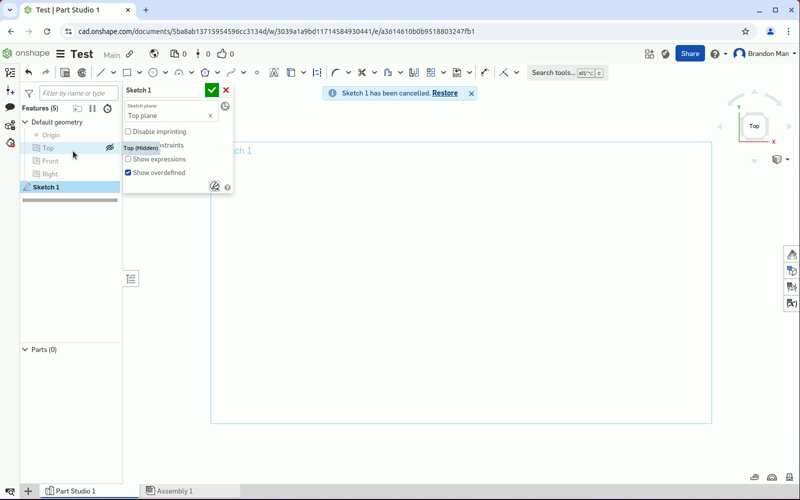
mouse_move(73, 352)
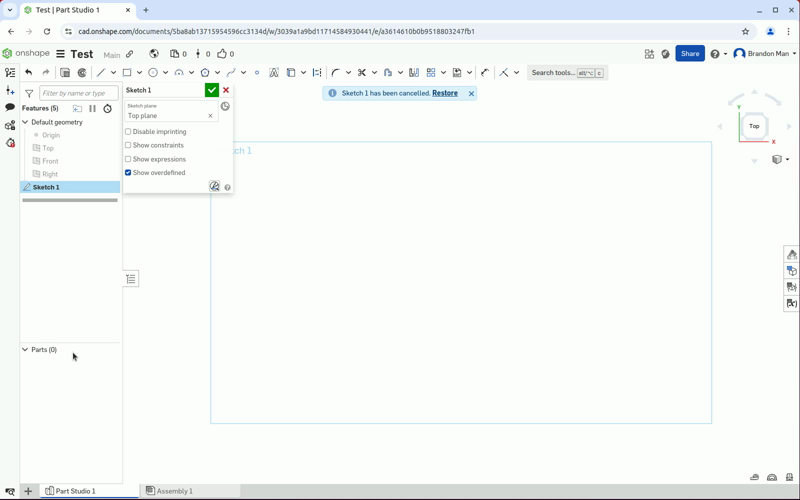
key(y)
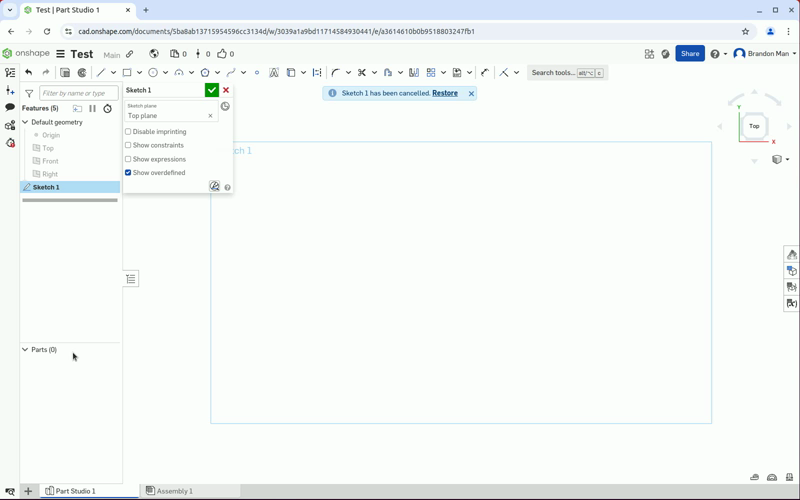
key(c)
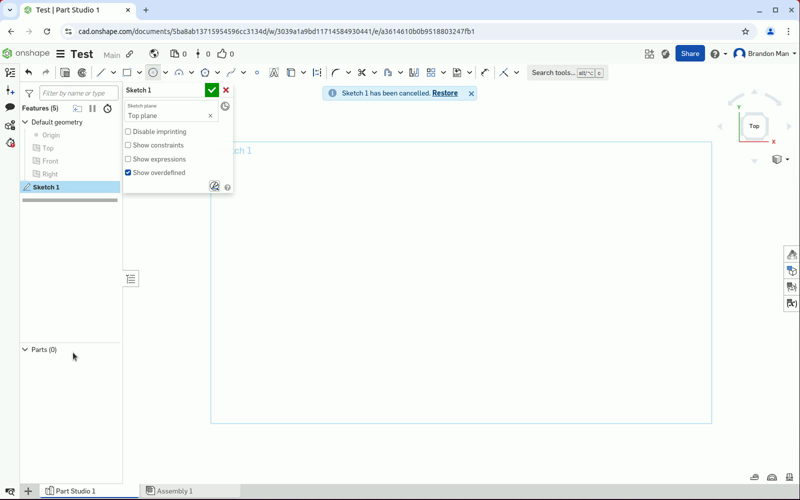
key_down(shift)
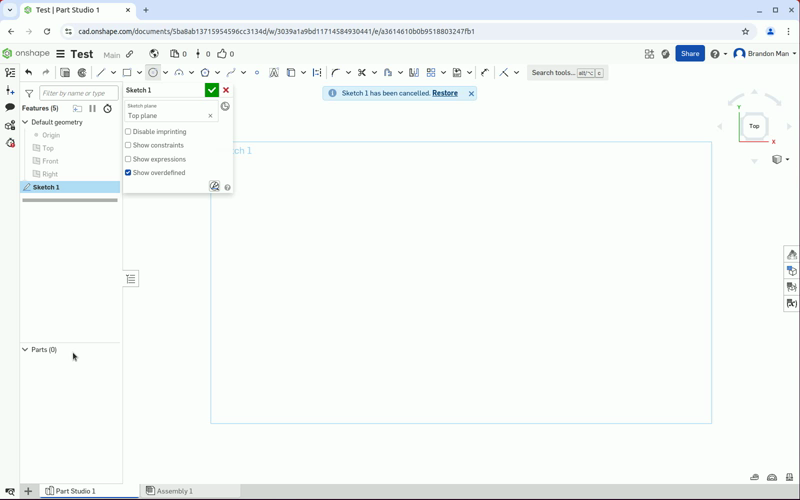
mouse_move(370, 226)
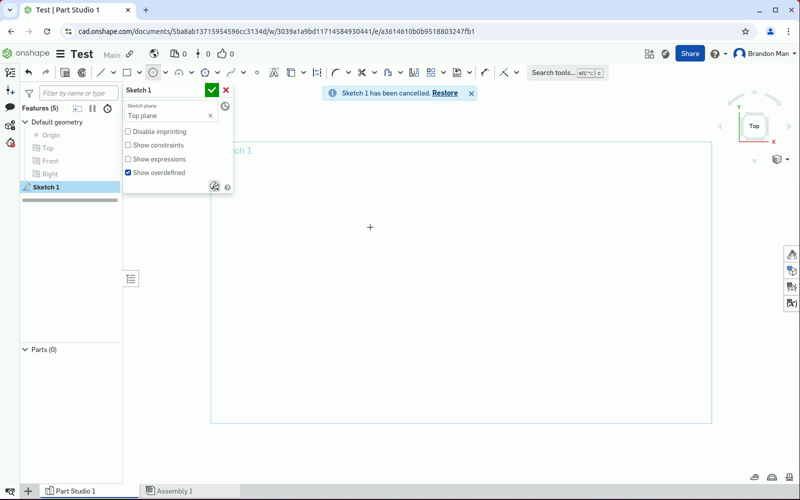
click(370, 226)
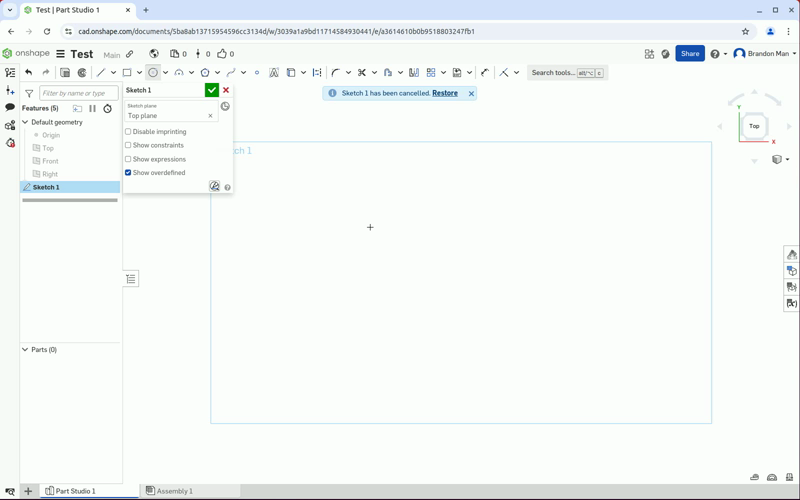
key_up(shift)
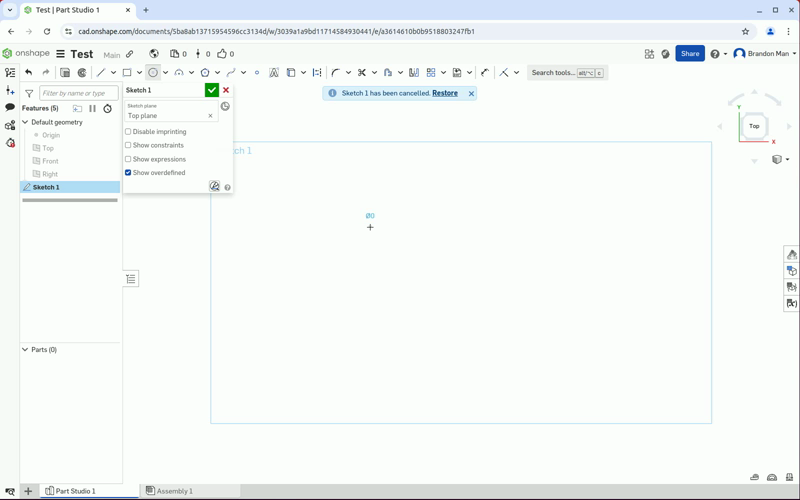
mouse_move(392, 226)
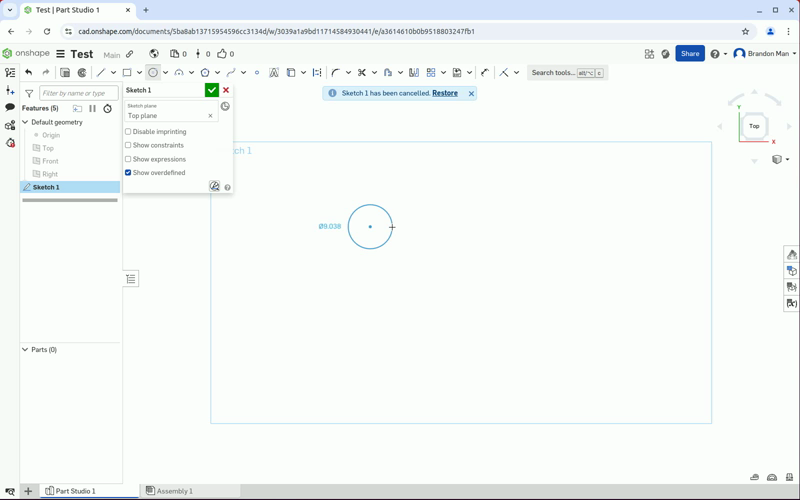
click(392, 226)
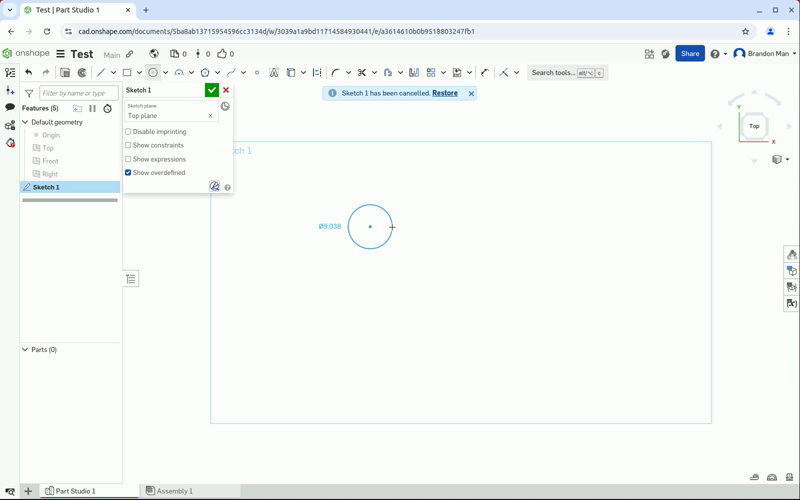
key(esc)
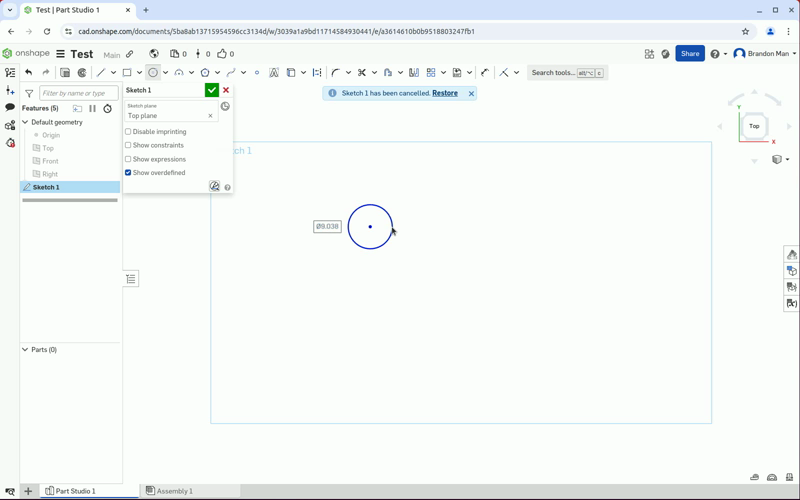
key(c)
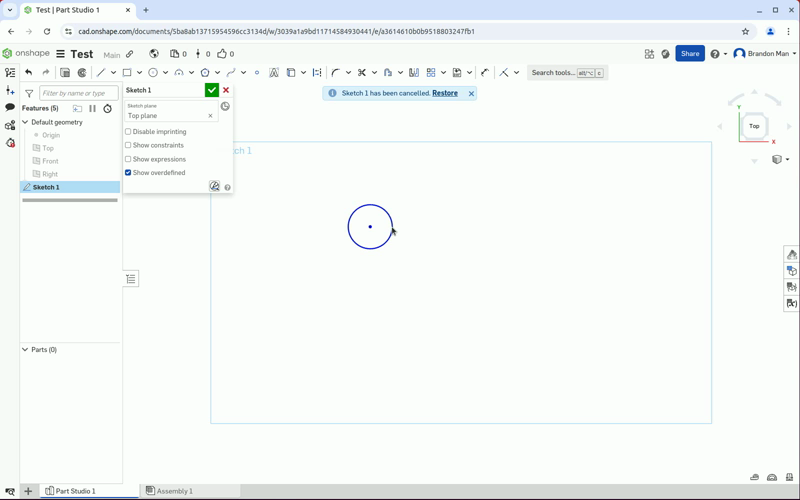
key_down(shift)
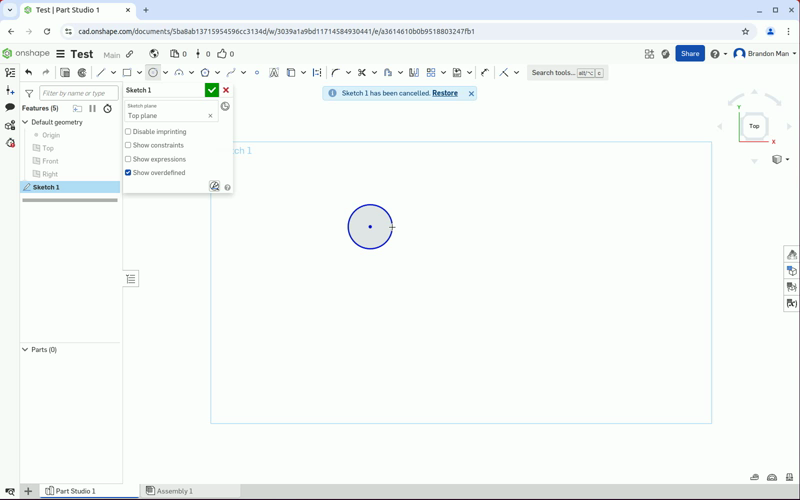
mouse_move(370, 226)
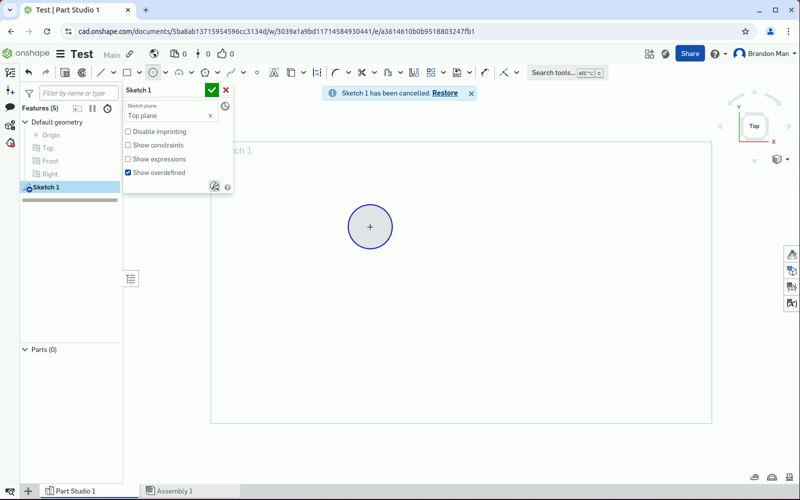
click(370, 226)
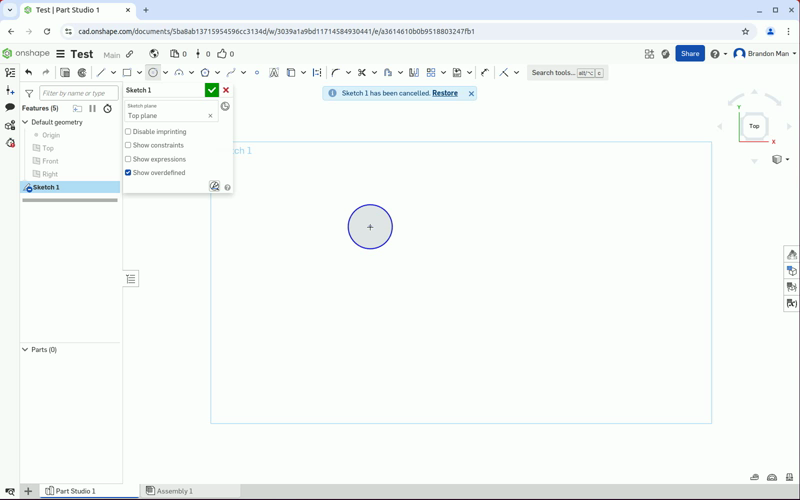
key_up(shift)
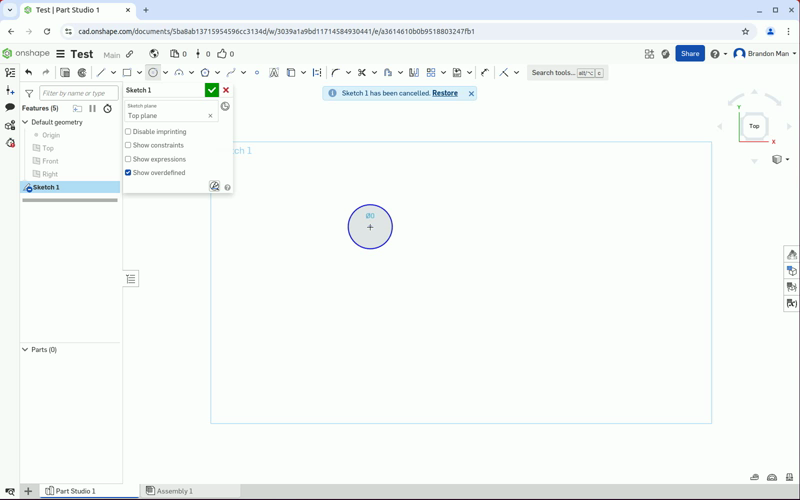
mouse_move(373, 226)
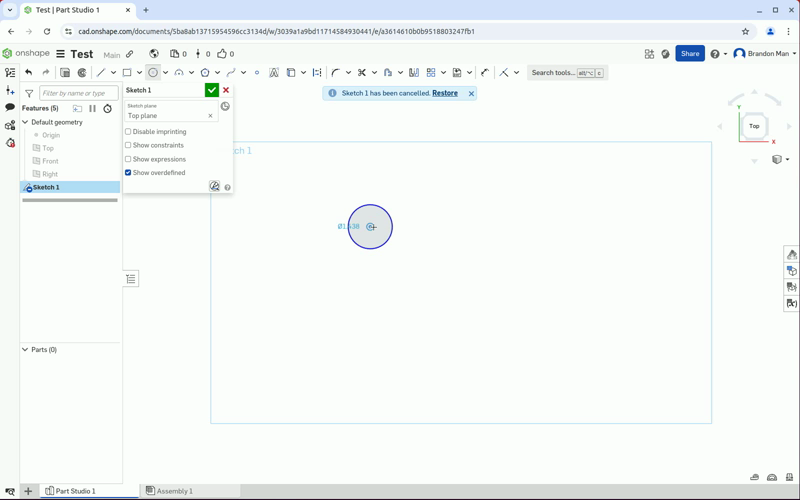
scroll(6)
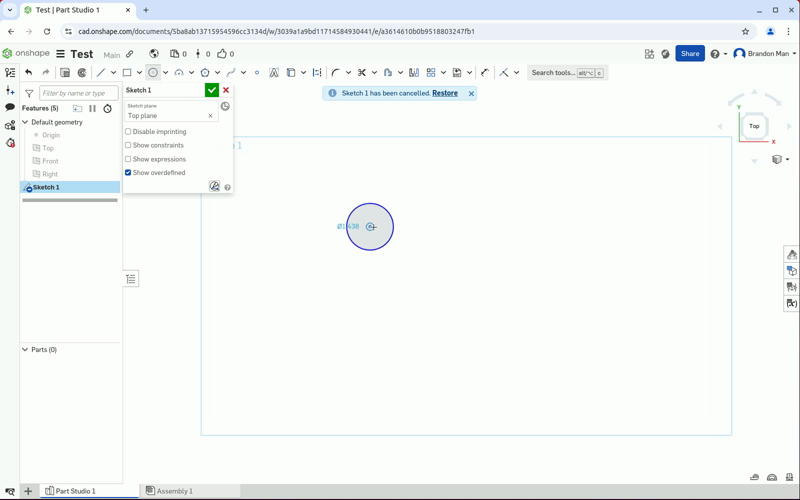
scroll(6)
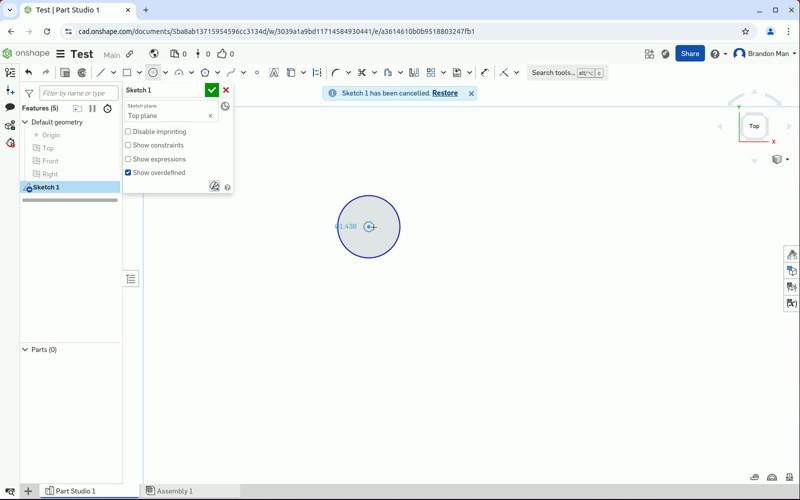
scroll(6)
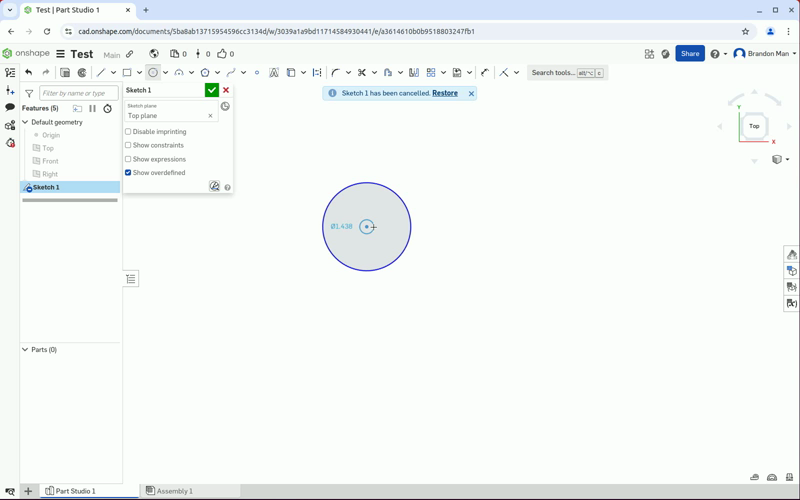
scroll(6)
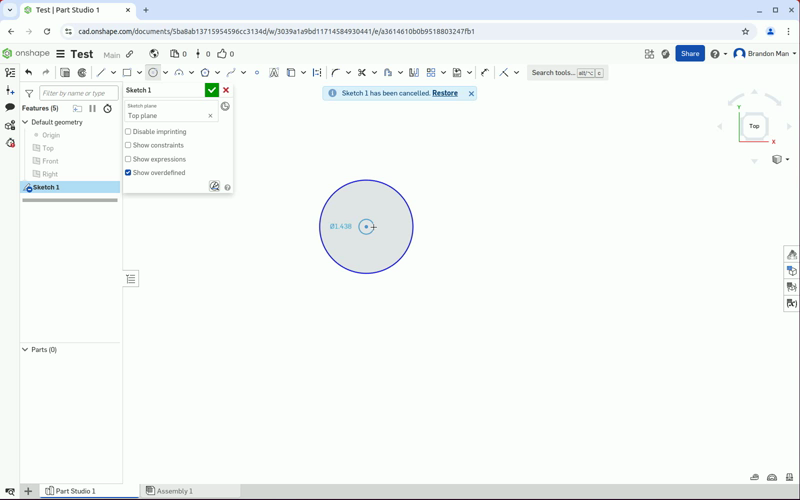
scroll(6)
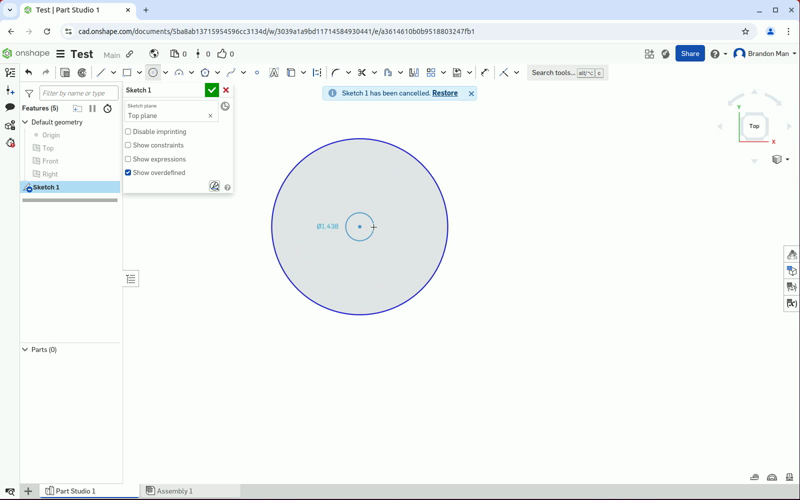
scroll(6)
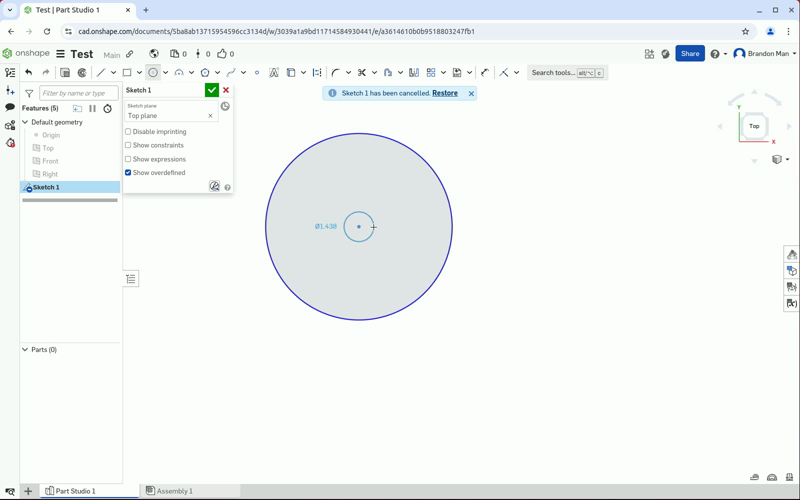
scroll(6)
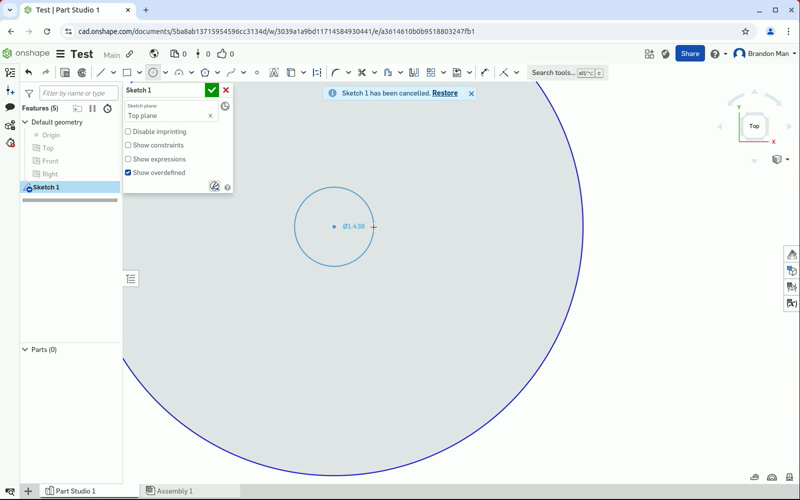
click(373, 226)
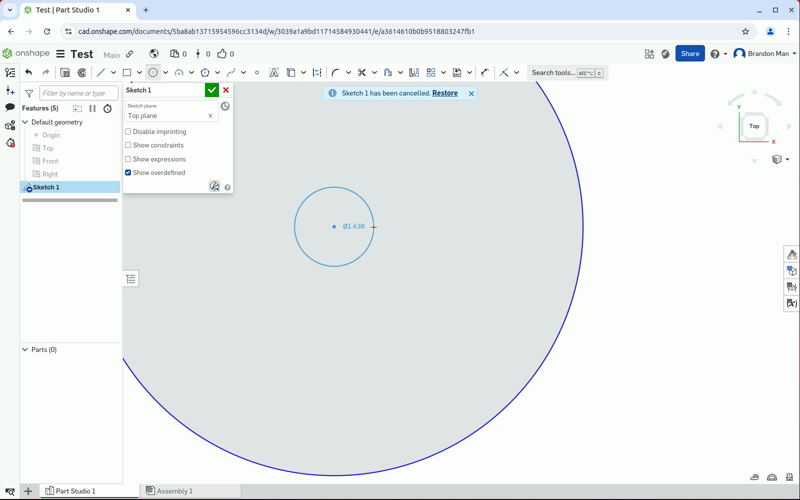
scroll(-6)
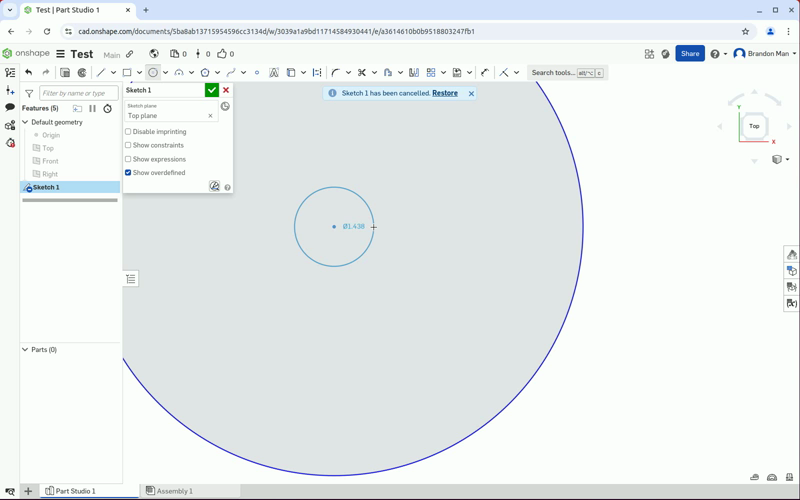
scroll(-6)
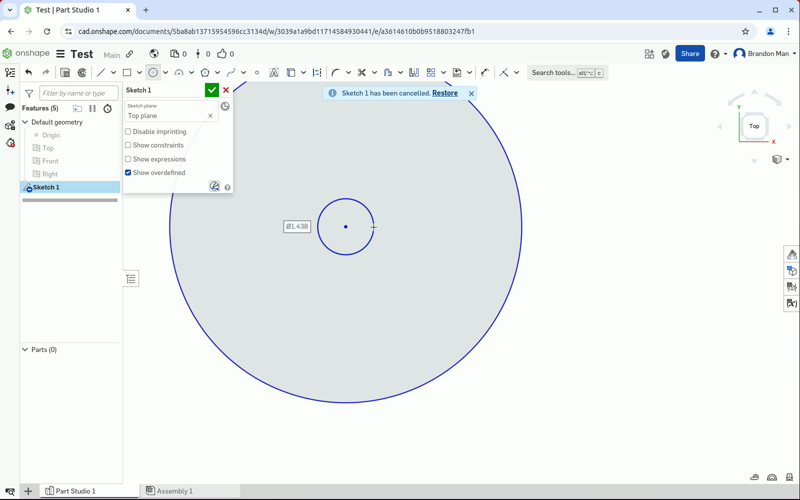
scroll(-6)
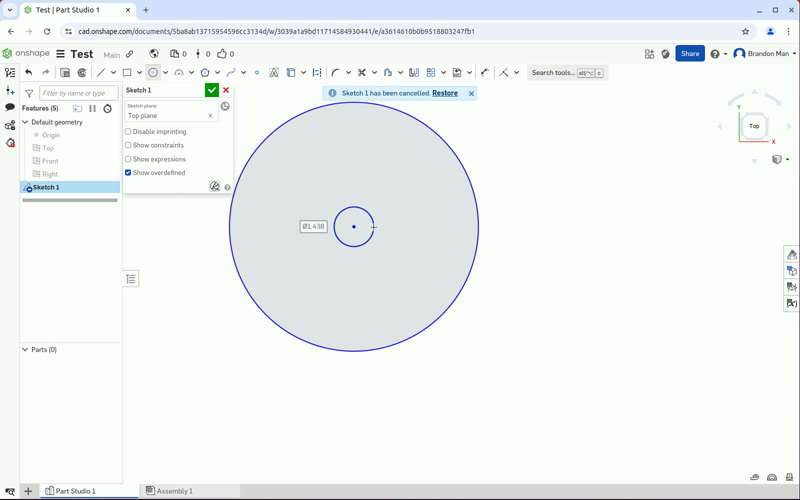
scroll(-6)
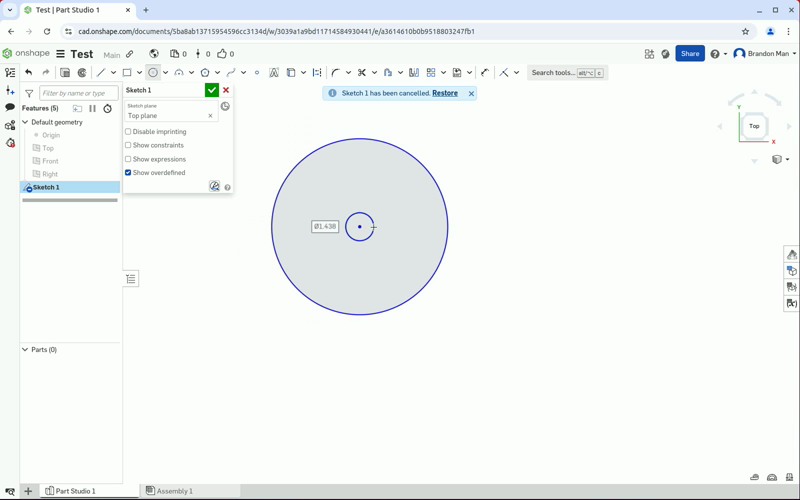
scroll(-6)
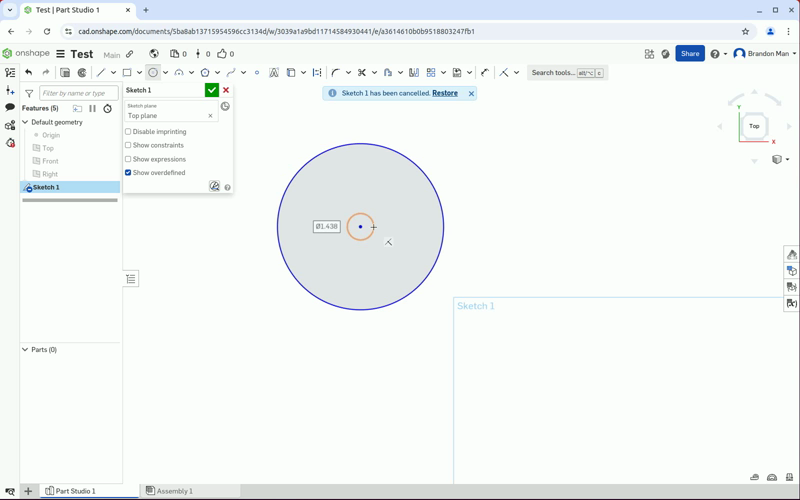
scroll(-6)
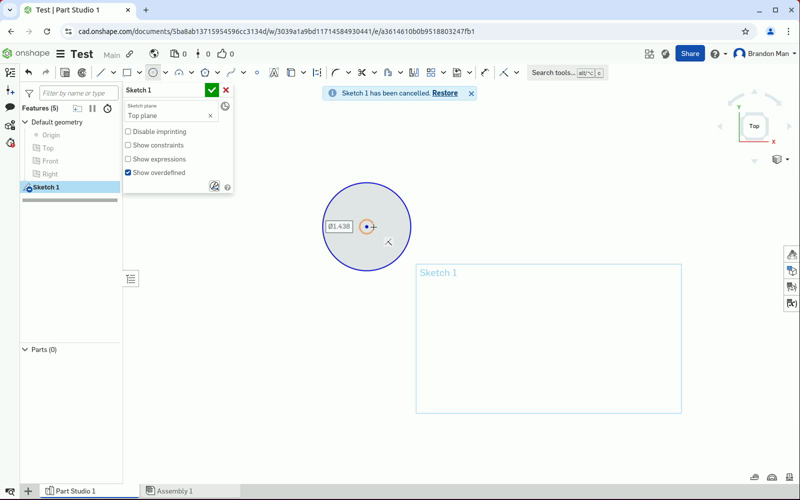
scroll(-6)
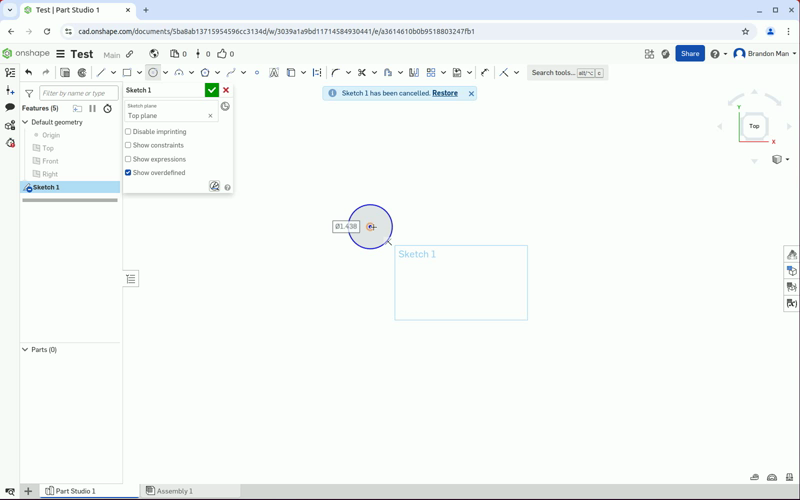
key(esc)
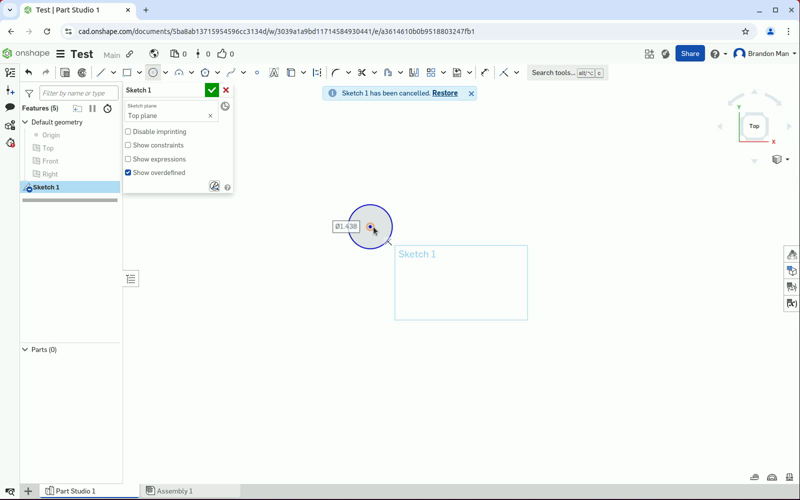
mouse_move(351, 234)
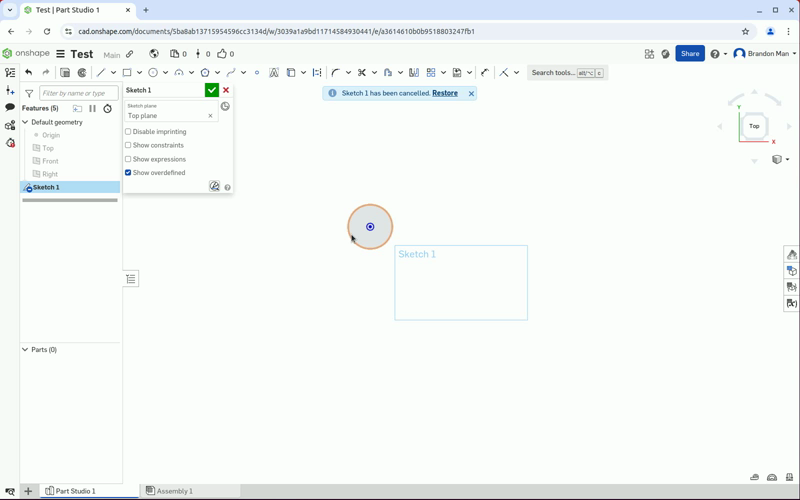
scroll(6)
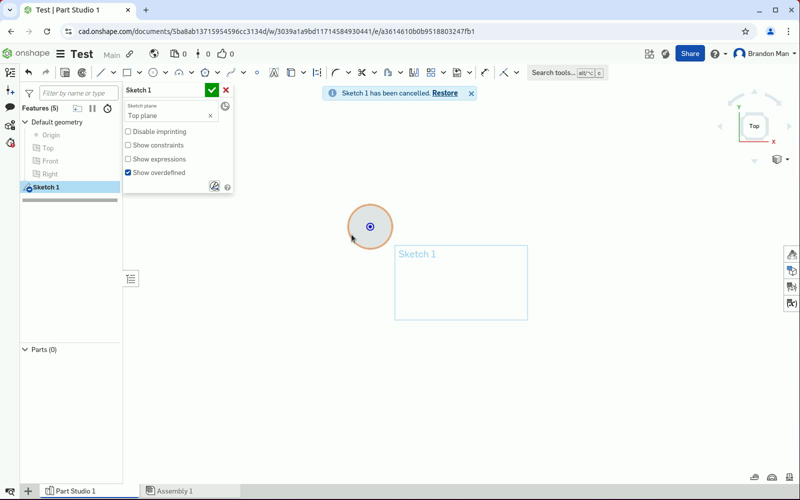
scroll(6)
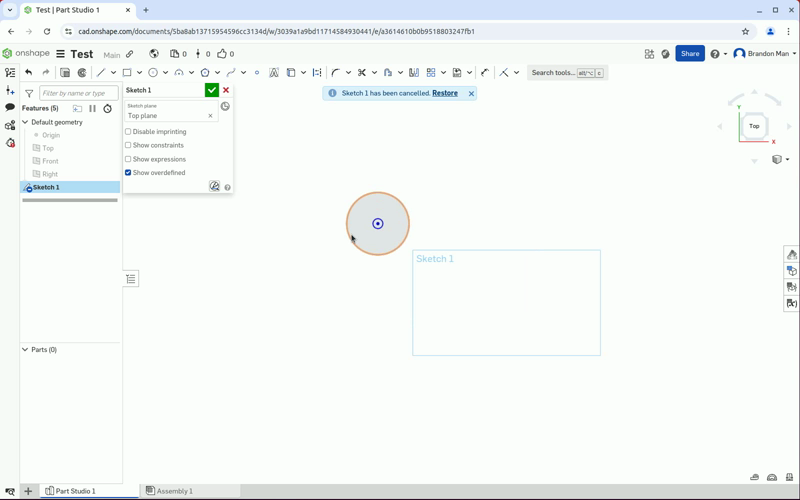
scroll(6)
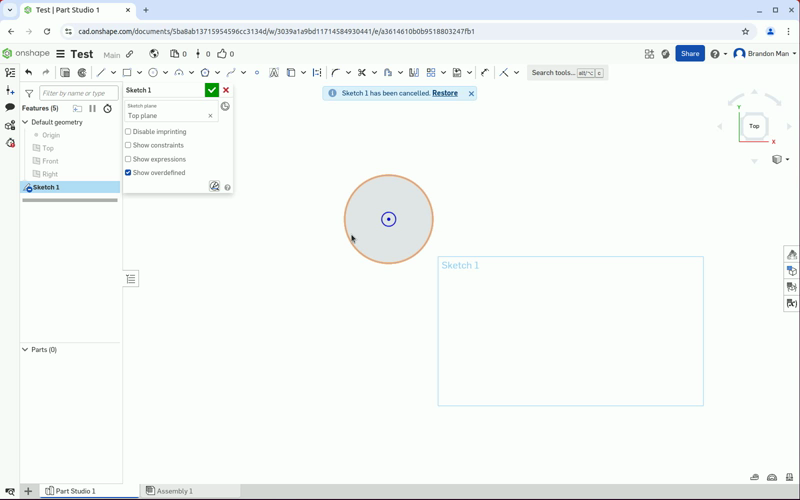
scroll(6)
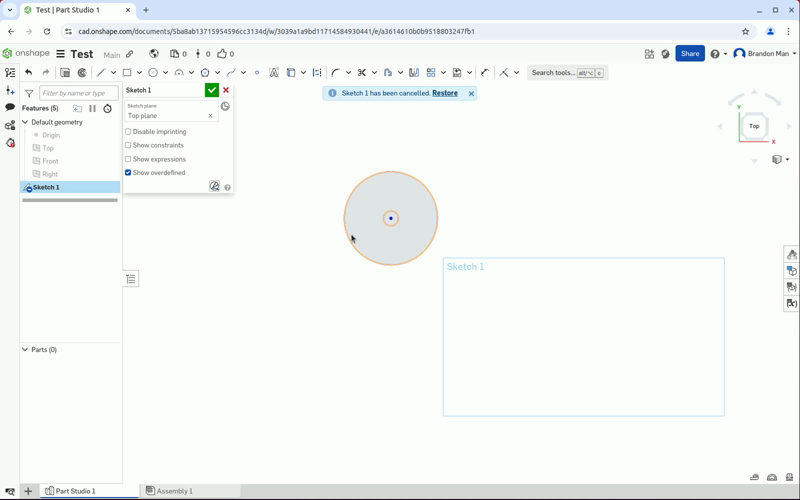
scroll(6)
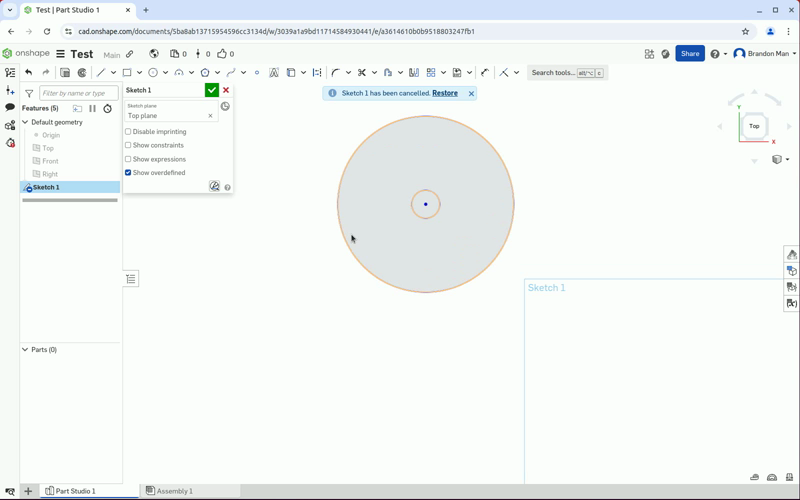
scroll(6)
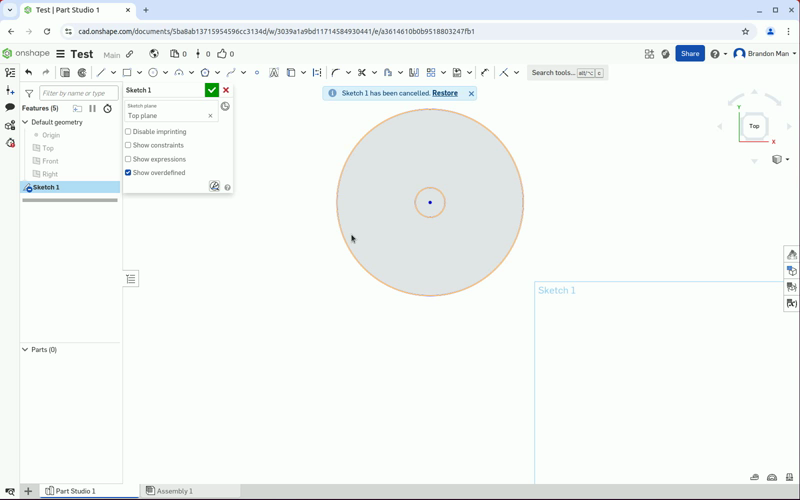
scroll(6)
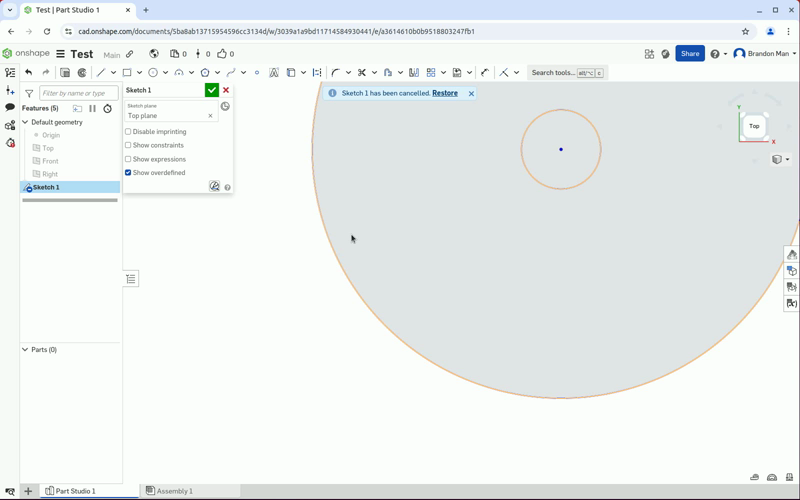
click(351, 234)
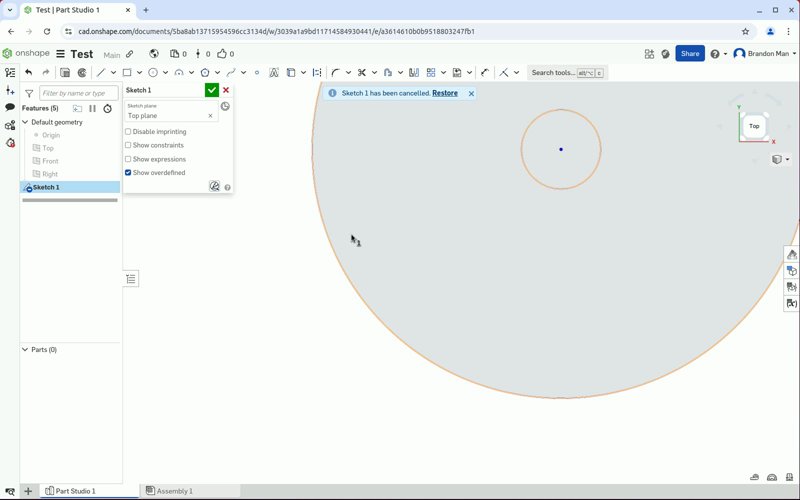
scroll(-6)
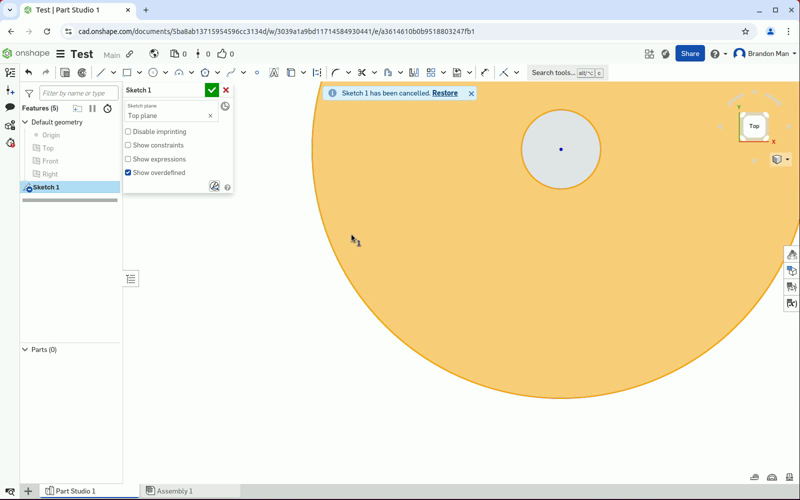
scroll(-6)
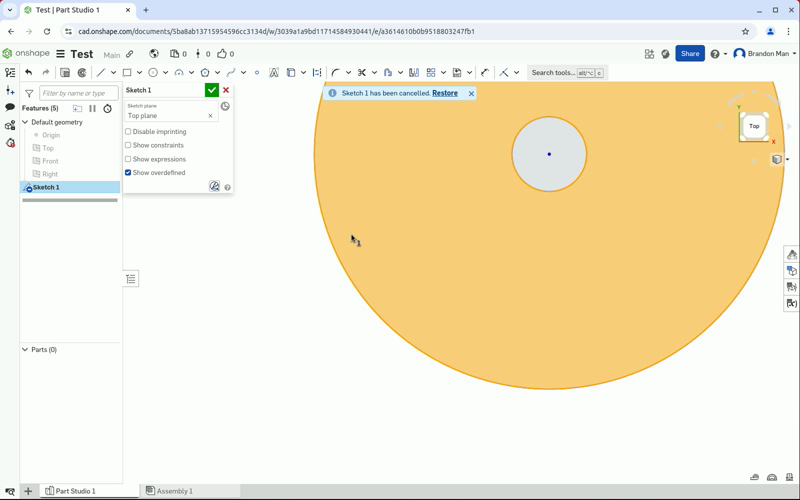
scroll(-6)
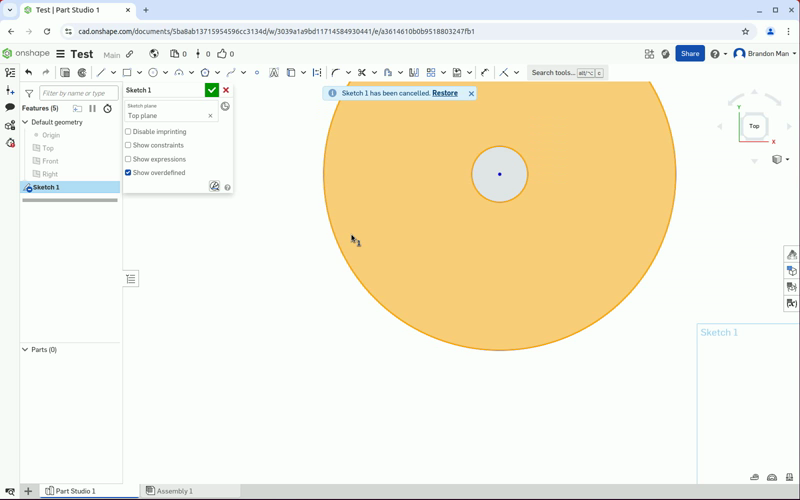
scroll(-6)
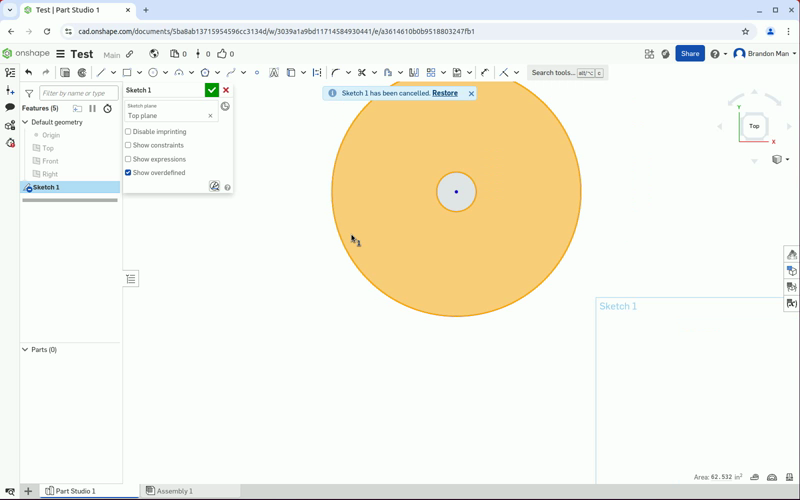
scroll(-6)
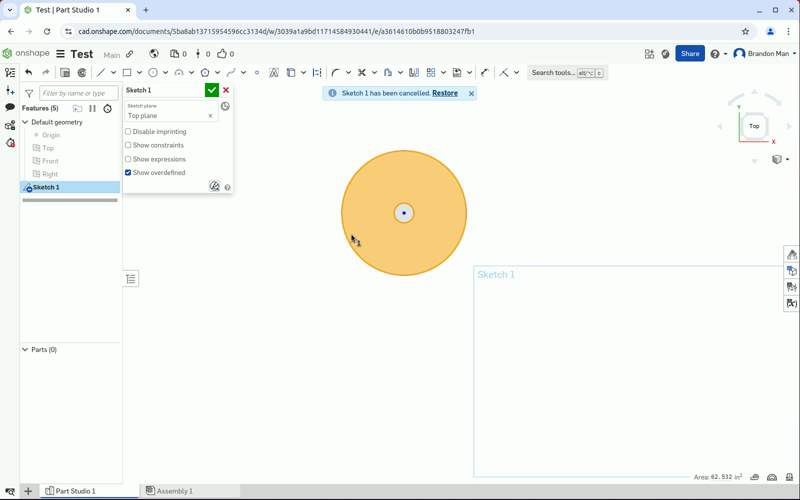
scroll(-6)
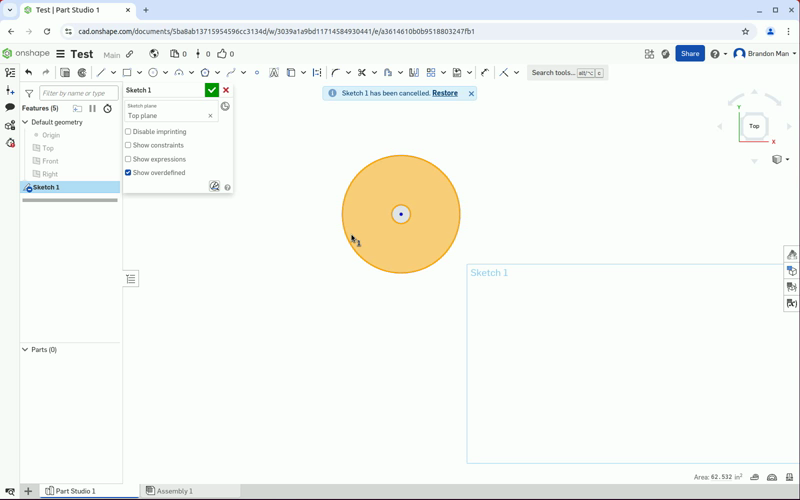
scroll(-6)
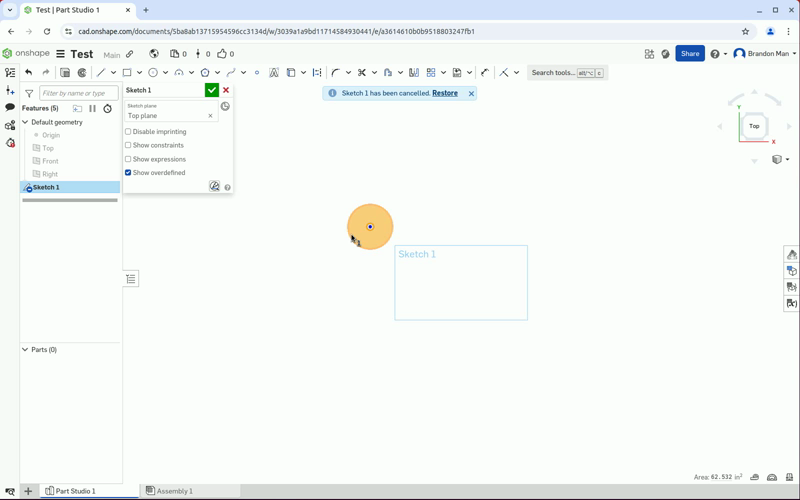
mouse_move(73, 352)
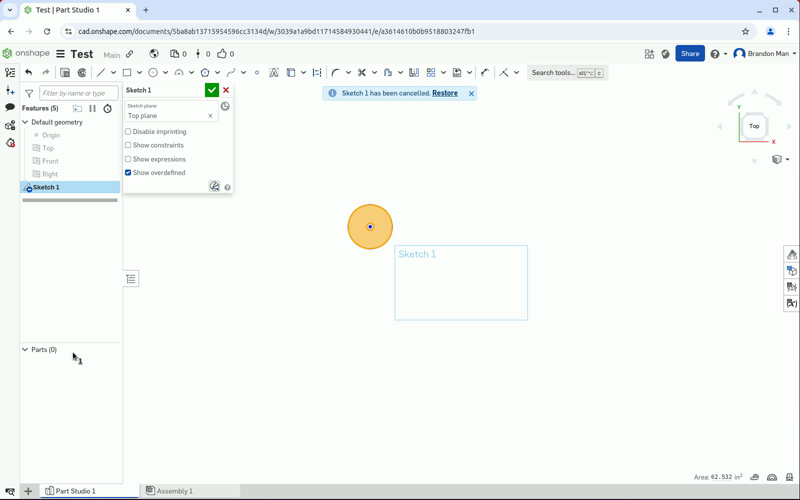
key(shift+y)
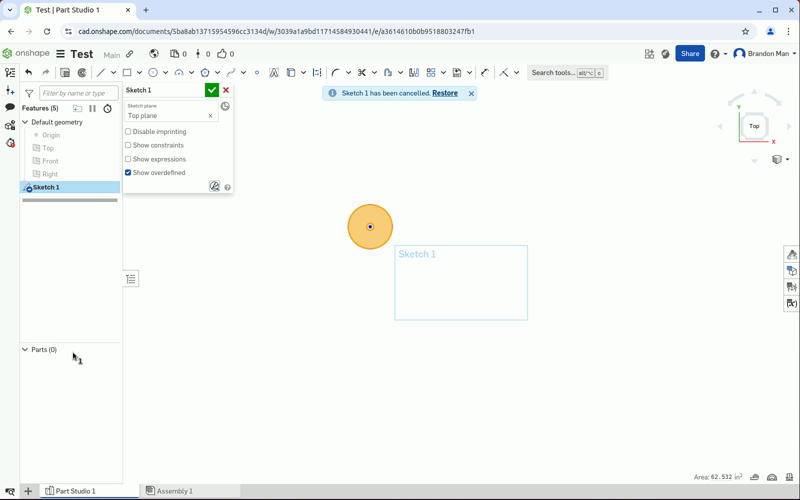
key(shift+e)
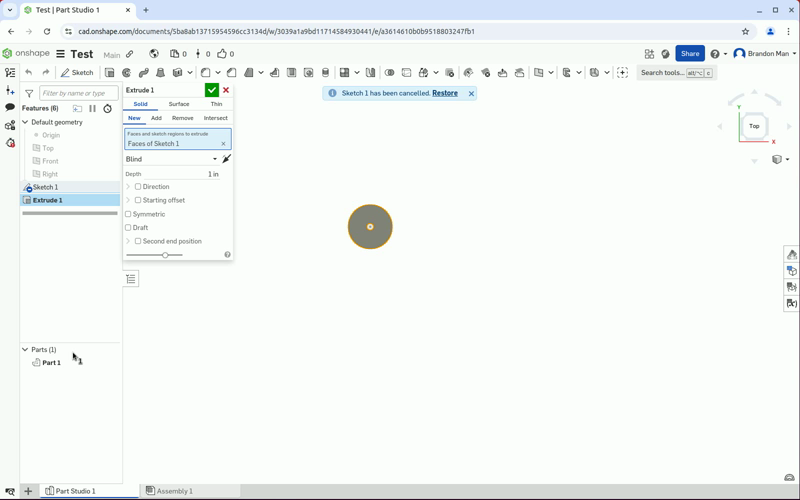
mouse_move(143, 106)
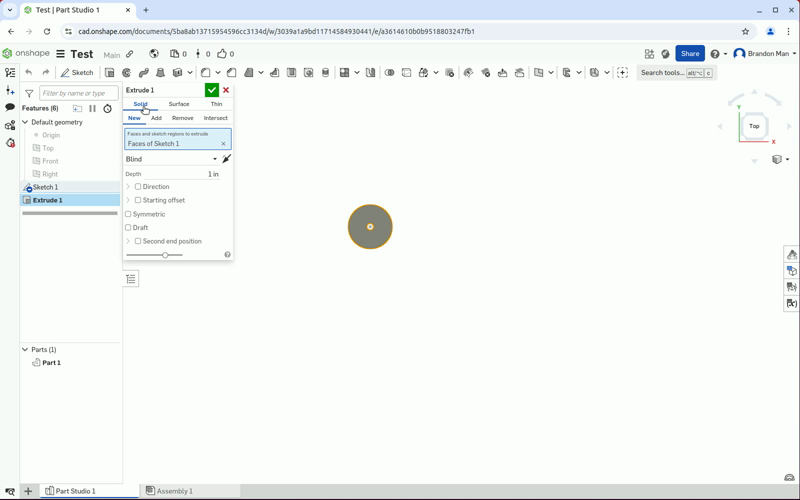
click(143, 106)
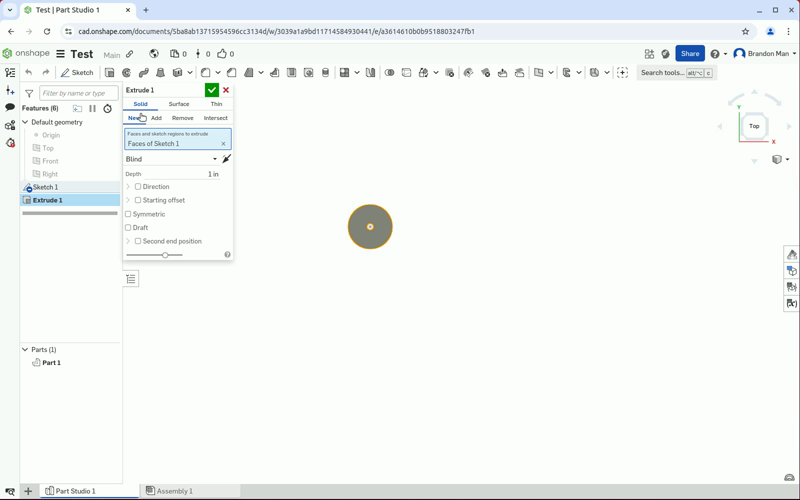
mouse_move(137, 120)
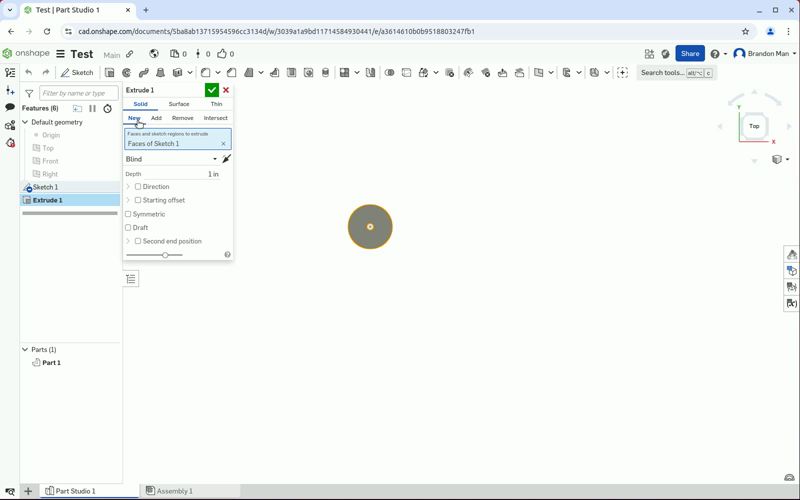
click(137, 120)
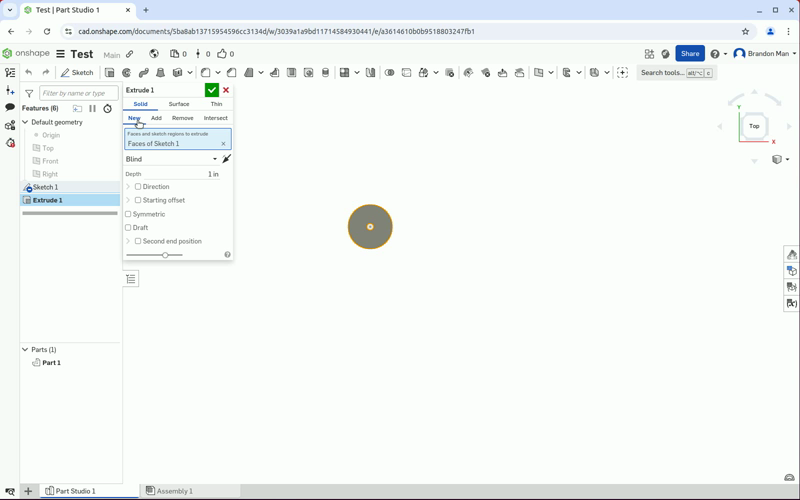
key(tab, 4)
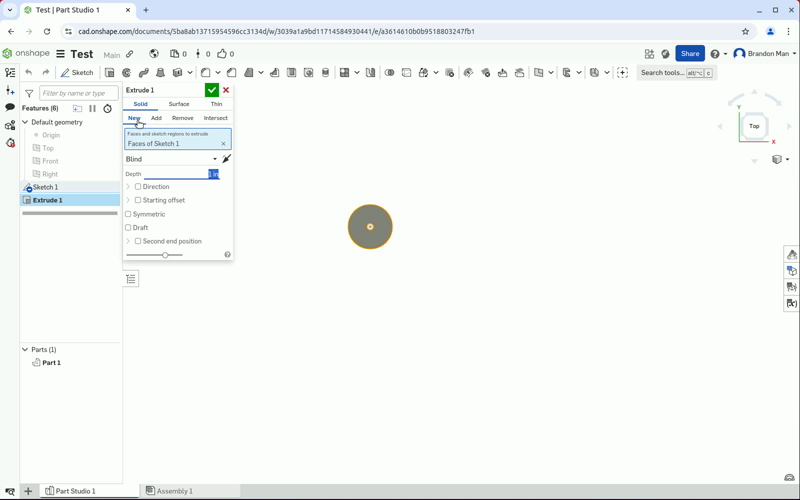
text(11.313)
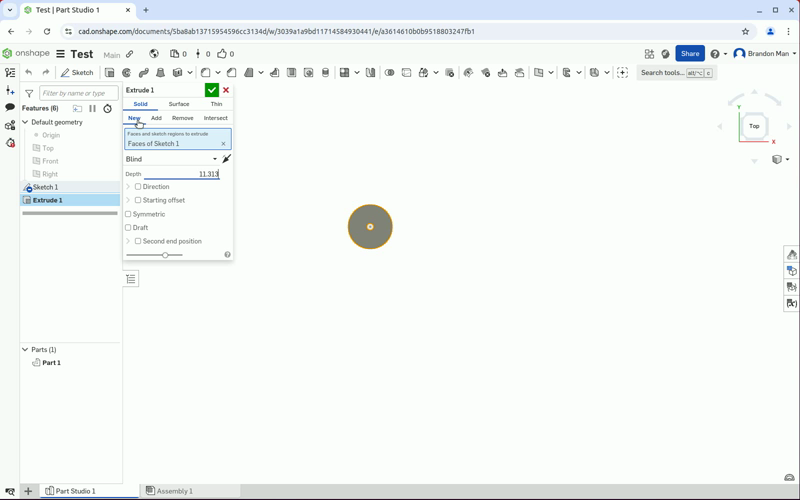
key(enter)
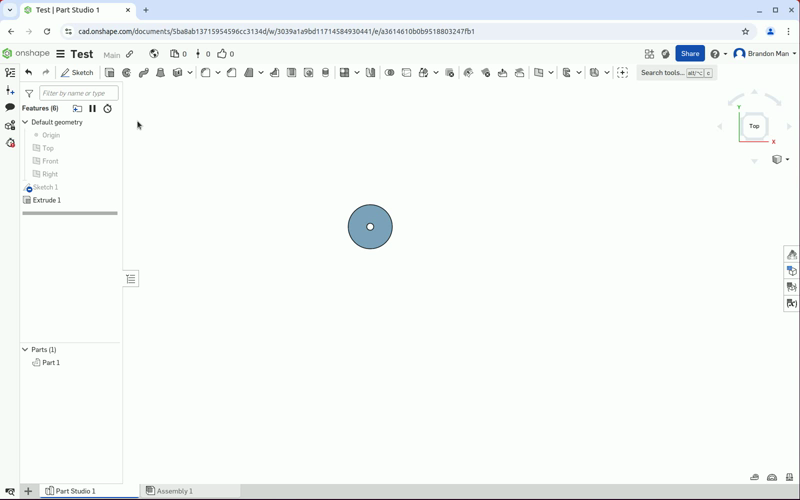
key(shift+h)
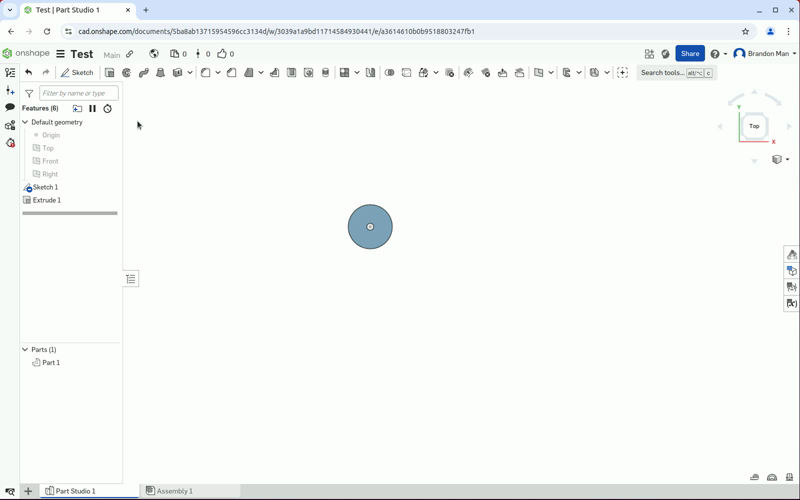
key(shift+h)
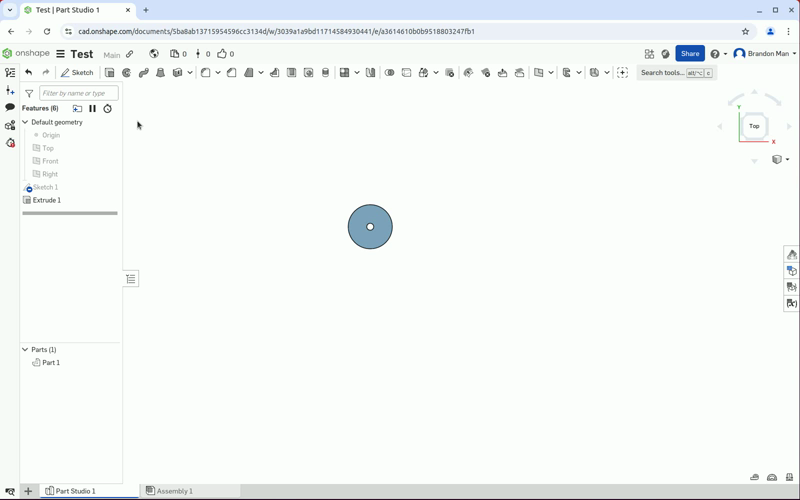
mouse_move(73, 189)
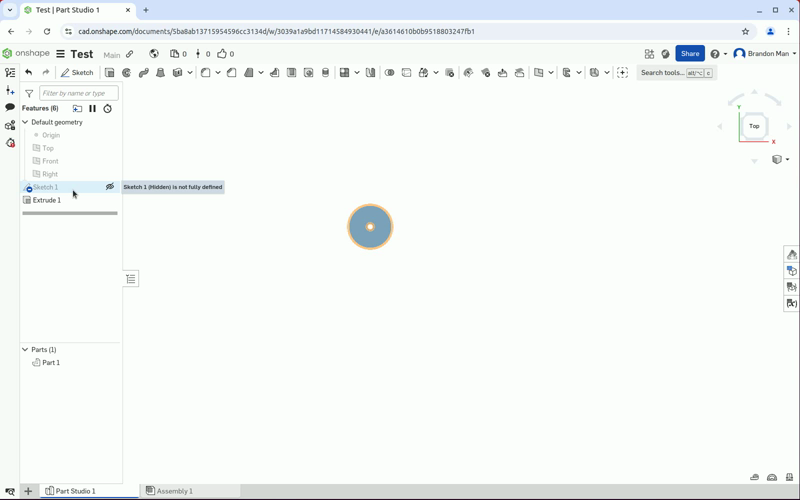
click(73, 189)
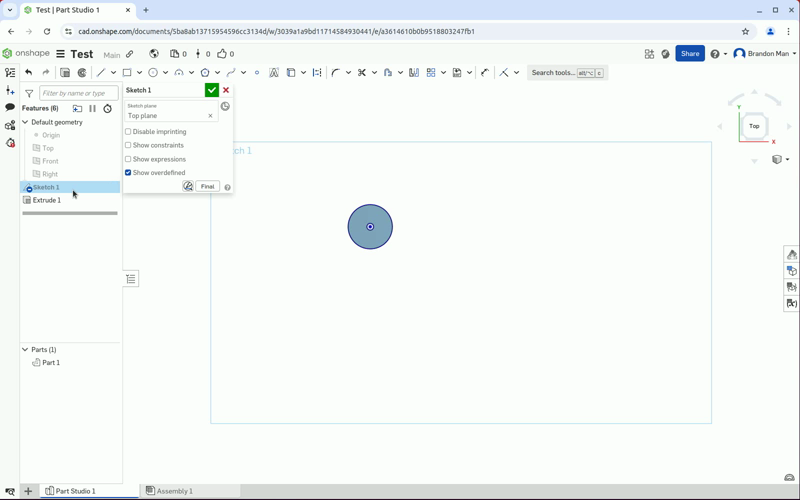
mouse_move(229, 92)
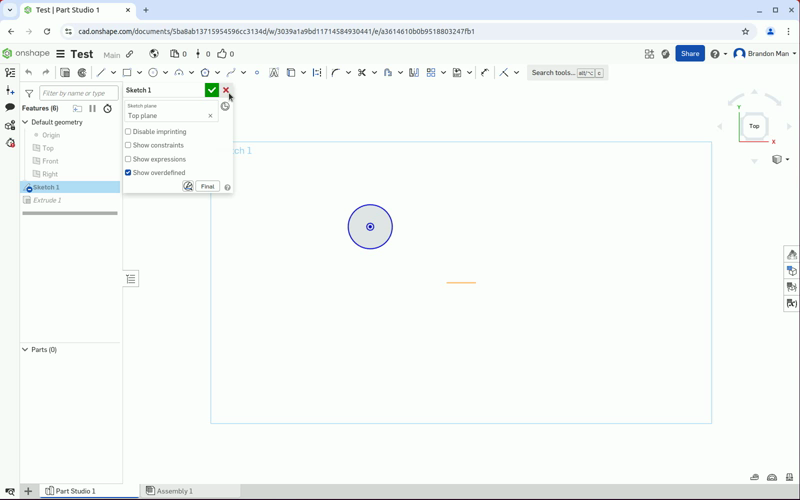
click(229, 92)
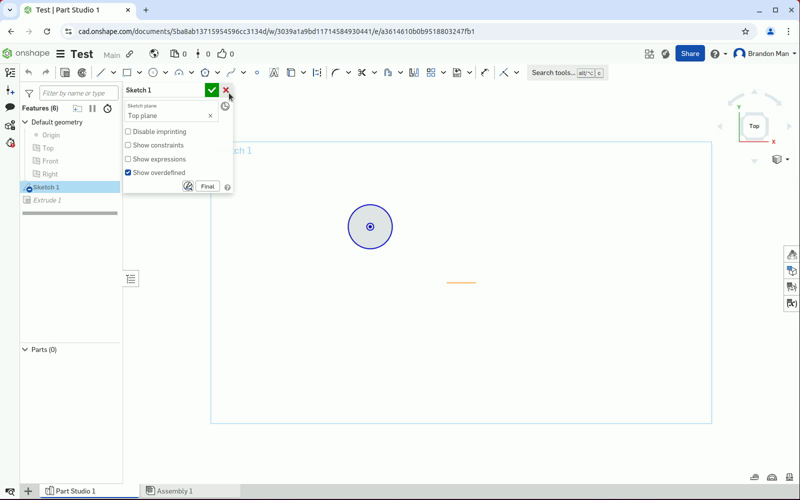
key(shift+s)
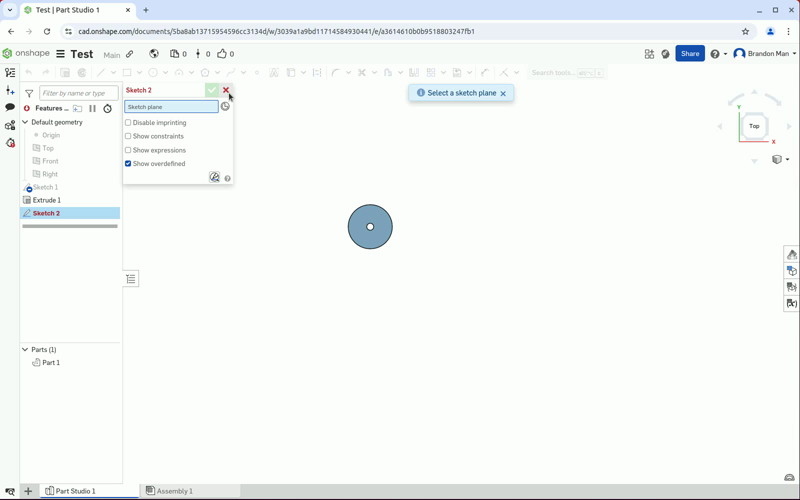
mouse_move(73, 150)
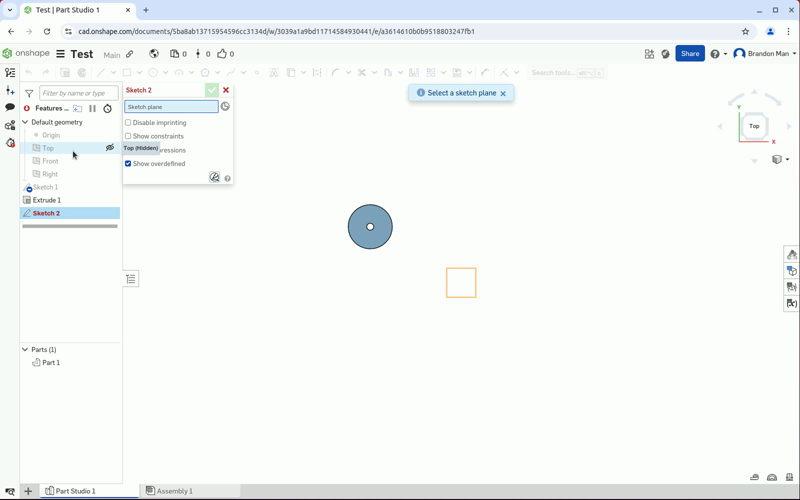
click(73, 150)
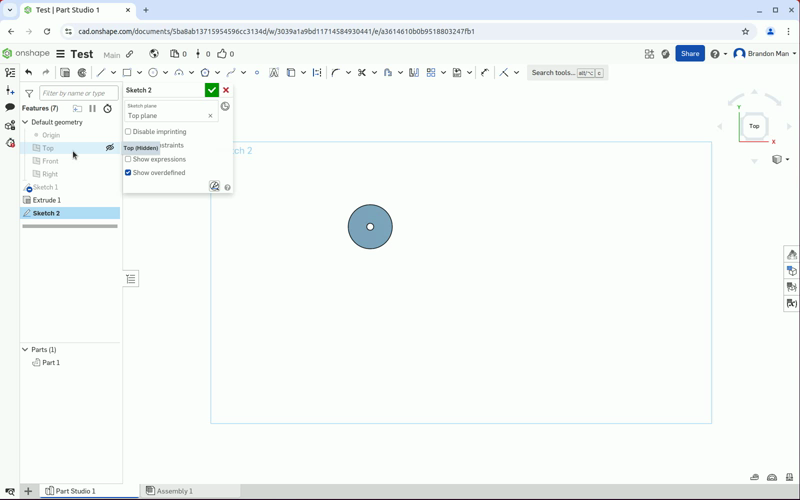
mouse_move(73, 352)
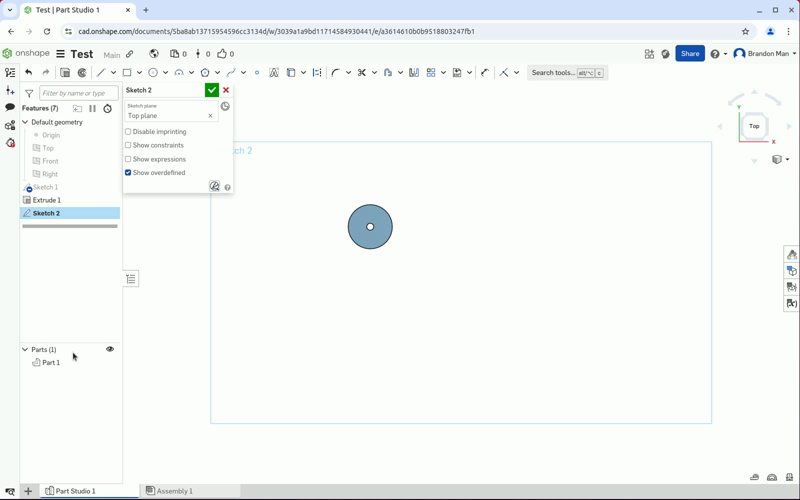
key(y)
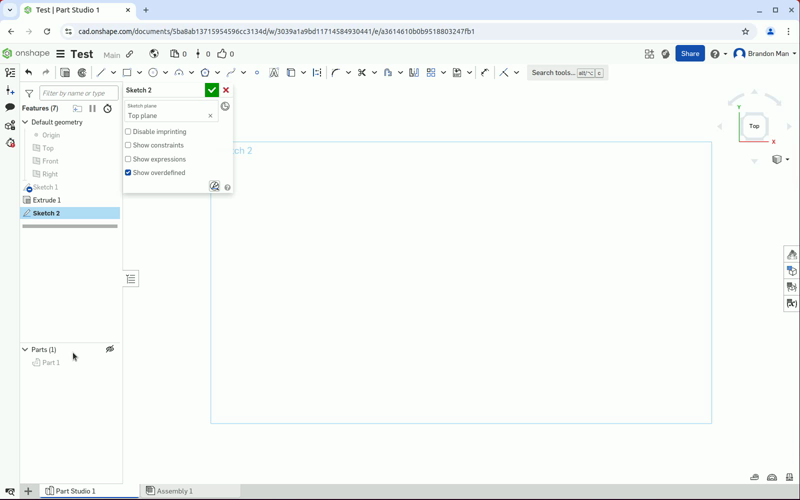
key(c)
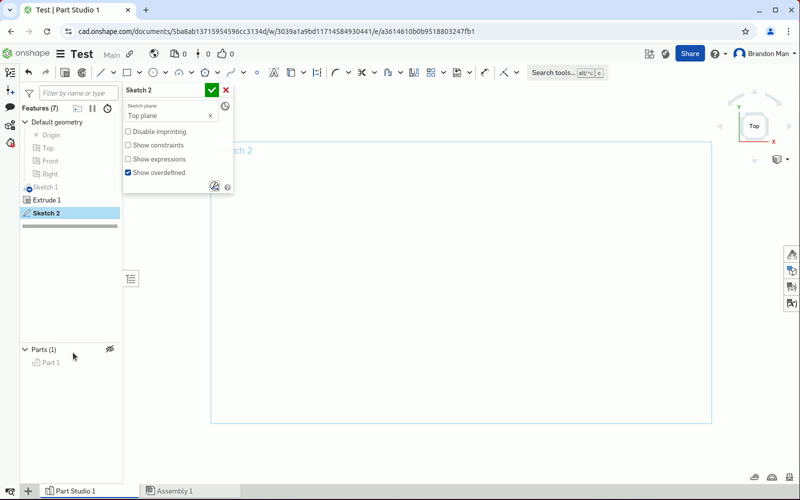
key_down(shift)
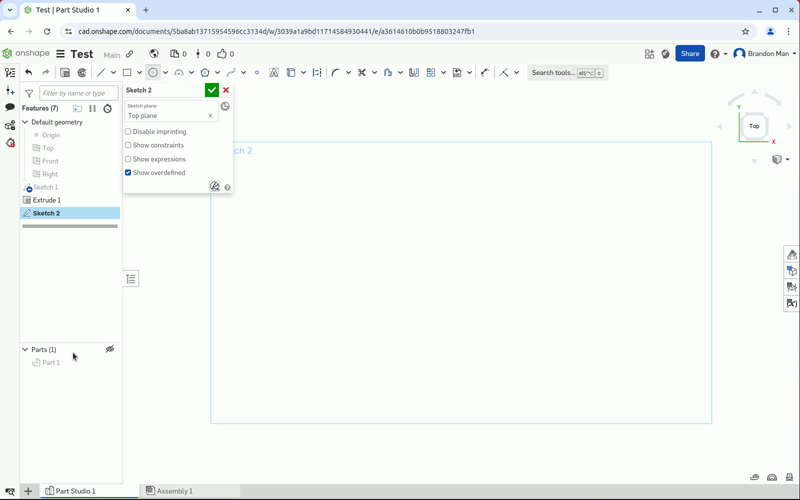
mouse_move(549, 226)
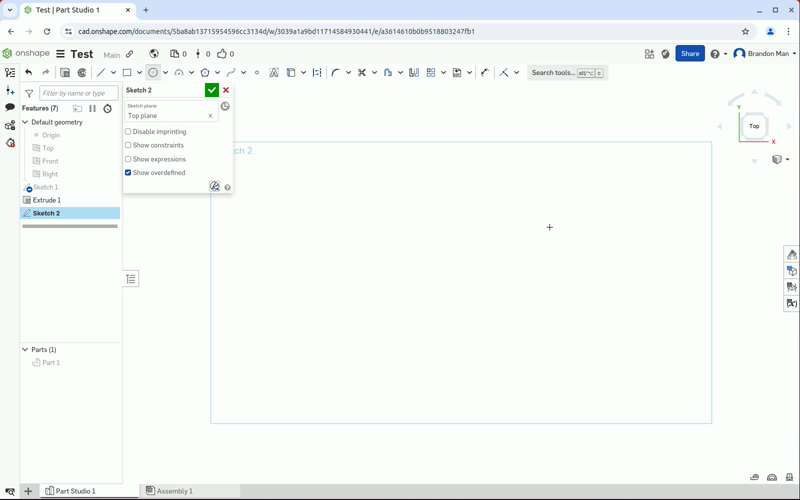
click(549, 226)
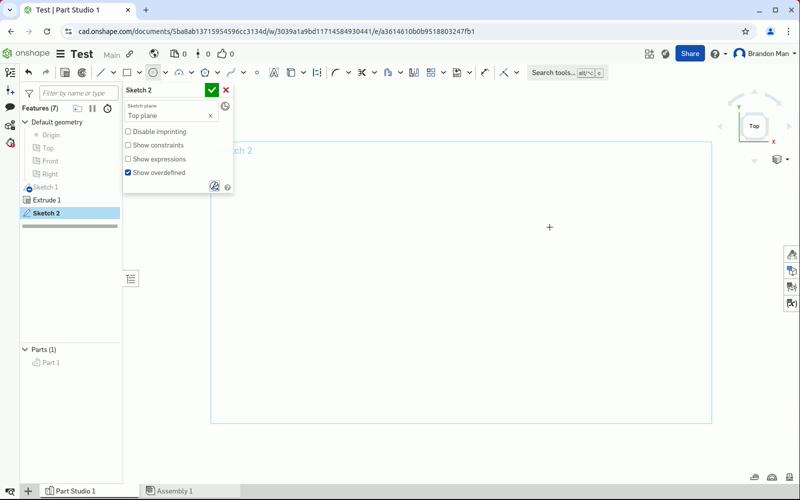
key_up(shift)
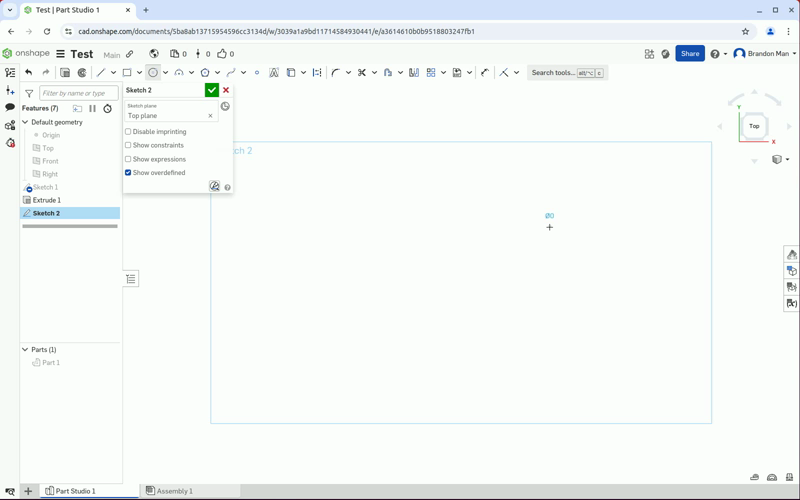
mouse_move(571, 226)
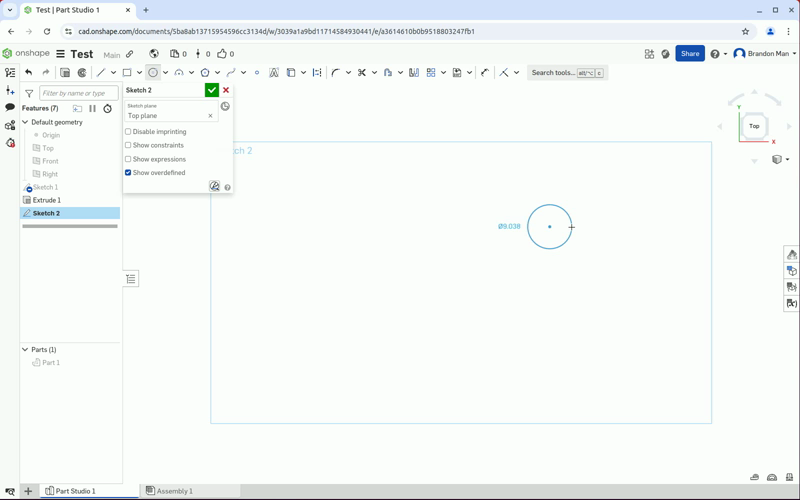
click(571, 226)
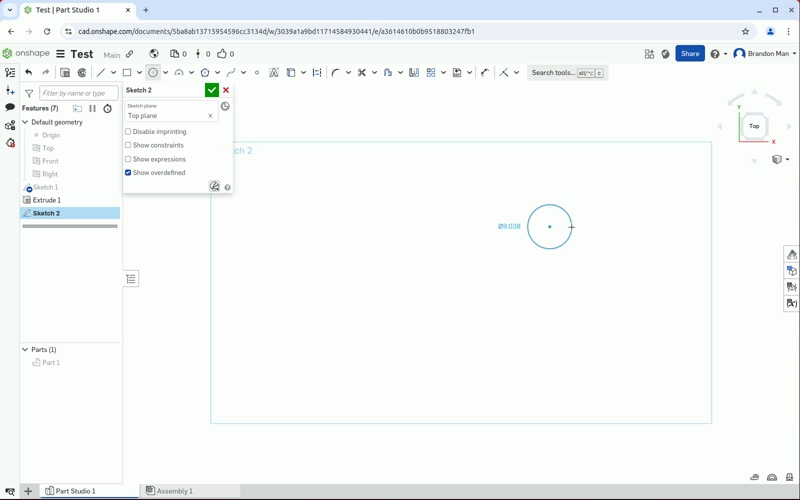
key(esc)
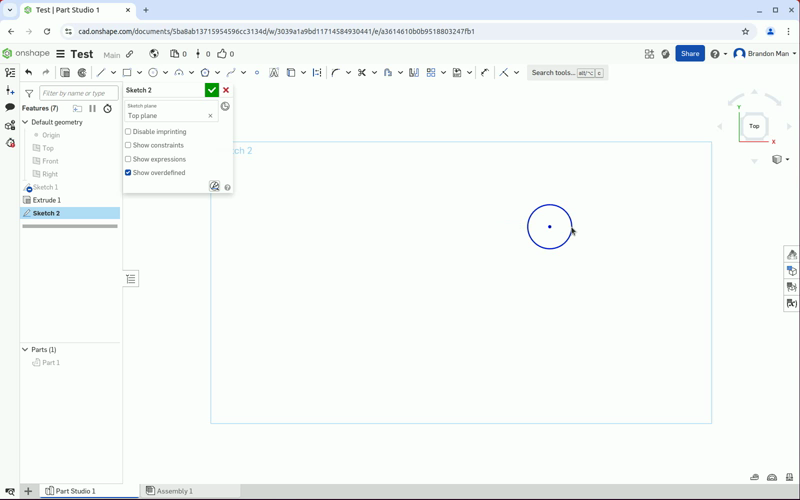
key(c)
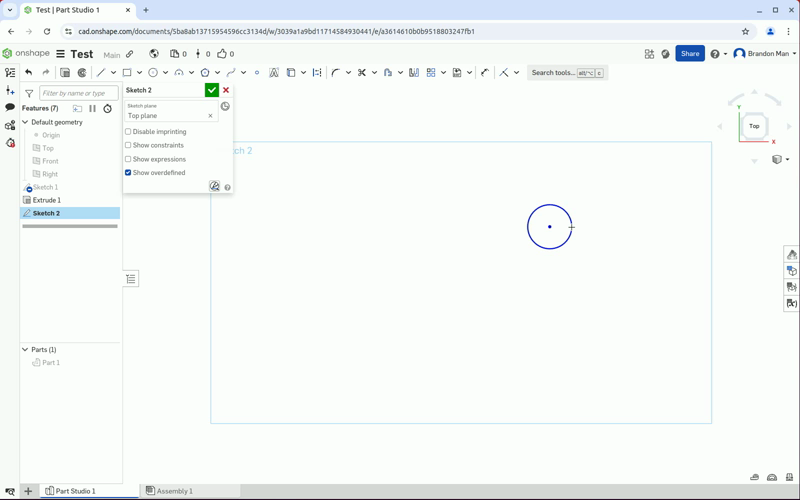
key_down(shift)
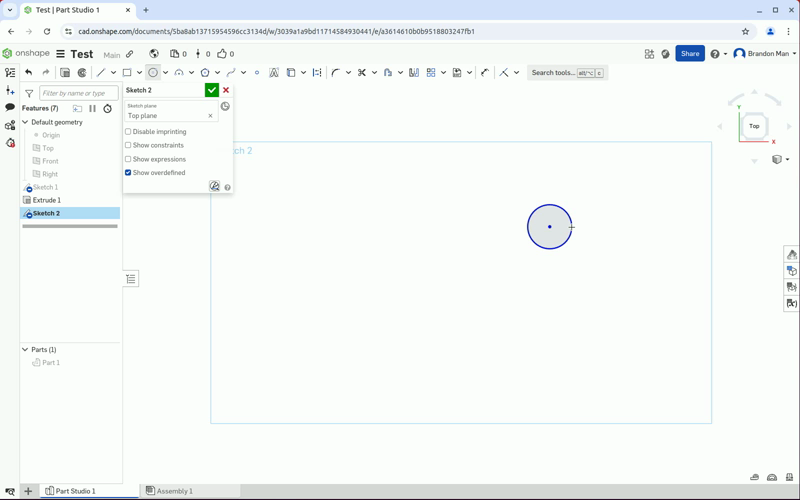
mouse_move(549, 226)
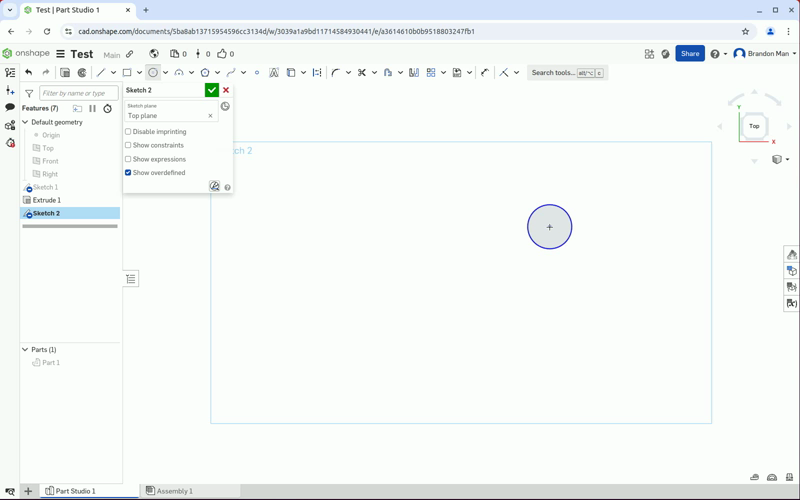
click(549, 226)
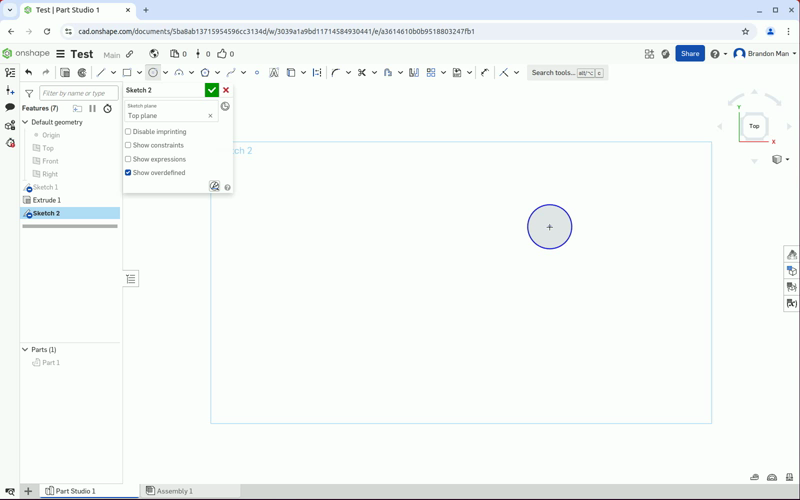
key_up(shift)
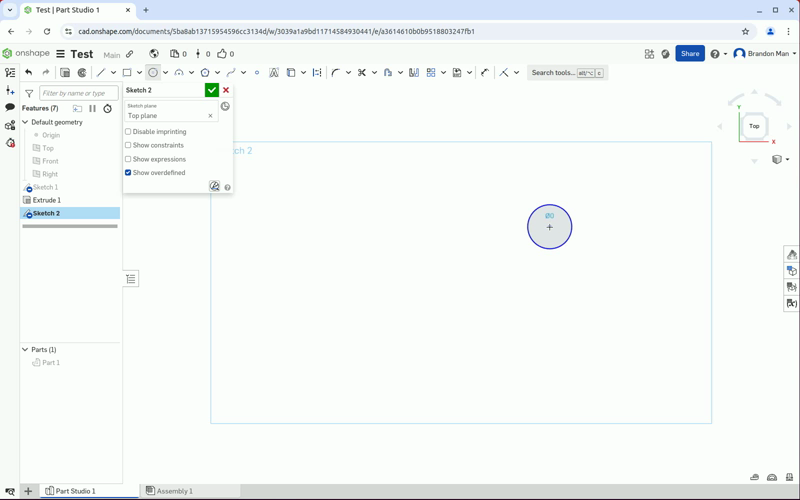
mouse_move(553, 226)
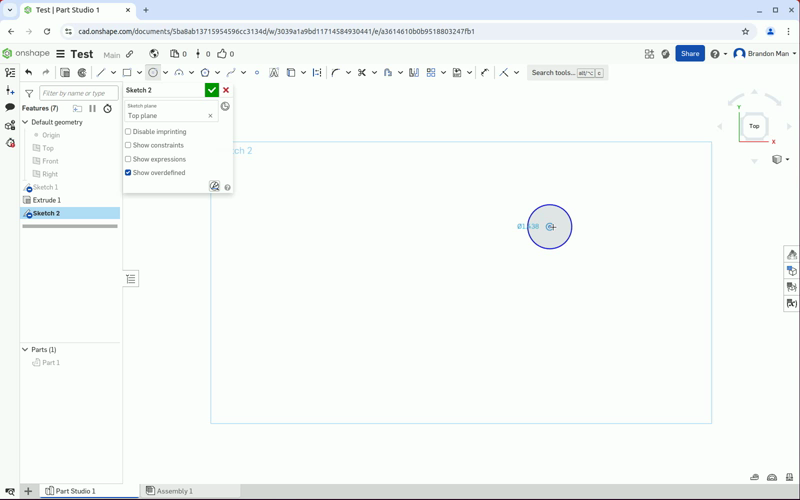
scroll(6)
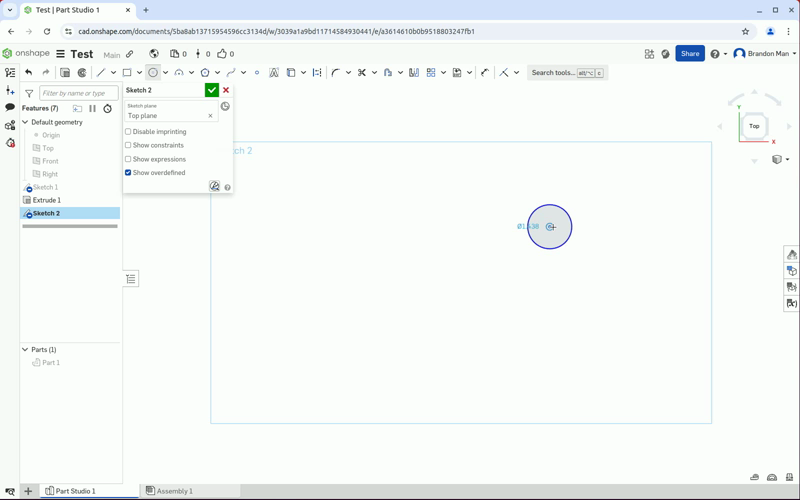
scroll(6)
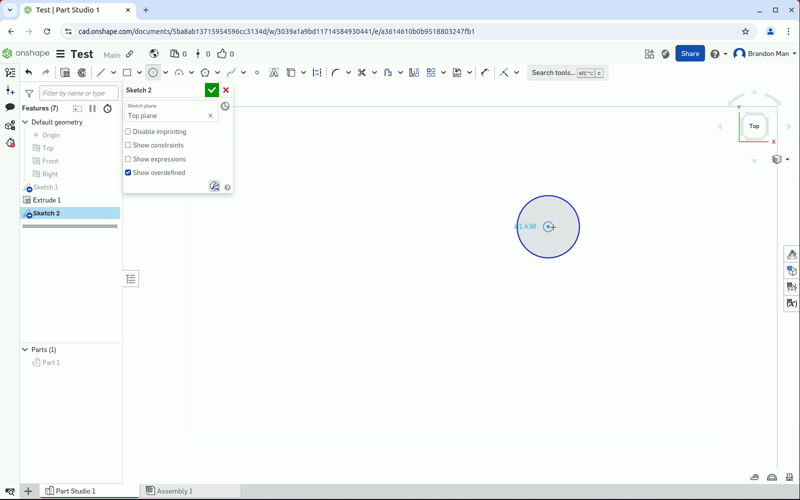
scroll(6)
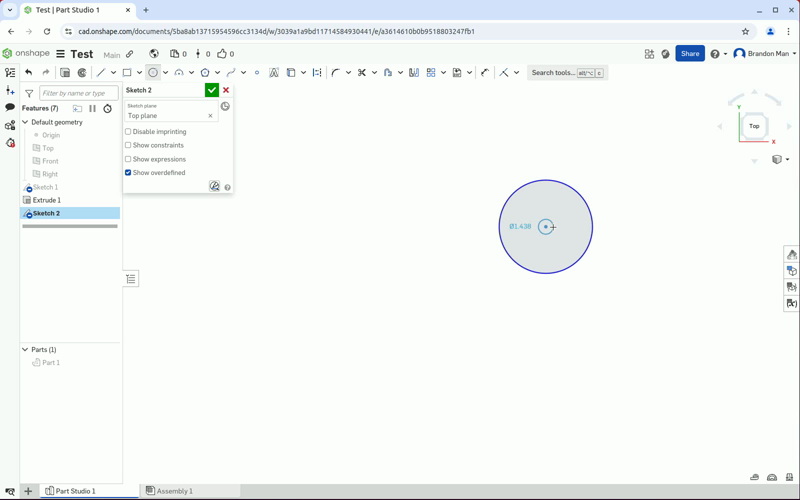
scroll(6)
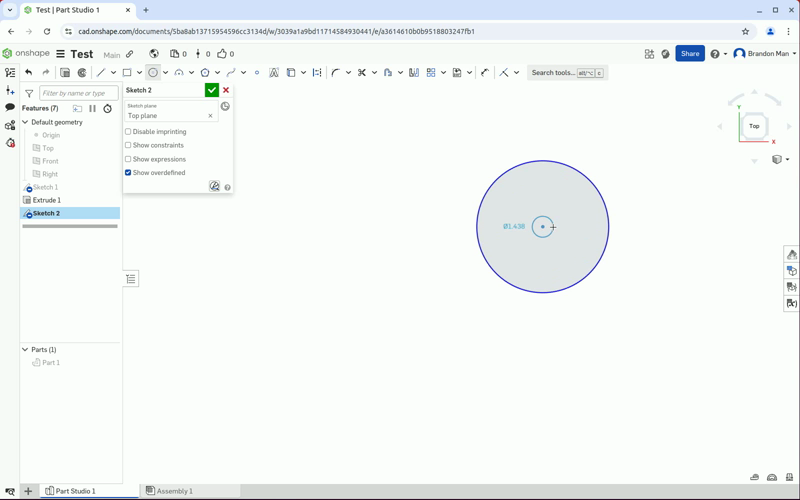
scroll(6)
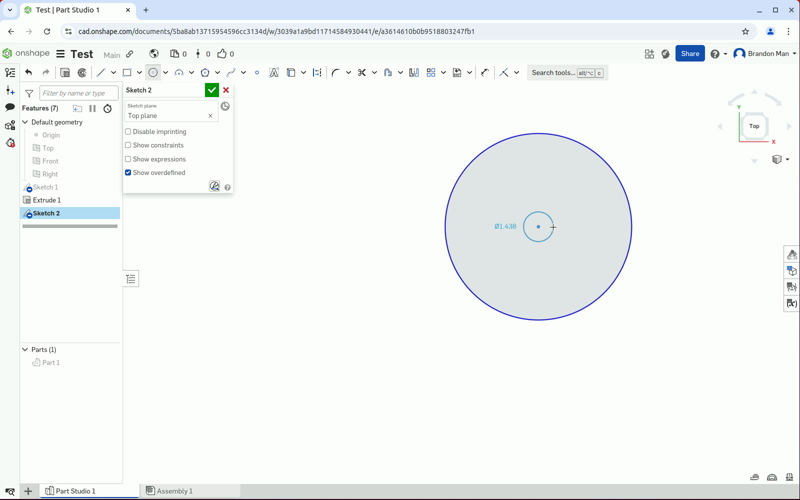
scroll(6)
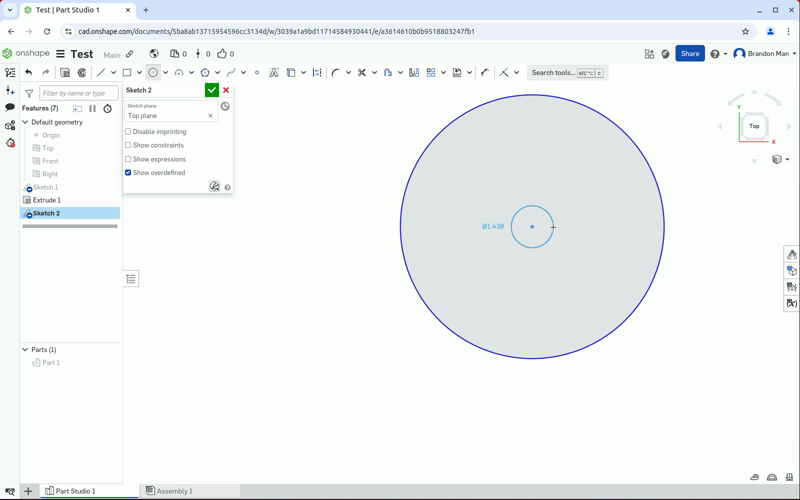
scroll(6)
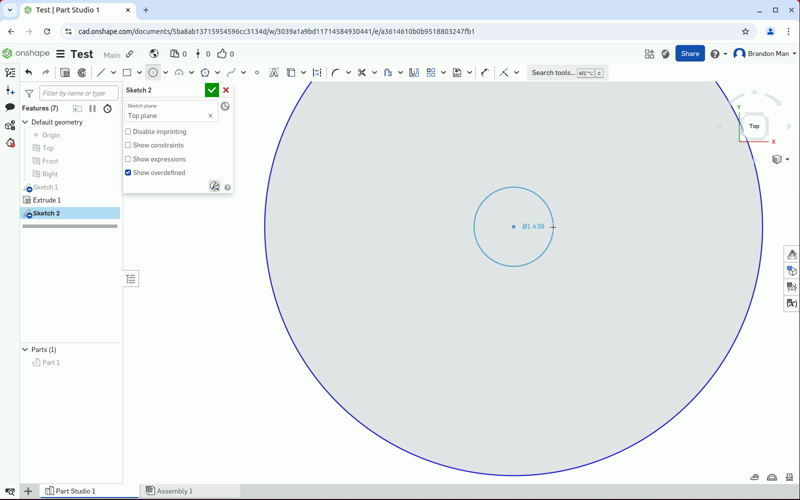
click(553, 226)
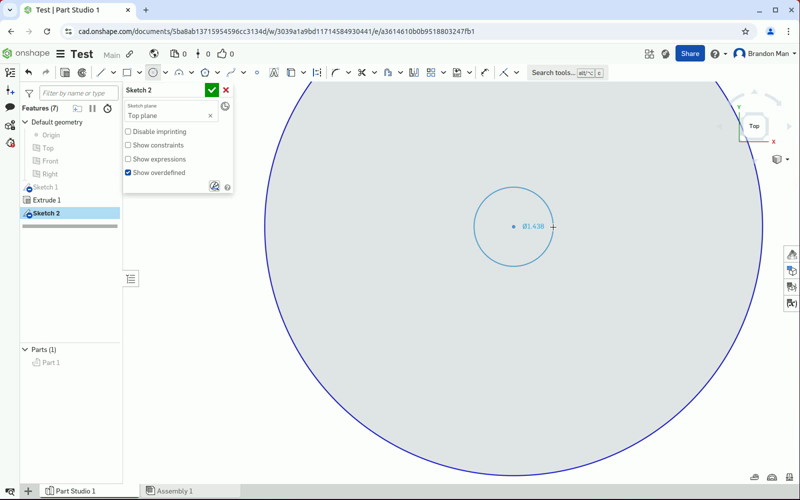
scroll(-6)
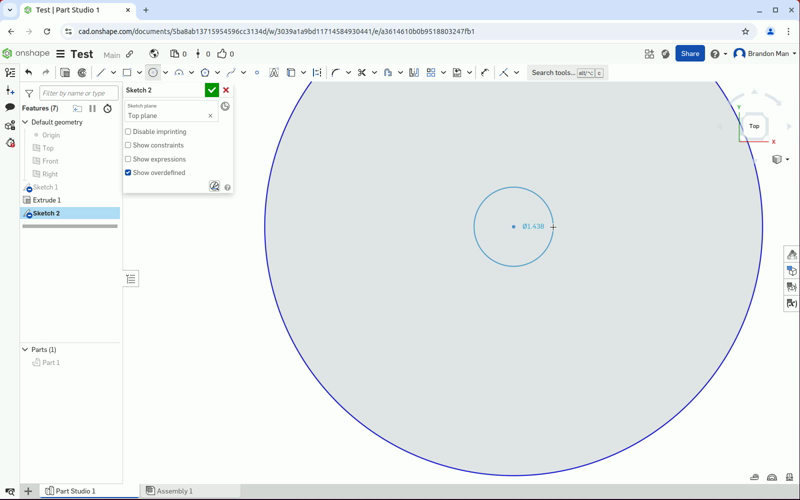
scroll(-6)
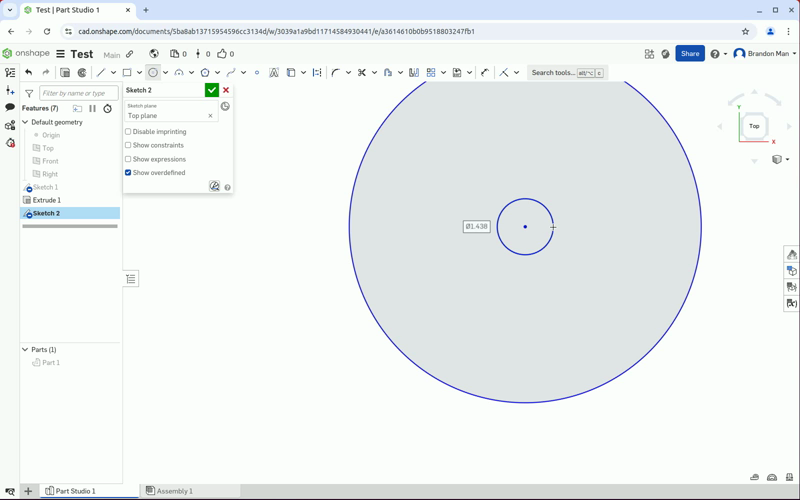
scroll(-6)
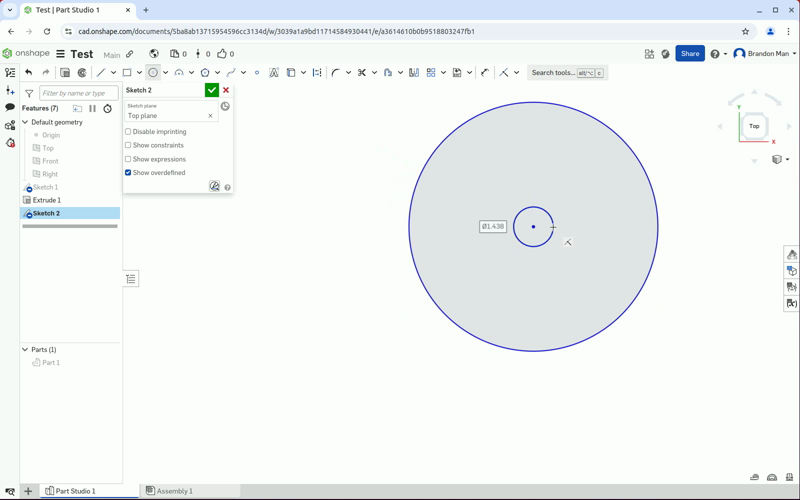
scroll(-6)
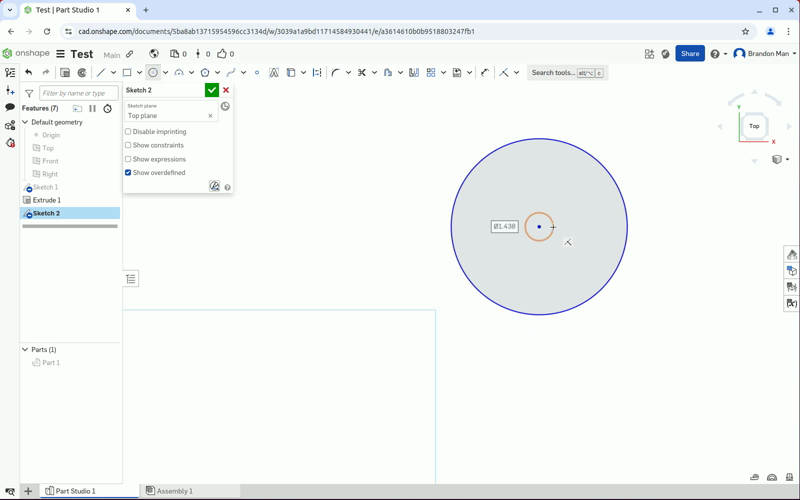
scroll(-6)
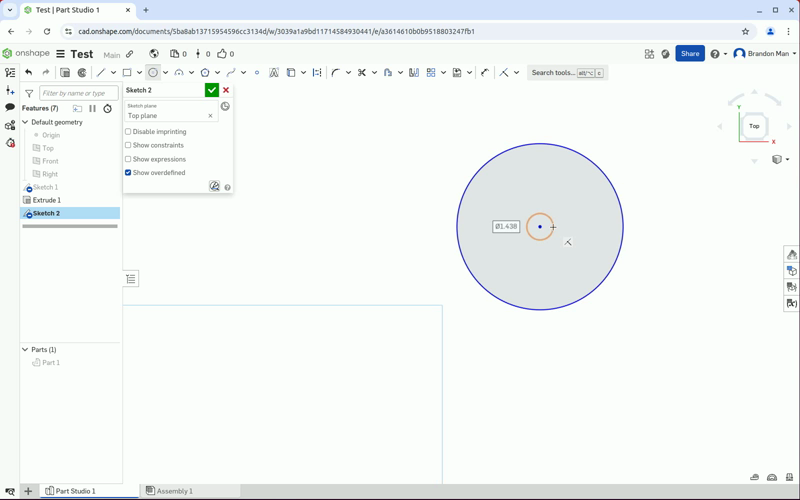
scroll(-6)
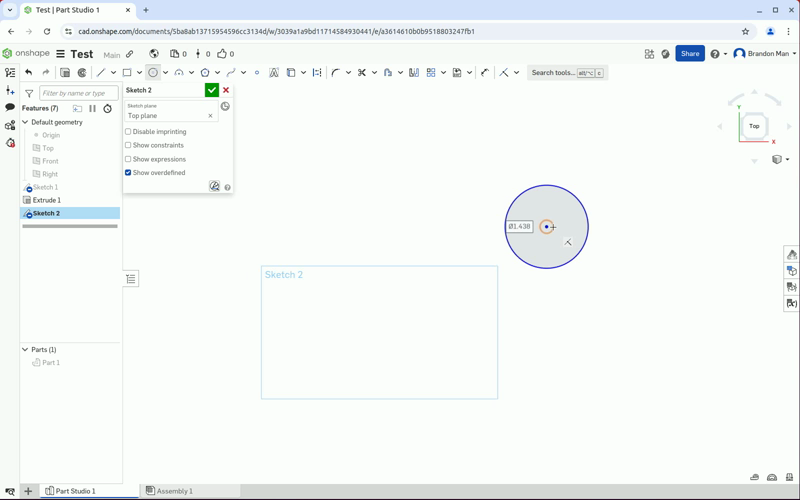
scroll(-6)
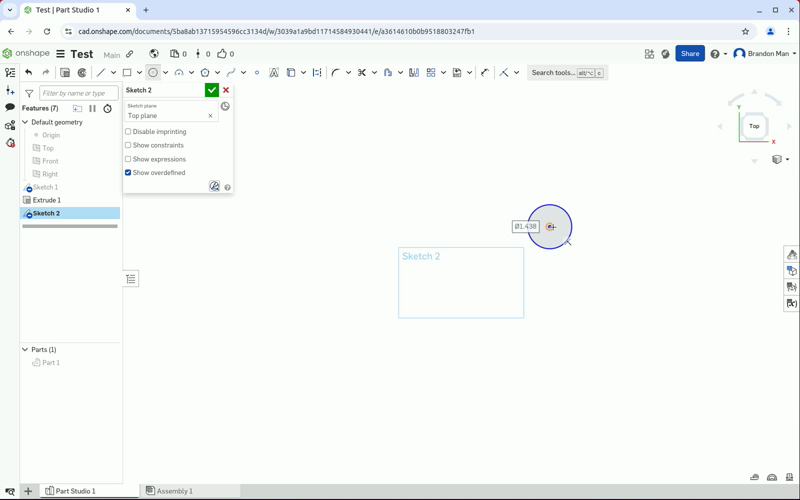
key(esc)
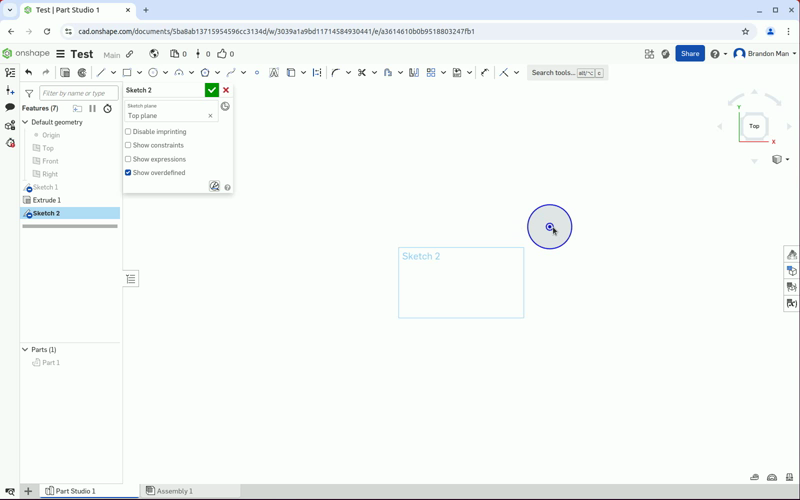
mouse_move(546, 209)
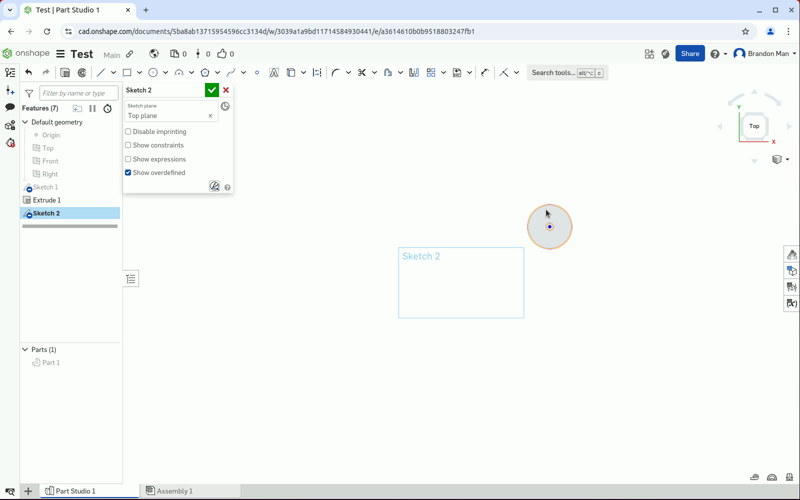
scroll(6)
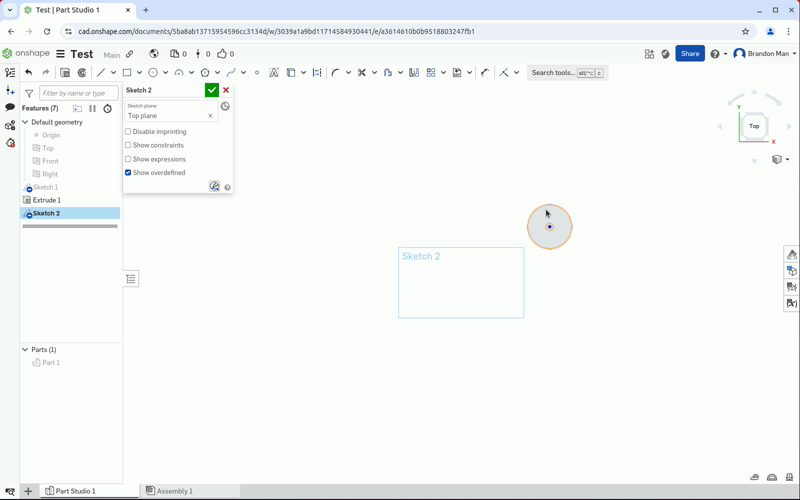
scroll(6)
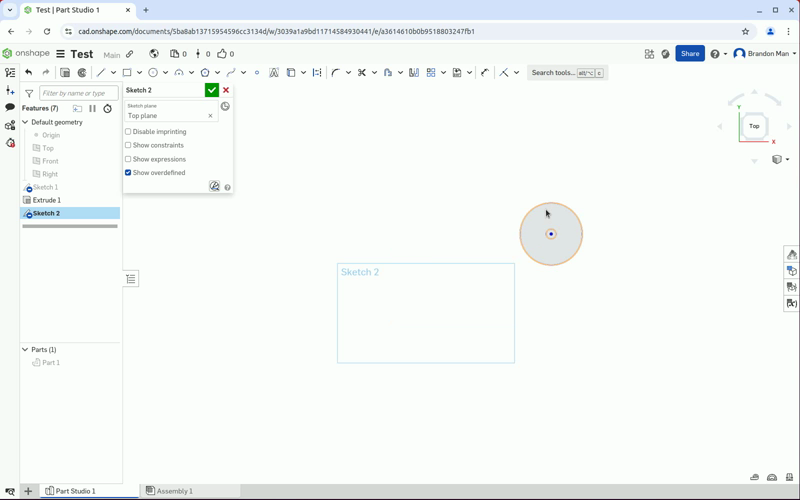
scroll(6)
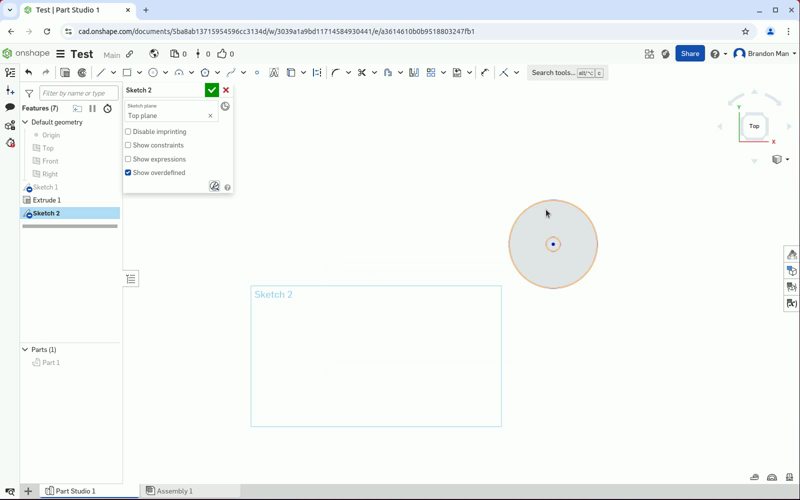
scroll(6)
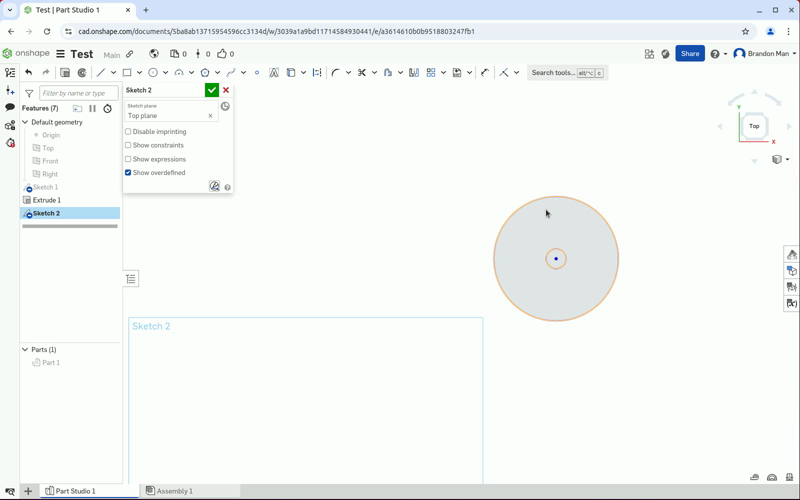
scroll(6)
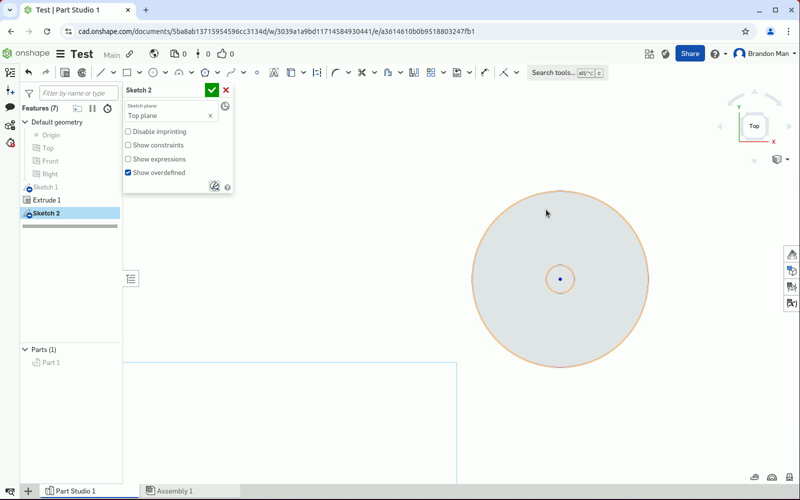
scroll(6)
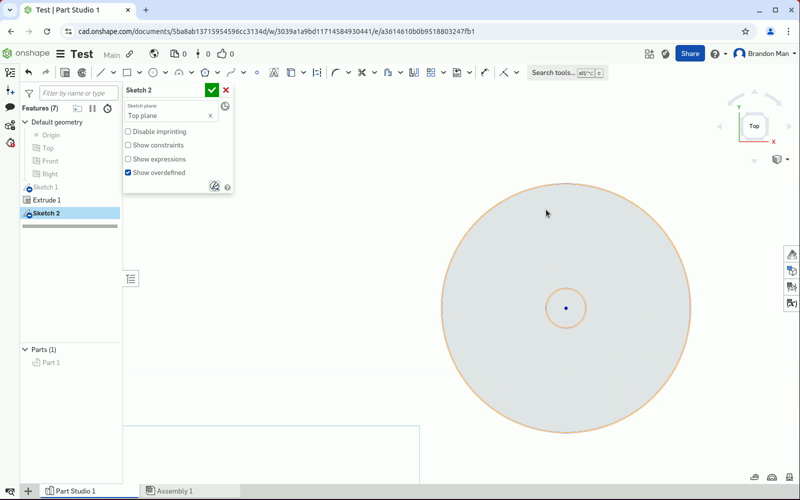
scroll(6)
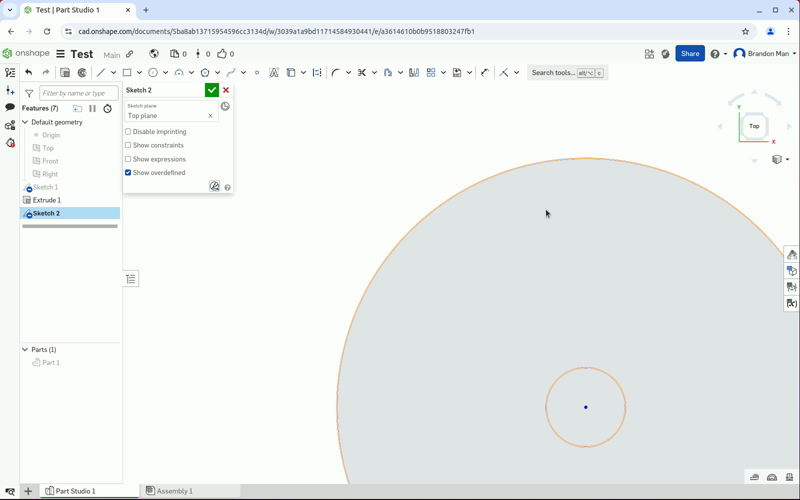
click(546, 209)
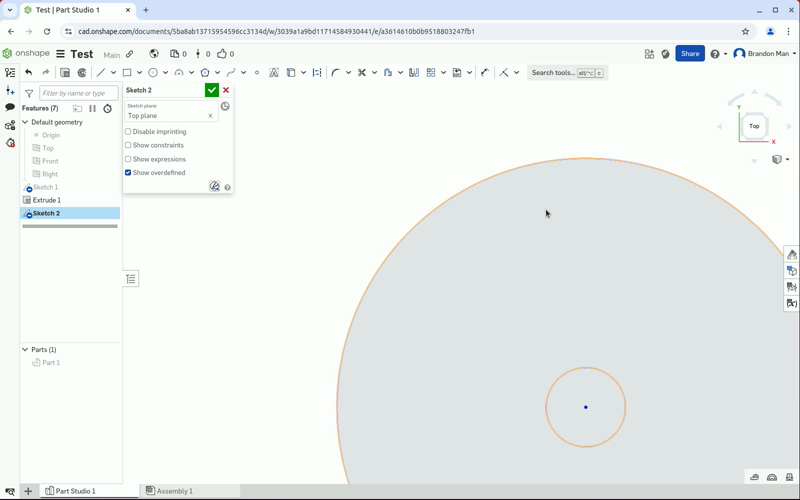
scroll(-6)
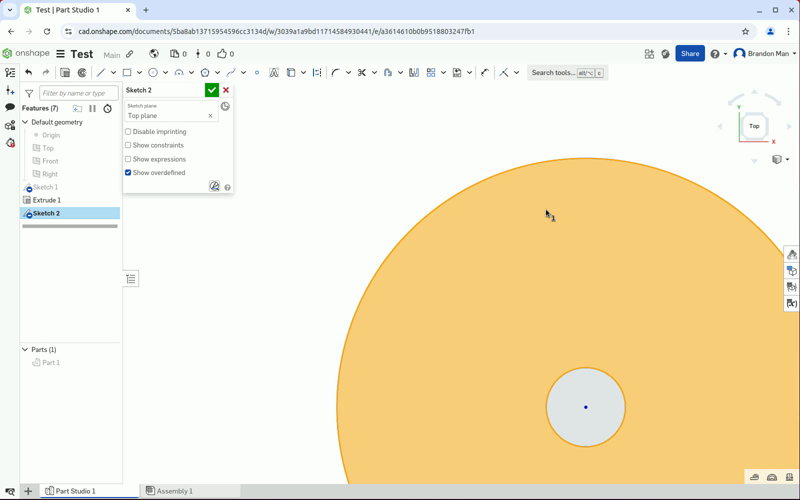
scroll(-6)
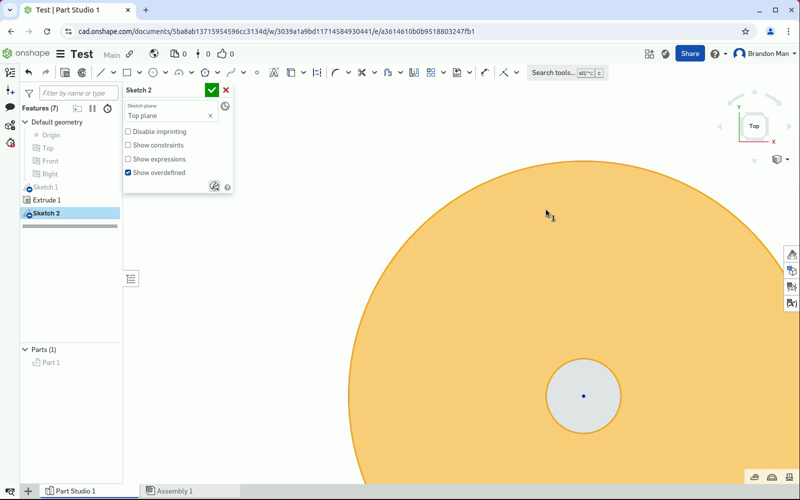
scroll(-6)
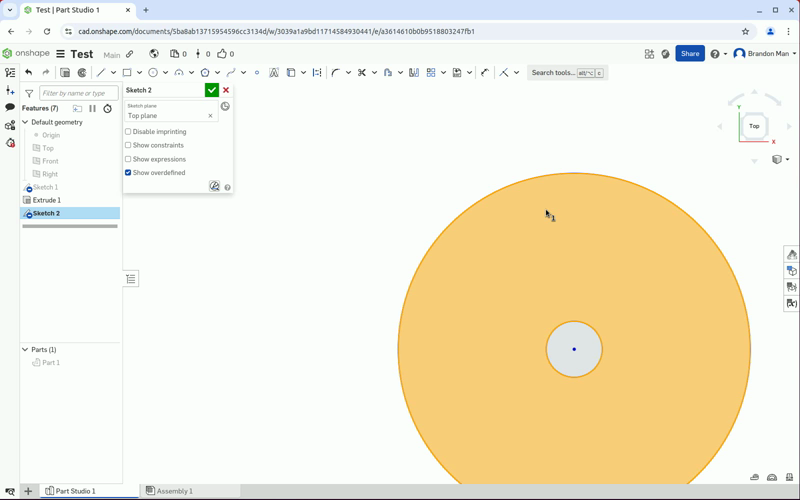
scroll(-6)
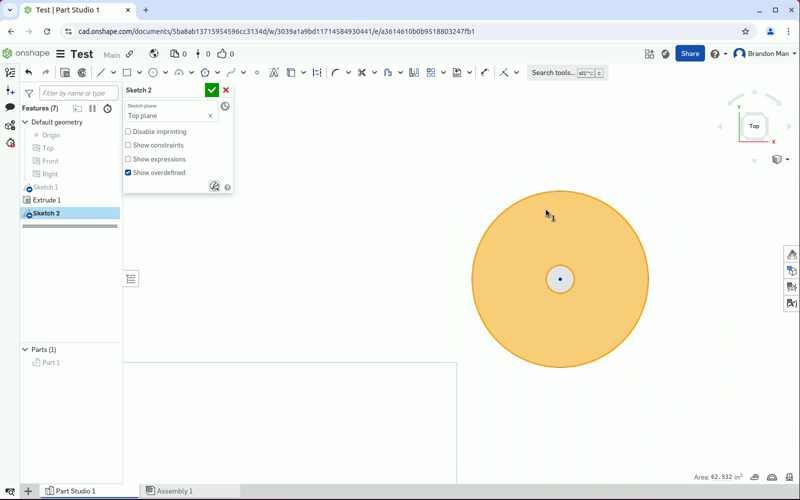
scroll(-6)
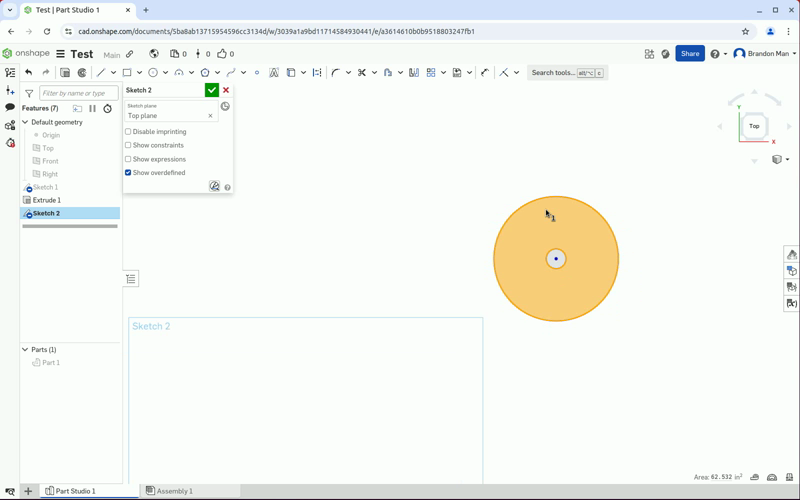
scroll(-6)
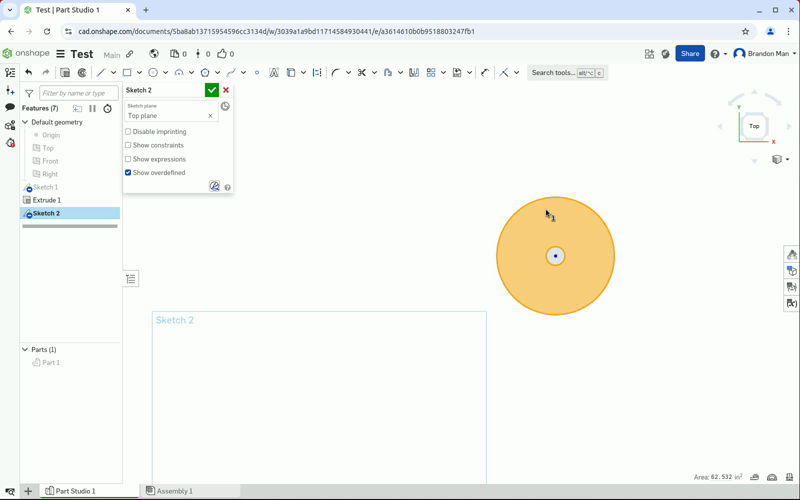
scroll(-6)
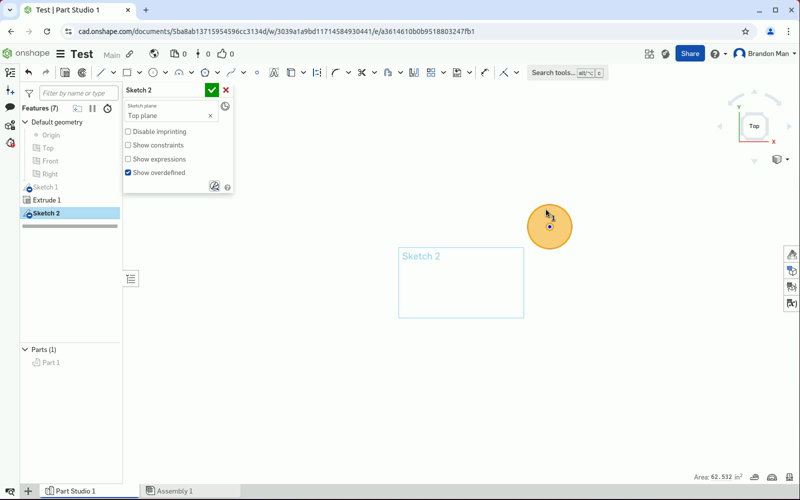
mouse_move(73, 352)
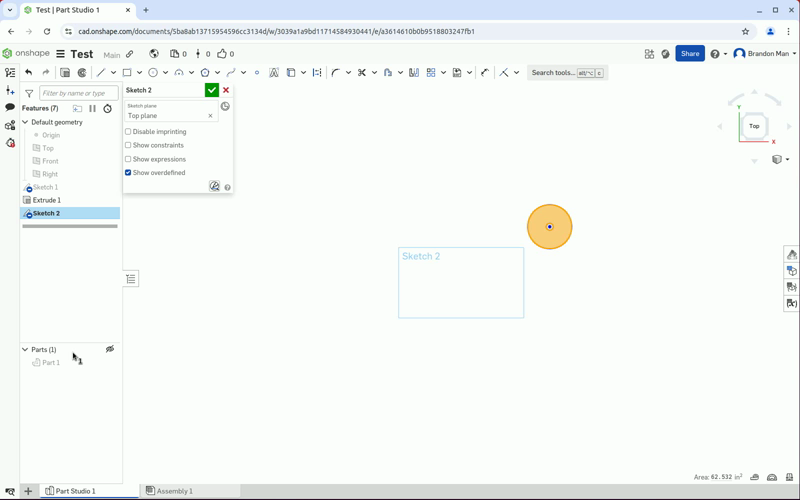
key(shift+y)
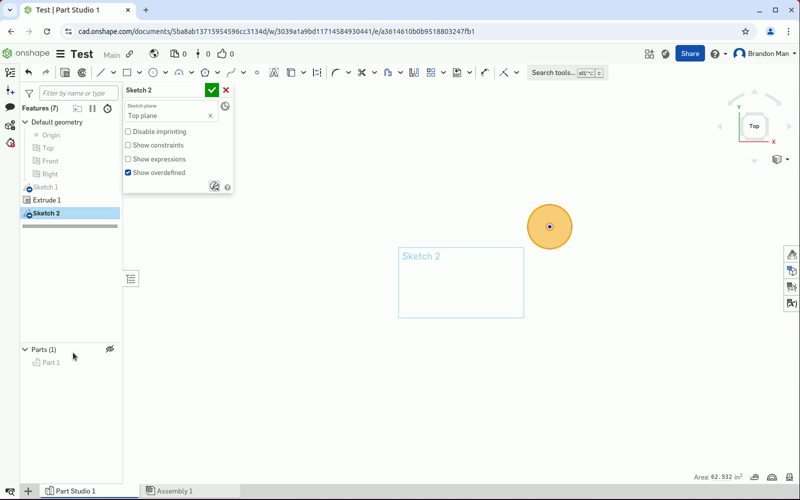
key(shift+e)
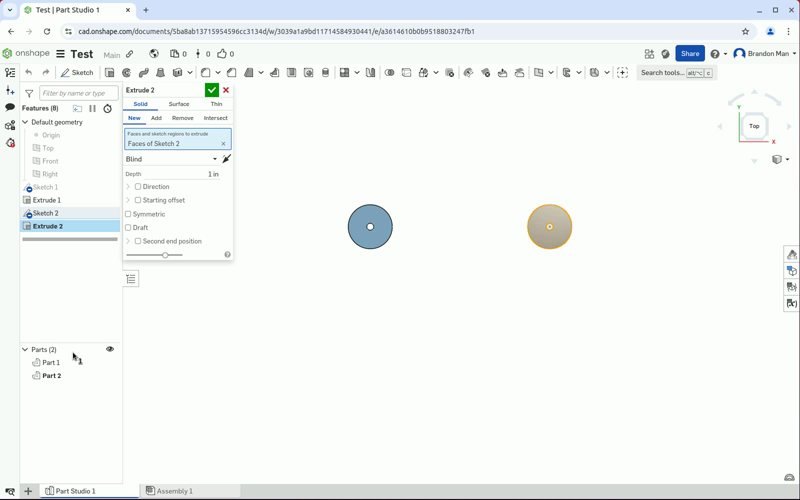
mouse_move(143, 106)
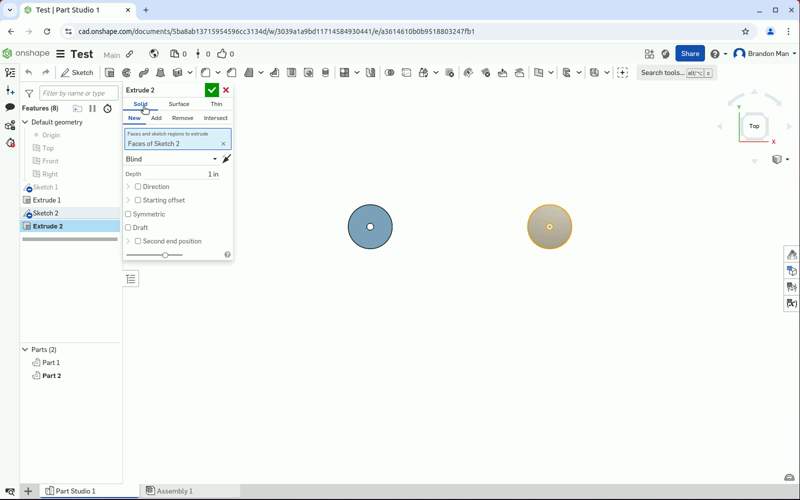
click(143, 106)
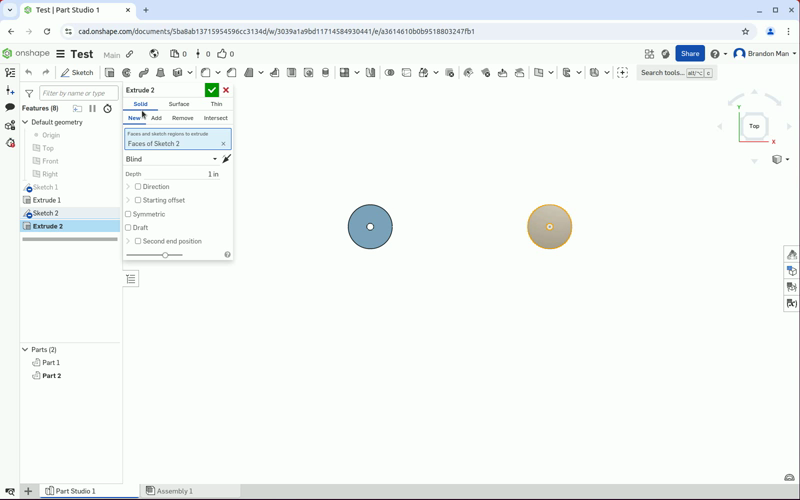
mouse_move(137, 120)
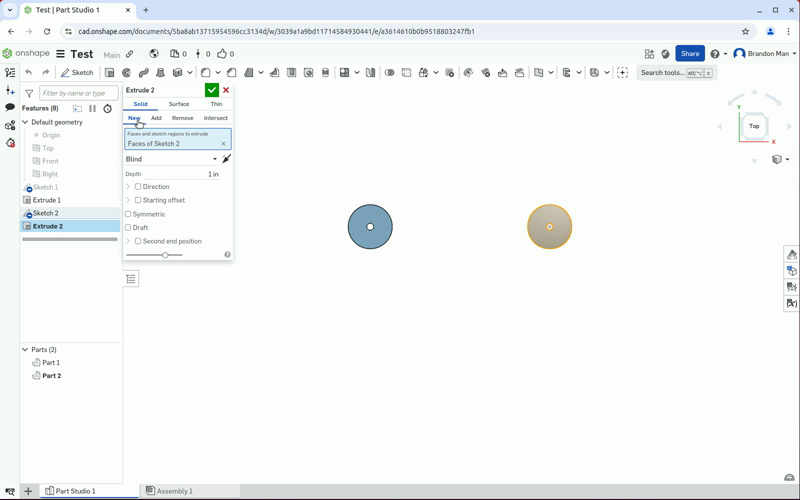
click(137, 120)
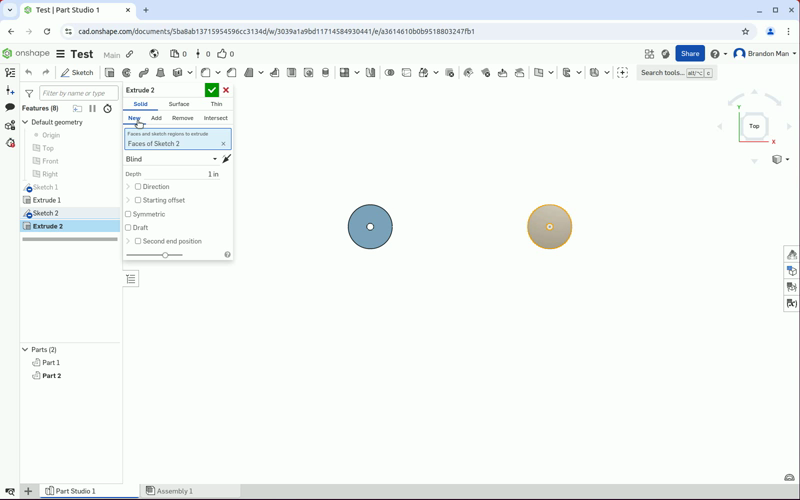
key(tab, 4)
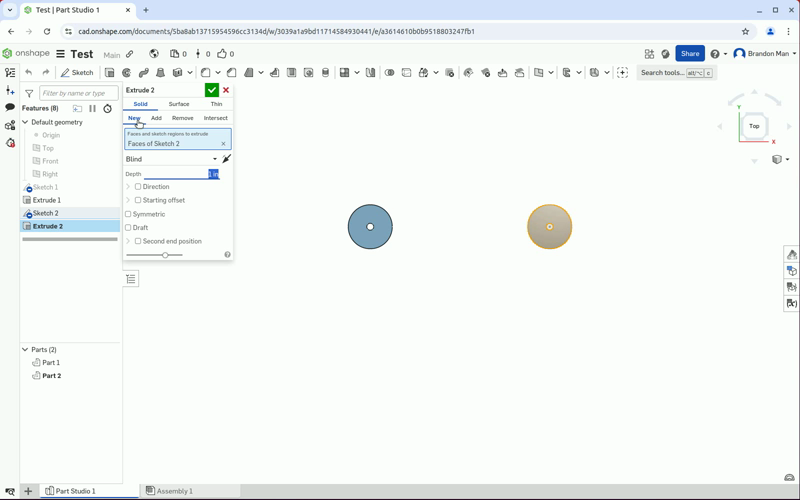
text(11.313)
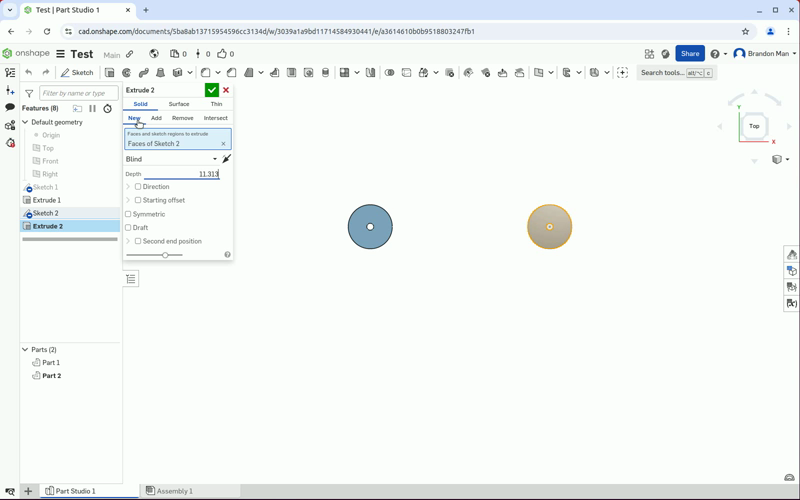
key(enter)
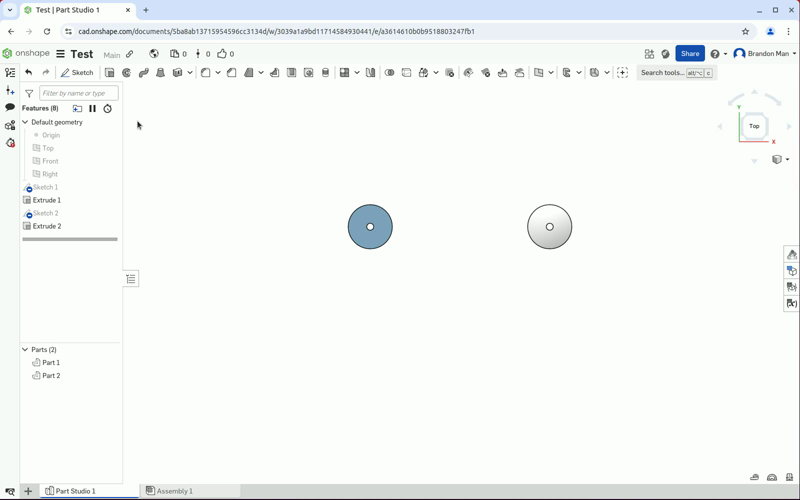
key(shift+h)
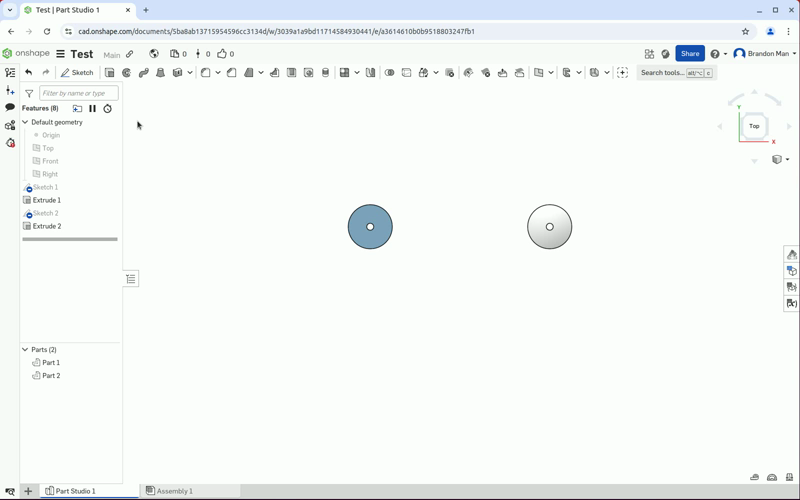
key(shift+h)
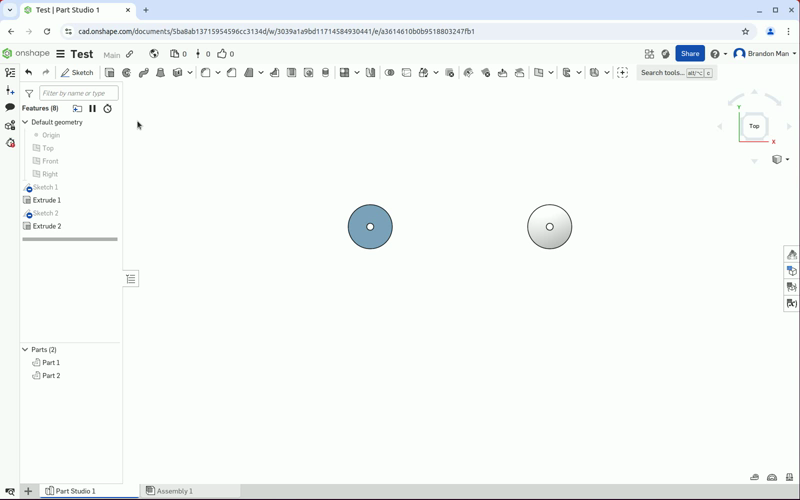
mouse_move(73, 189)
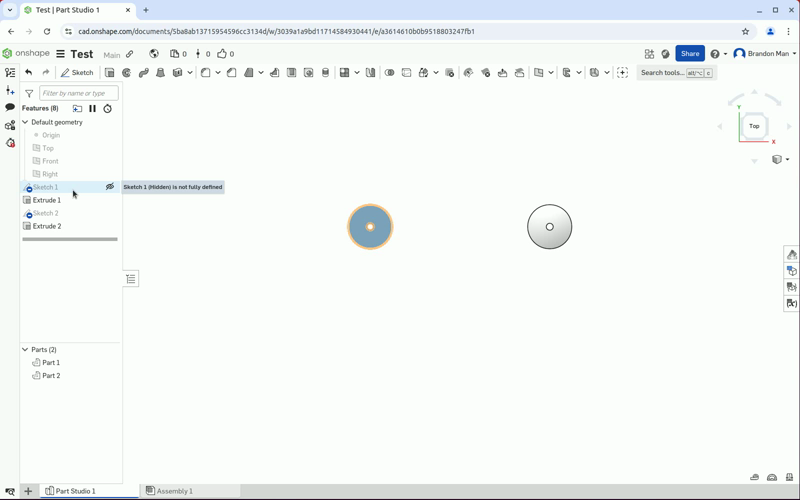
click(73, 189)
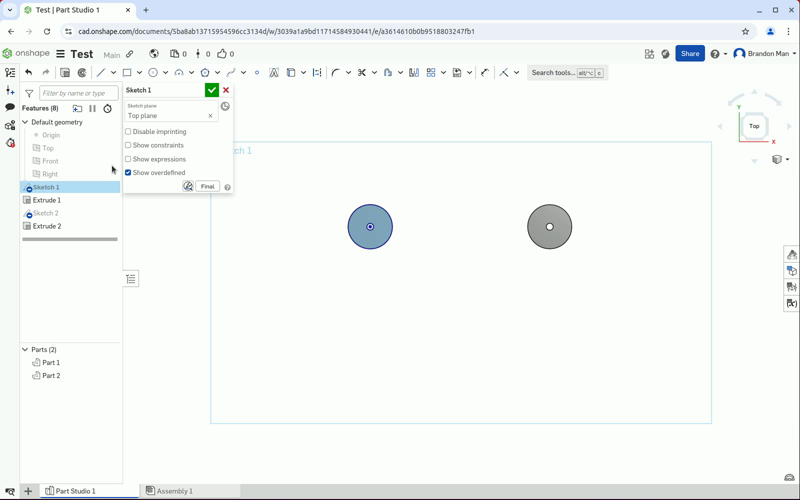
mouse_move(229, 92)
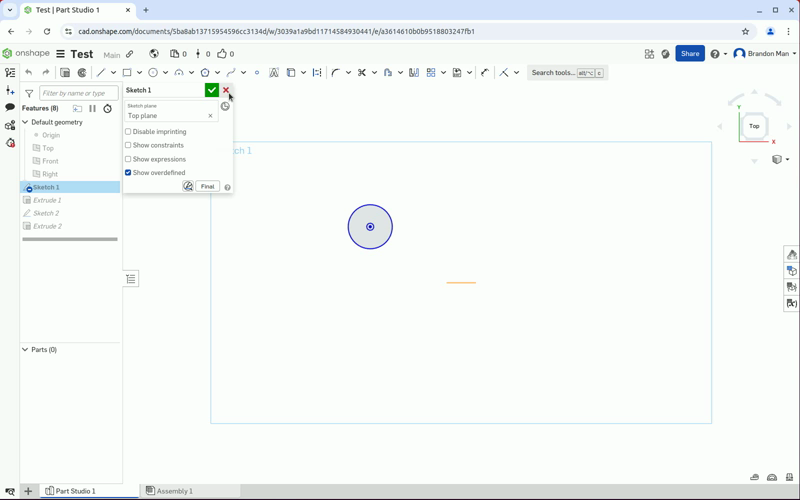
click(229, 92)
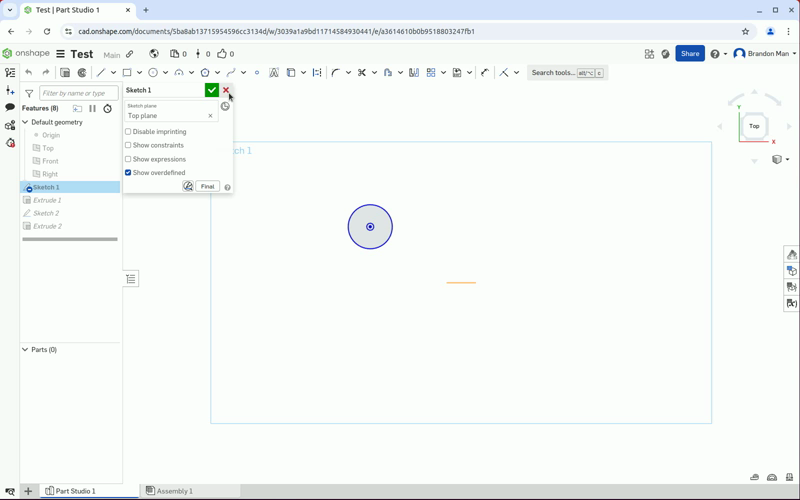
key(shift+s)
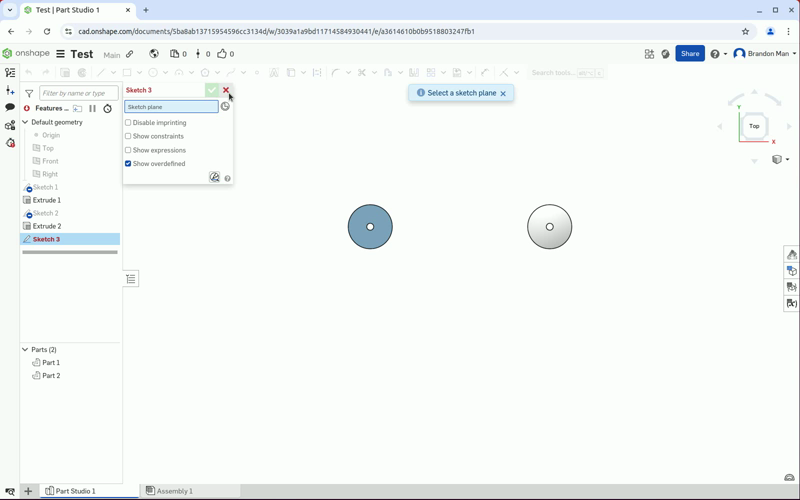
mouse_move(73, 150)
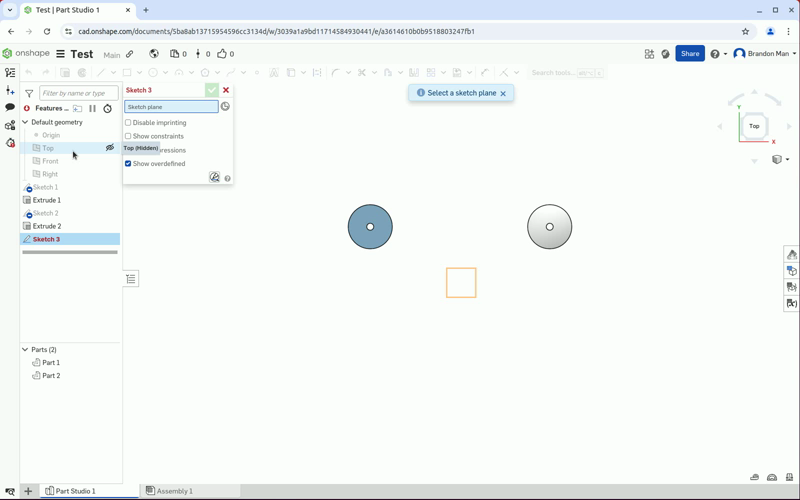
click(73, 150)
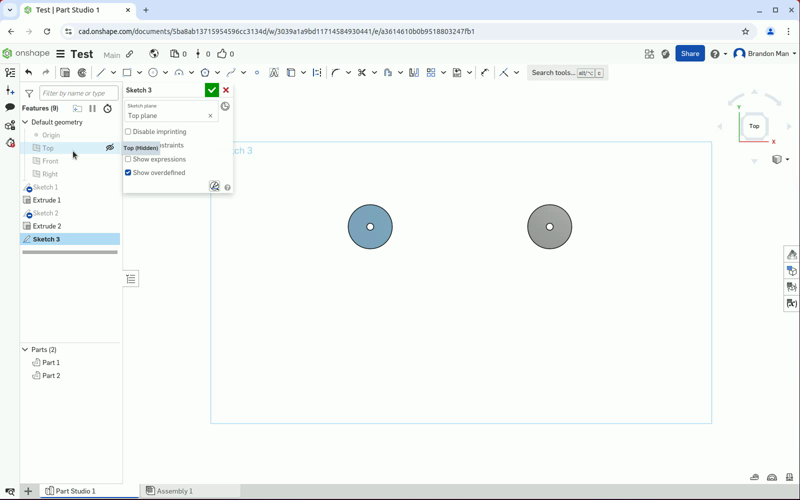
mouse_move(73, 352)
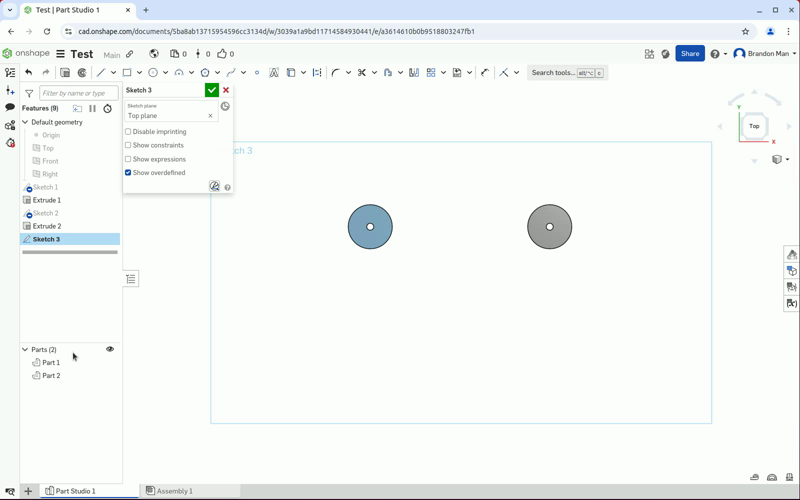
key(y)
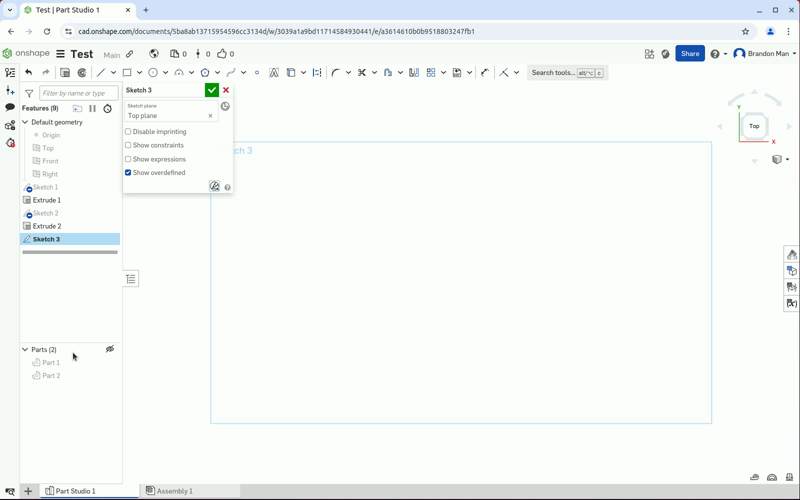
key(c)
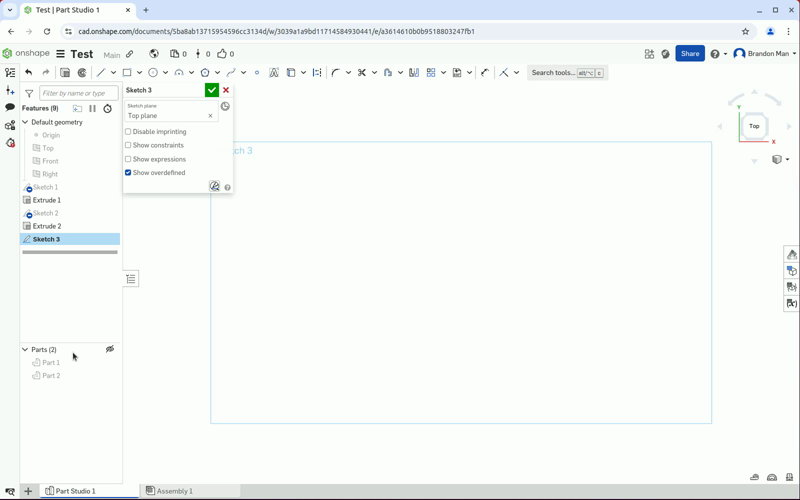
key_down(shift)
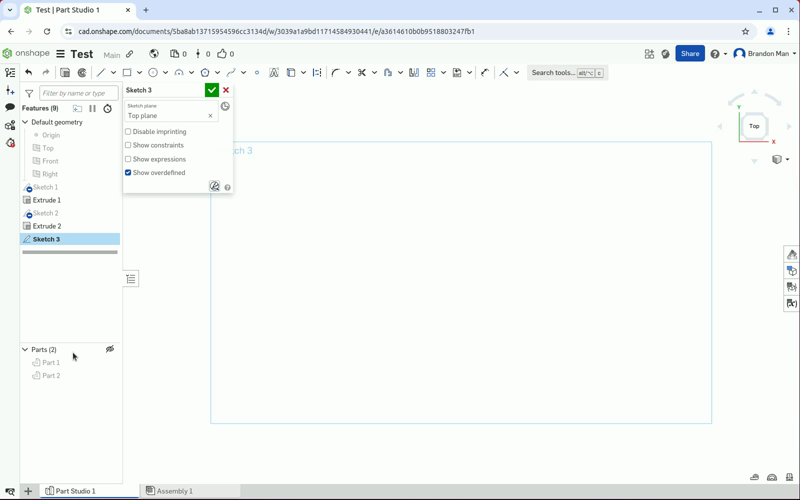
mouse_move(549, 337)
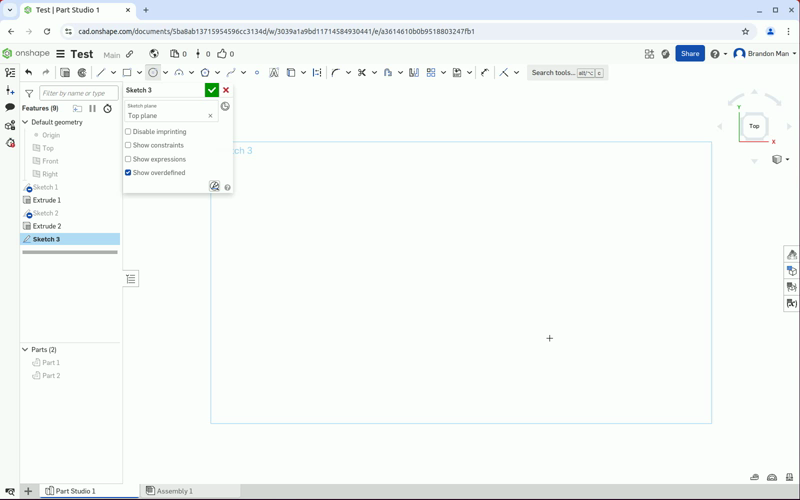
click(549, 337)
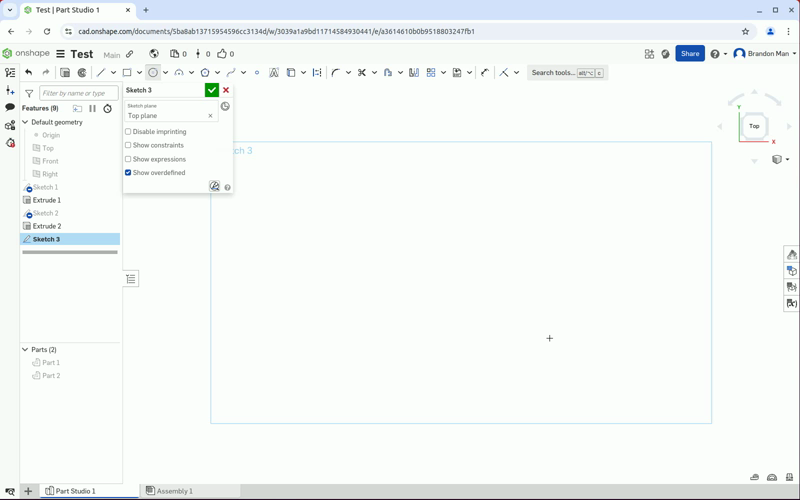
key_up(shift)
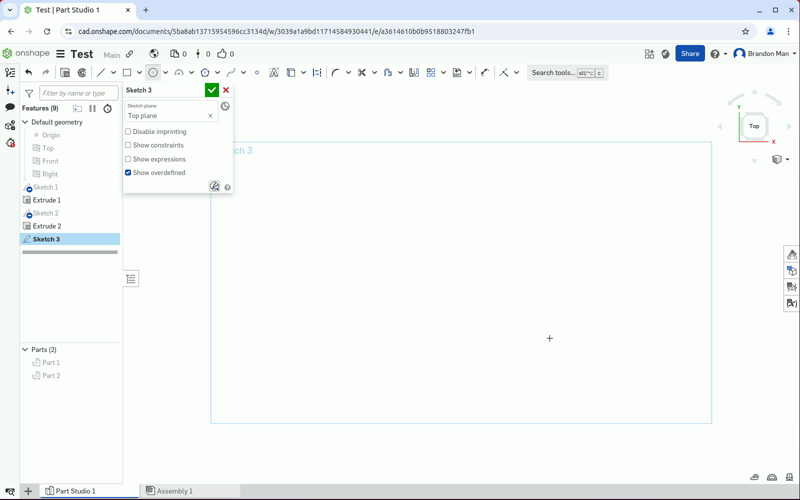
mouse_move(571, 337)
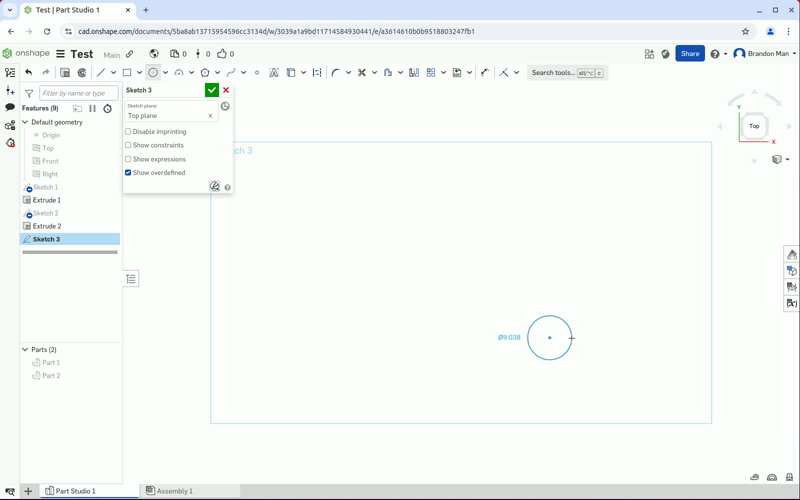
click(571, 337)
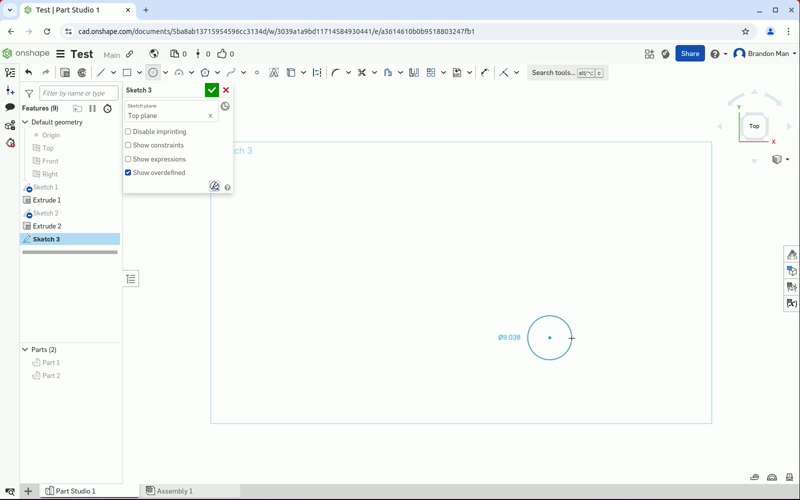
key(esc)
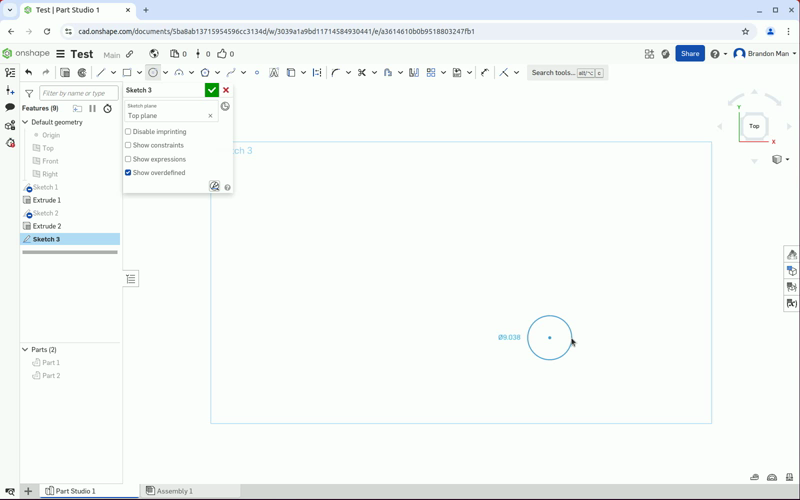
key(c)
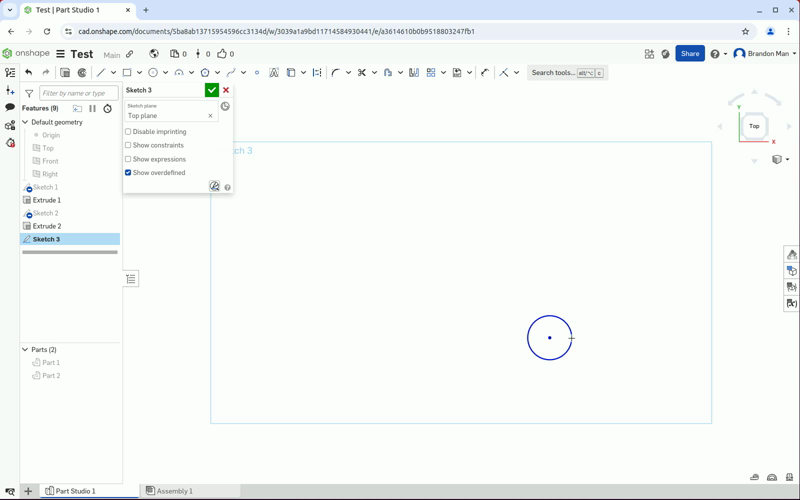
key_down(shift)
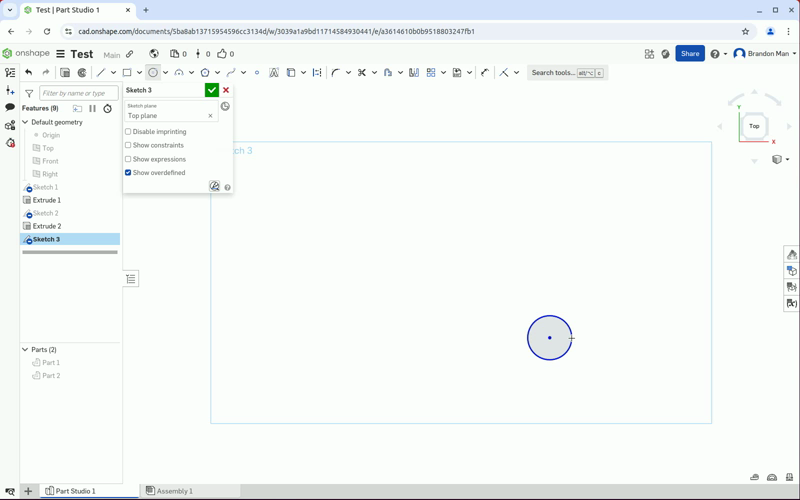
mouse_move(549, 337)
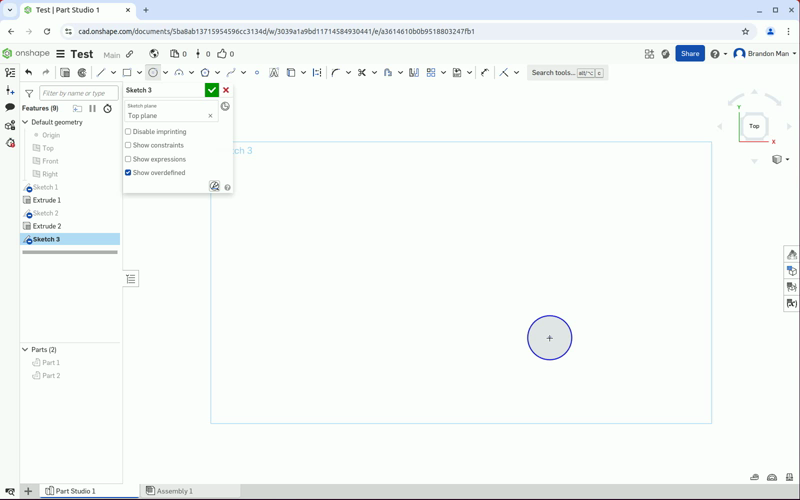
click(549, 337)
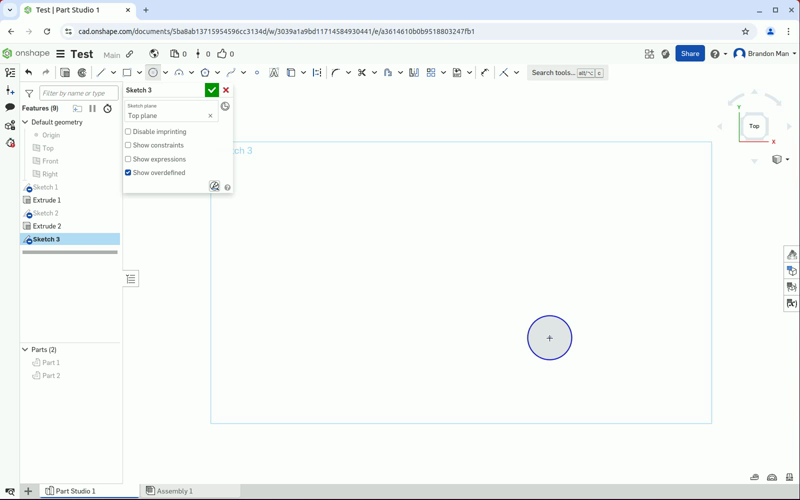
key_up(shift)
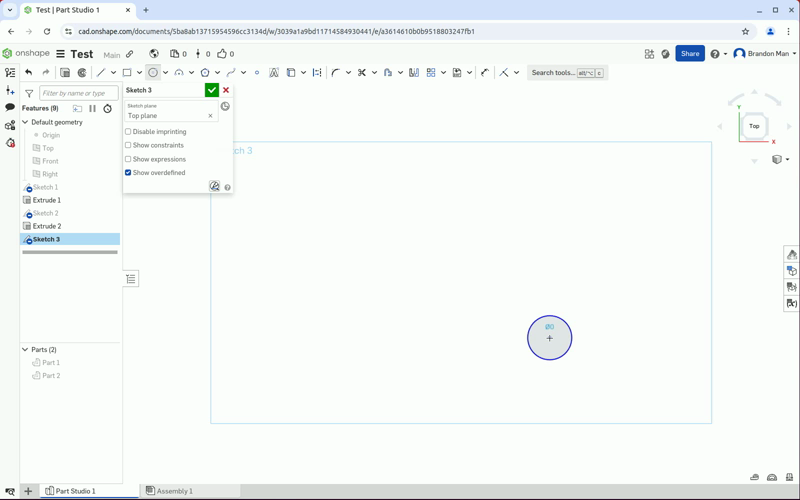
mouse_move(553, 337)
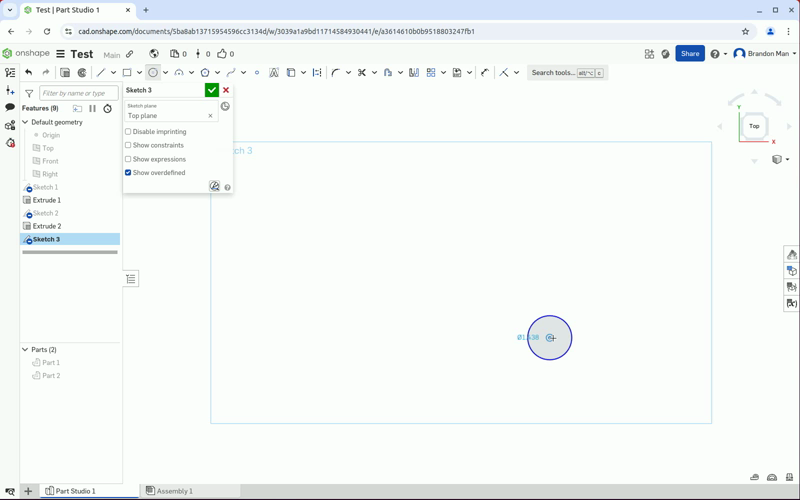
scroll(6)
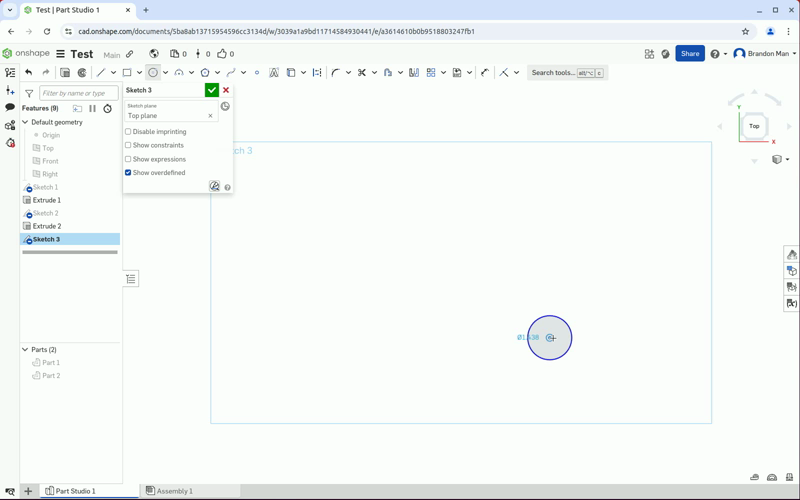
scroll(6)
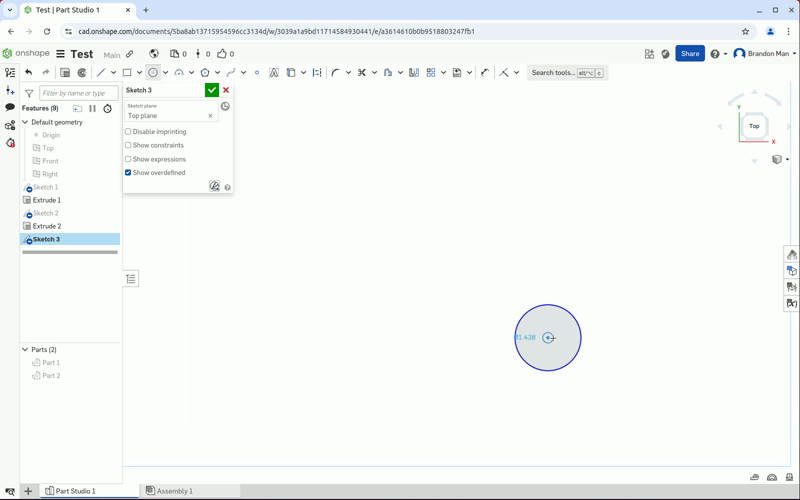
scroll(6)
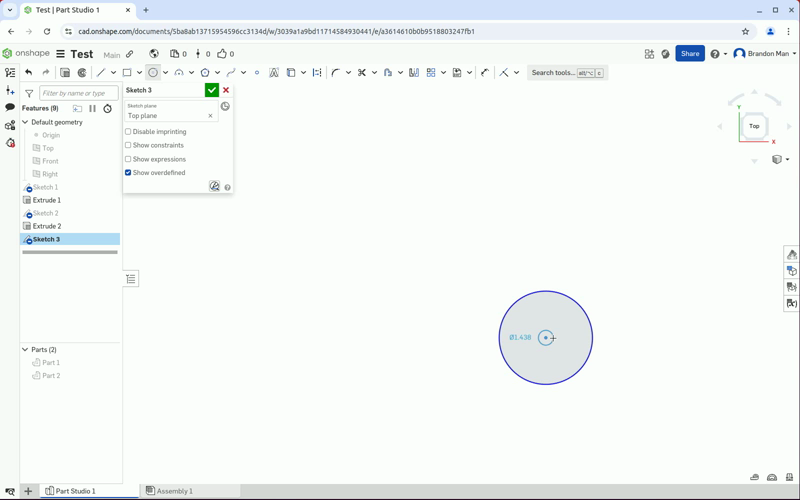
scroll(6)
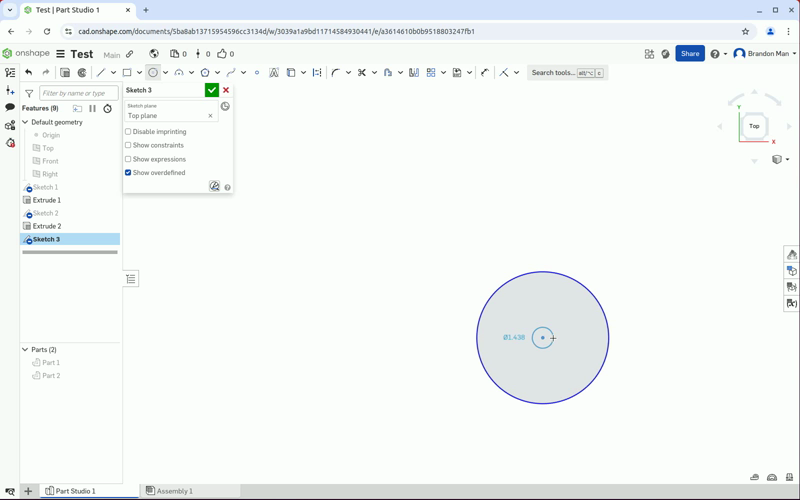
scroll(6)
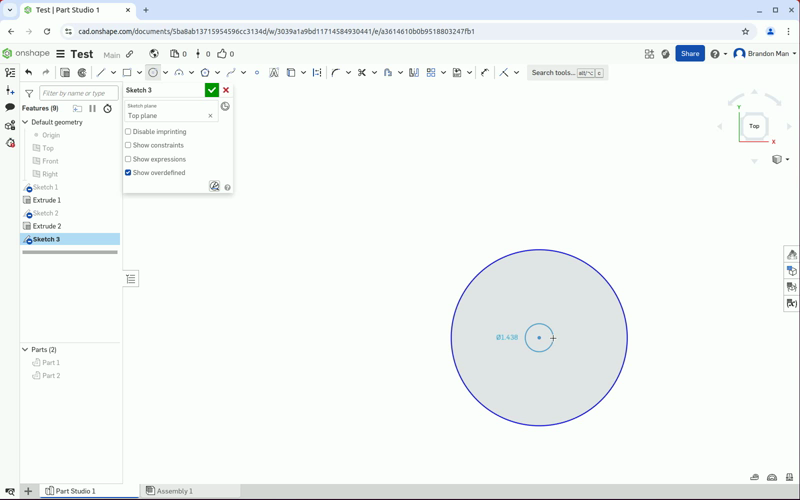
scroll(6)
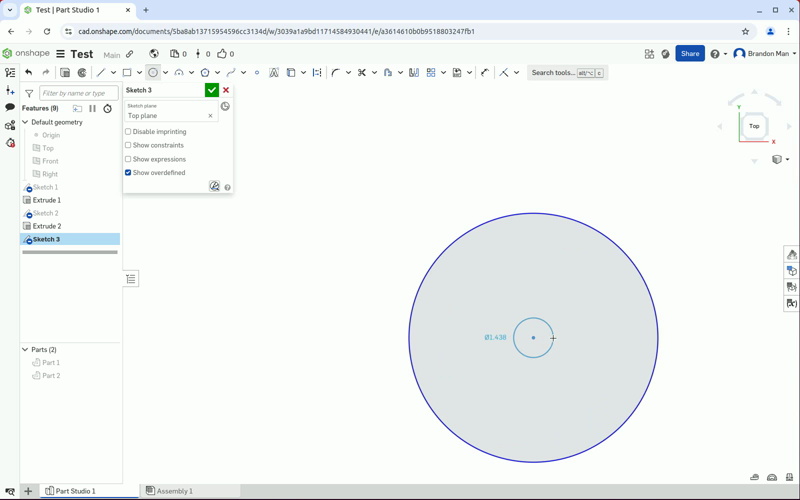
scroll(6)
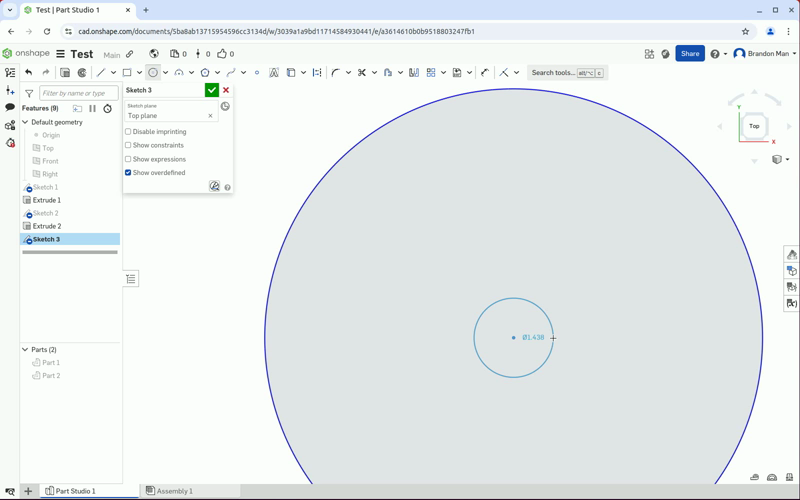
click(553, 337)
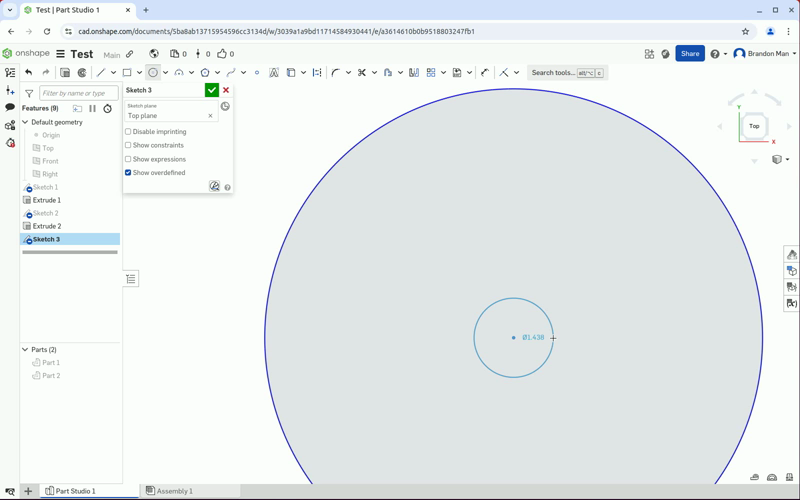
scroll(-6)
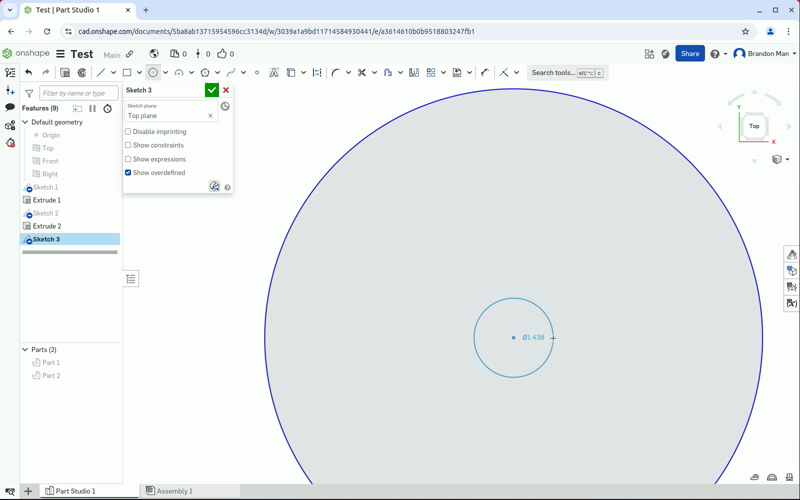
scroll(-6)
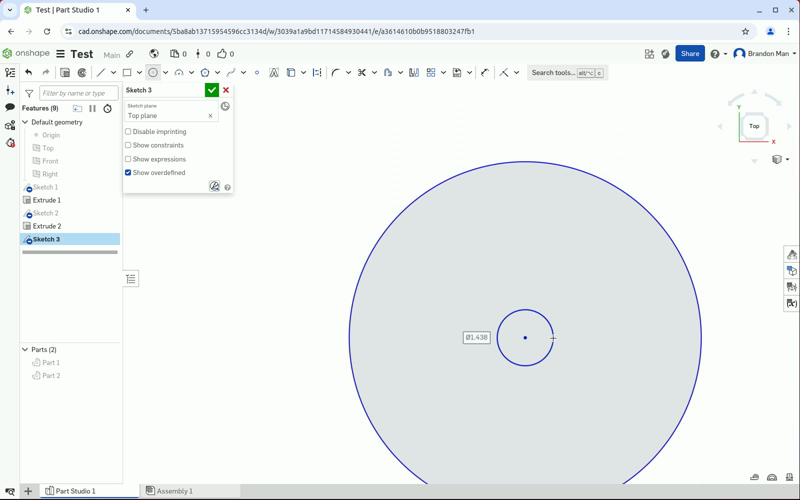
scroll(-6)
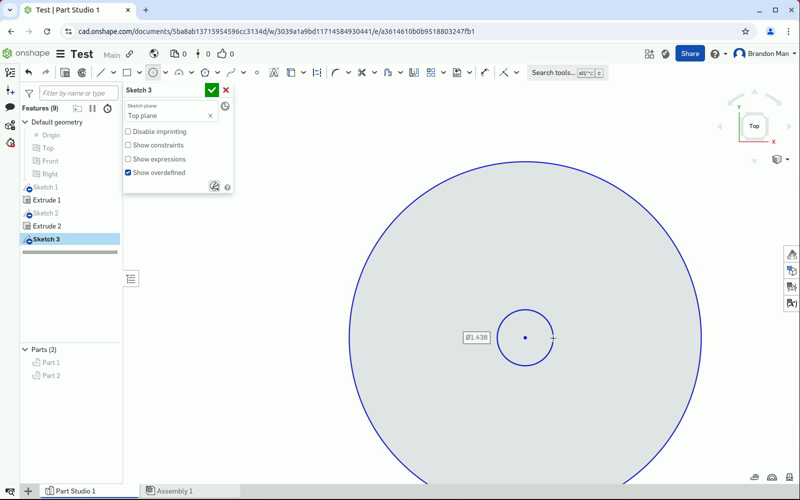
scroll(-6)
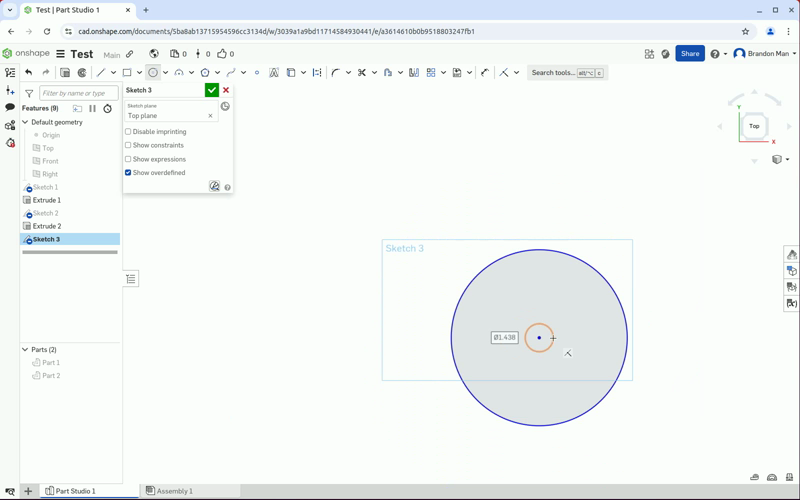
scroll(-6)
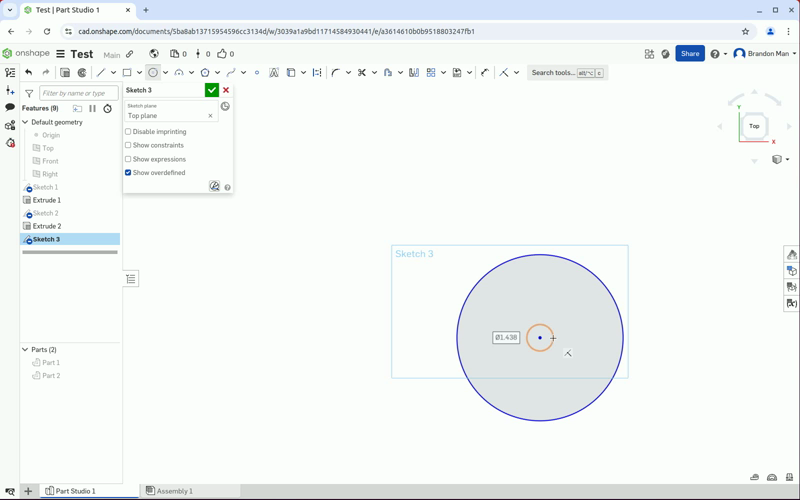
scroll(-6)
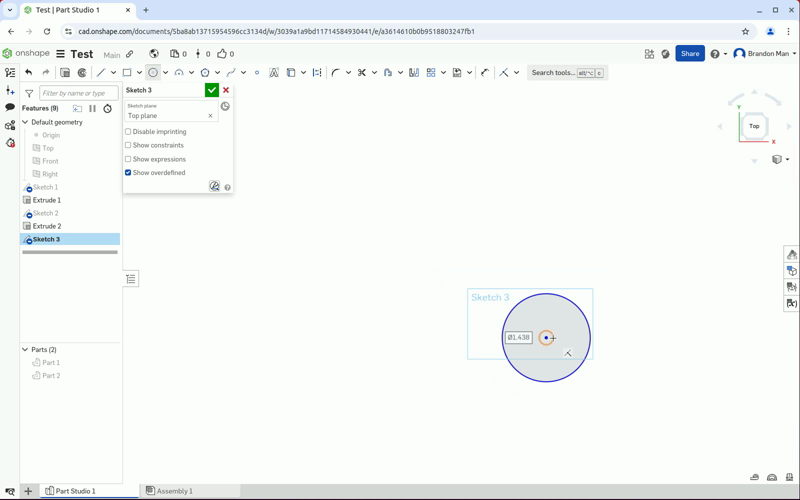
scroll(-6)
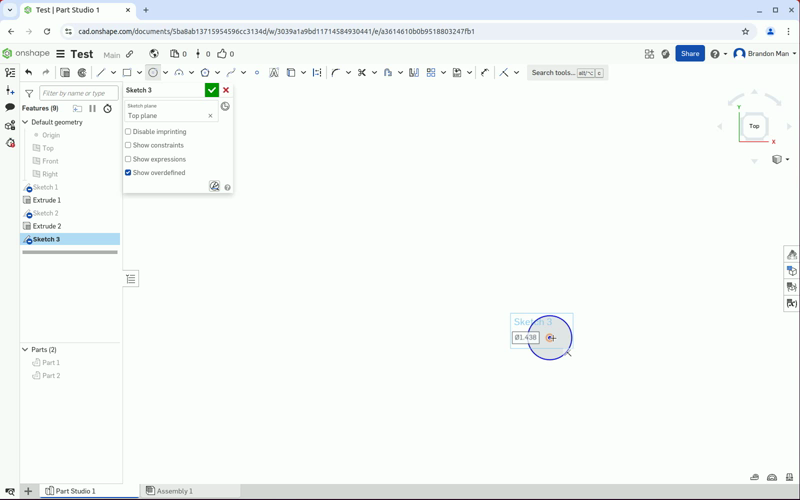
key(esc)
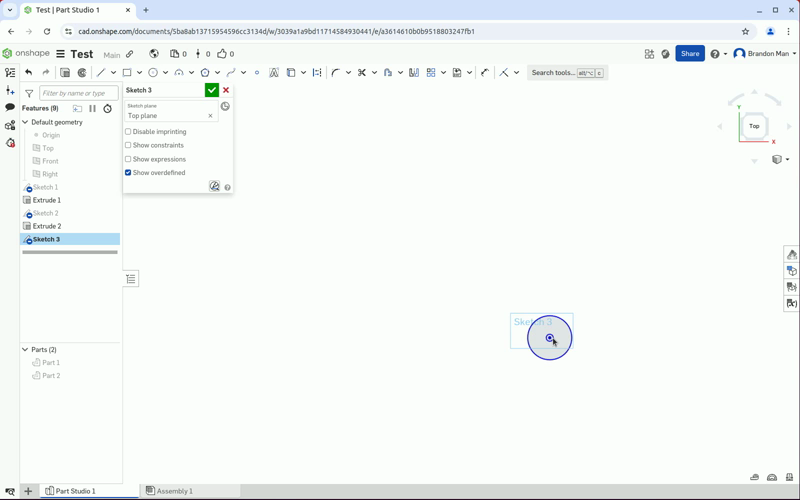
mouse_move(539, 350)
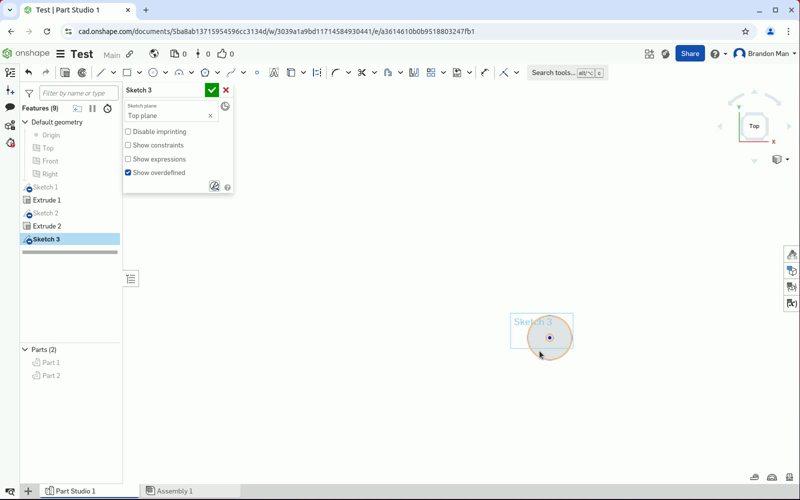
scroll(6)
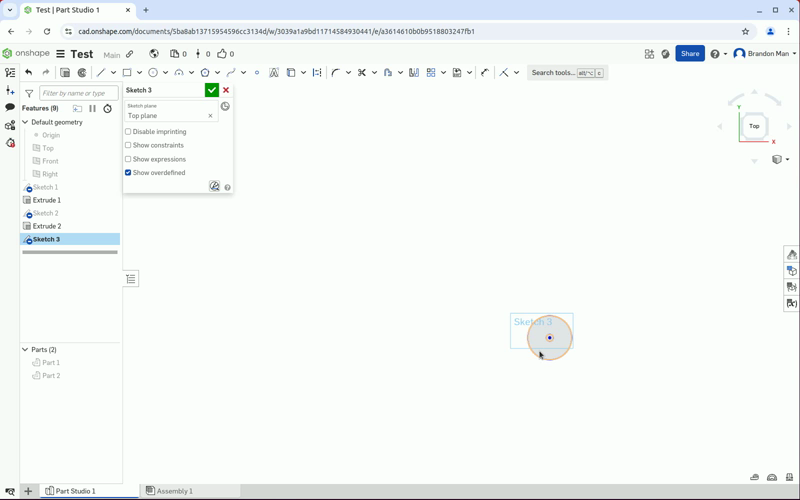
scroll(6)
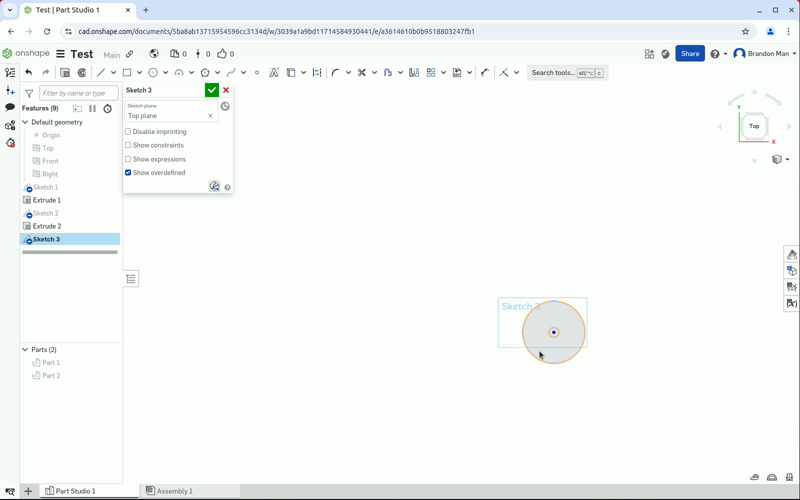
scroll(6)
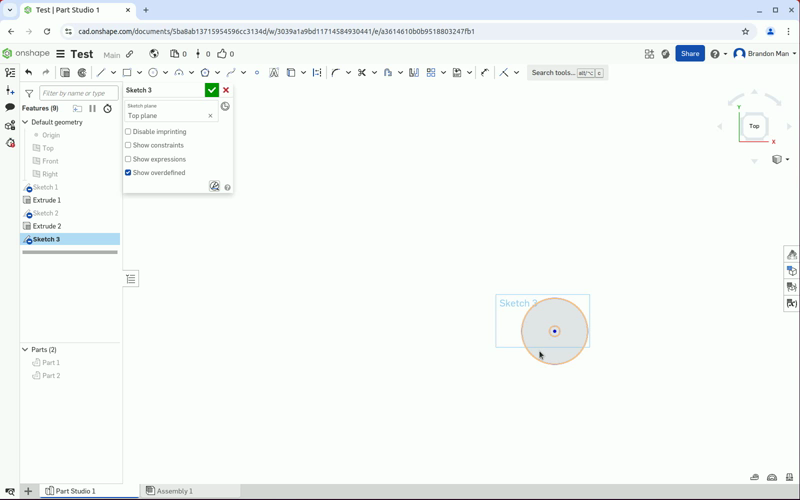
scroll(6)
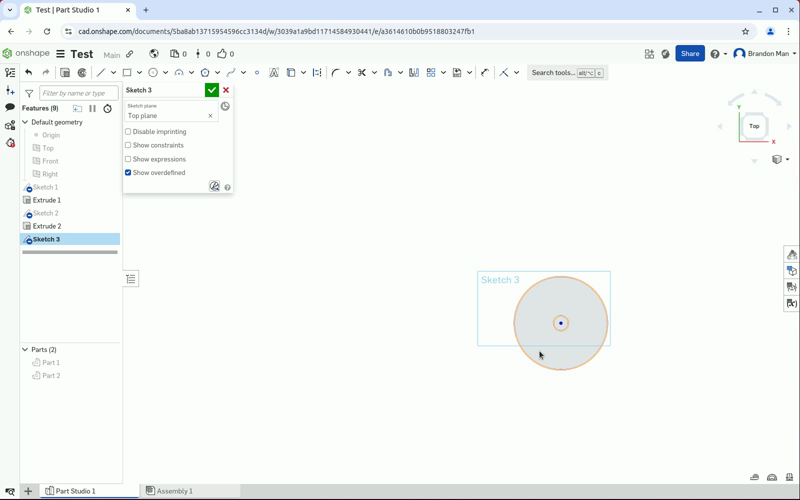
scroll(6)
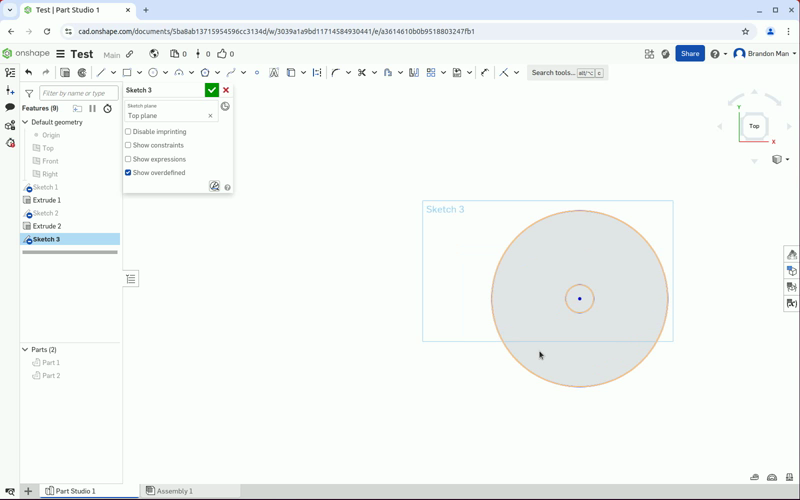
scroll(6)
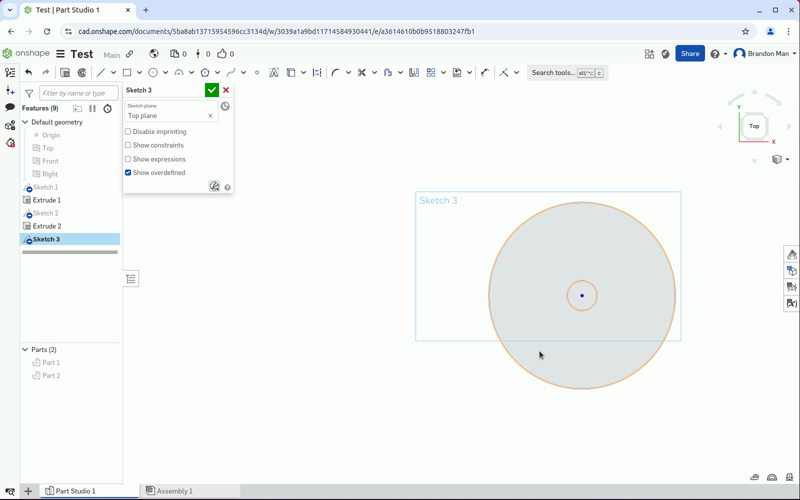
scroll(6)
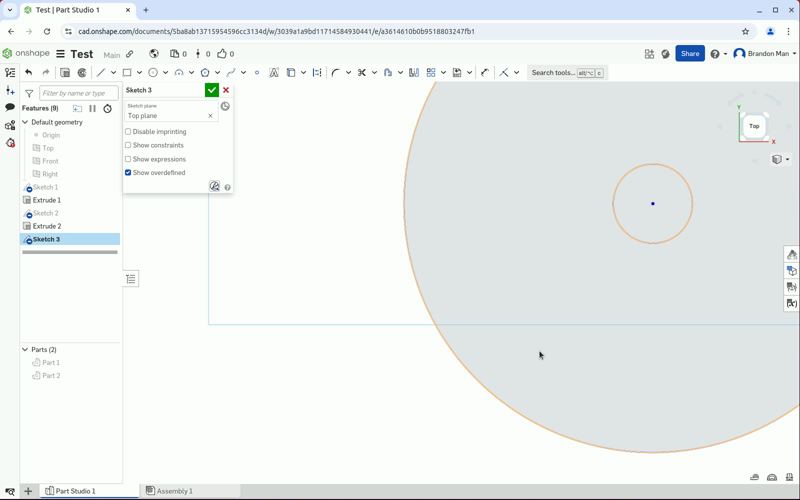
click(539, 350)
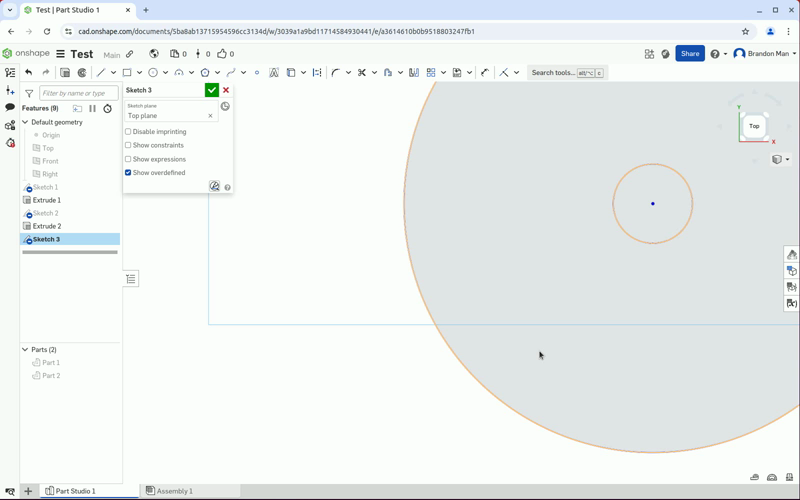
scroll(-6)
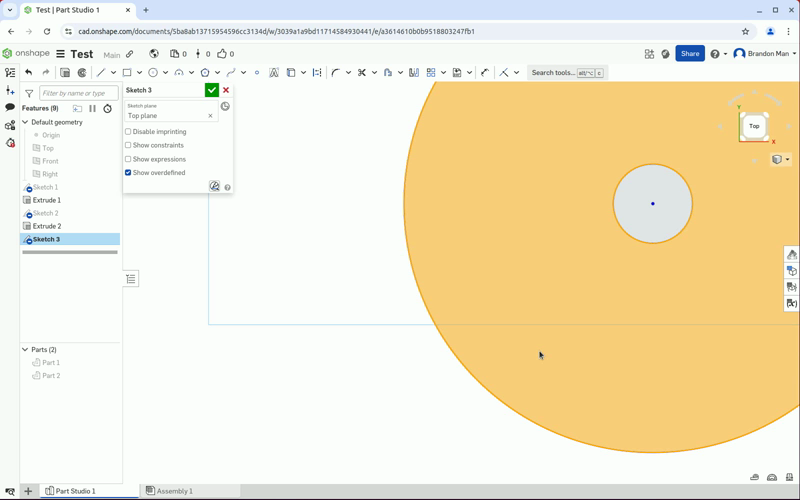
scroll(-6)
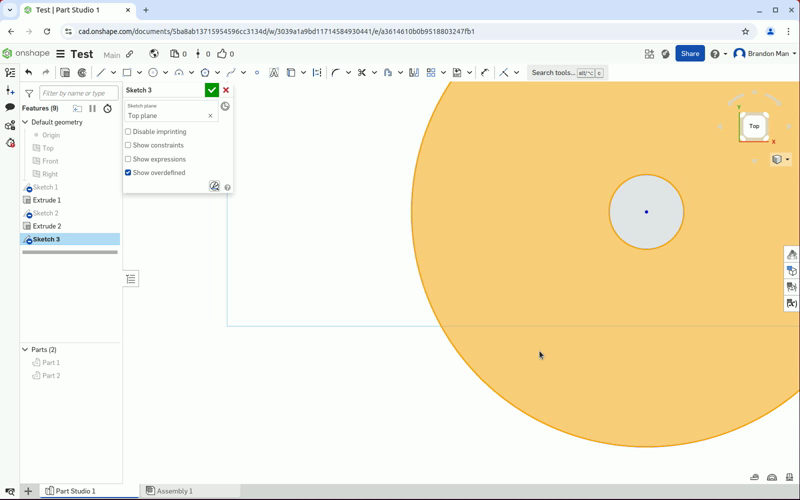
scroll(-6)
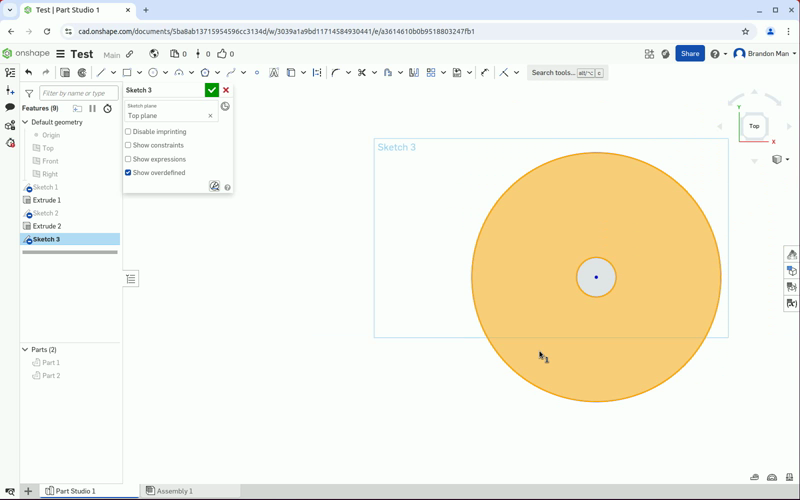
scroll(-6)
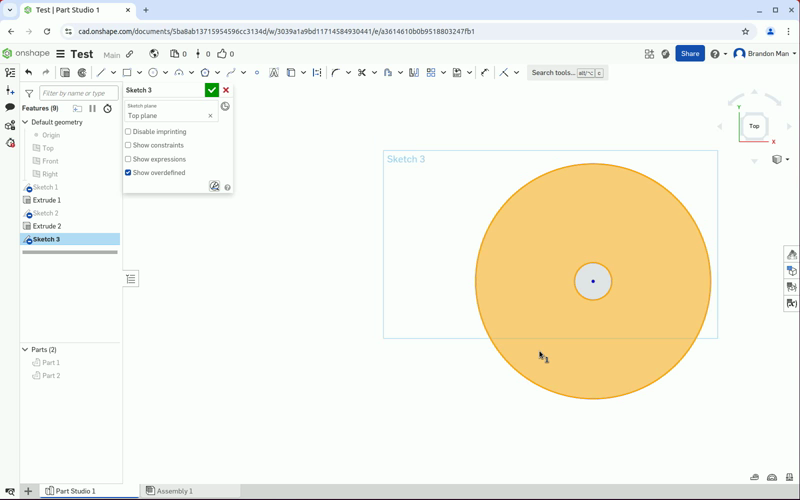
scroll(-6)
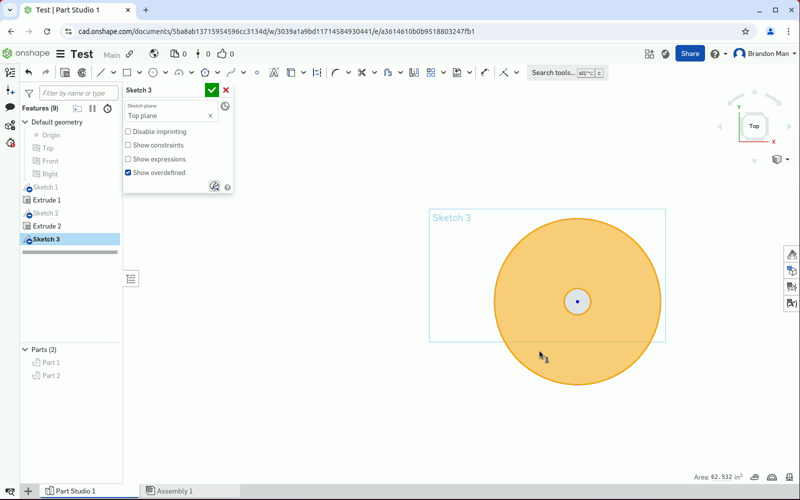
scroll(-6)
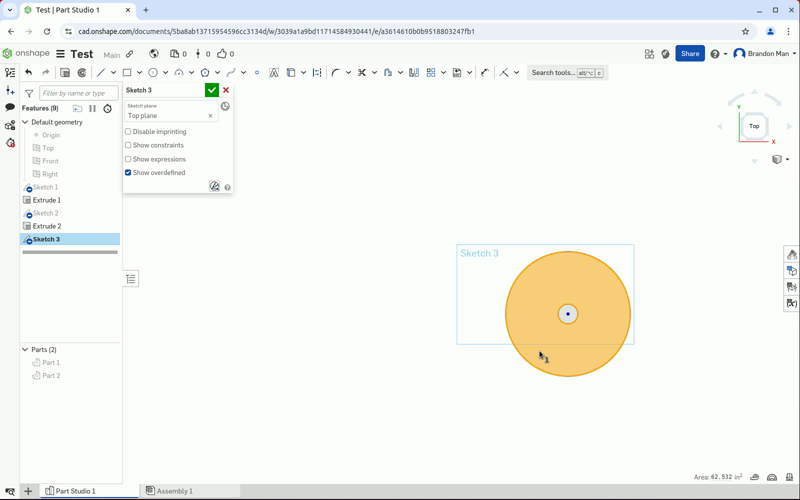
scroll(-6)
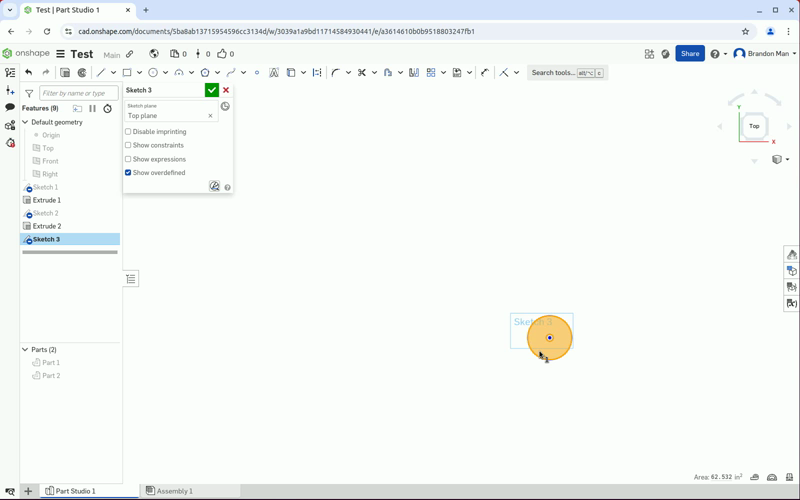
mouse_move(73, 352)
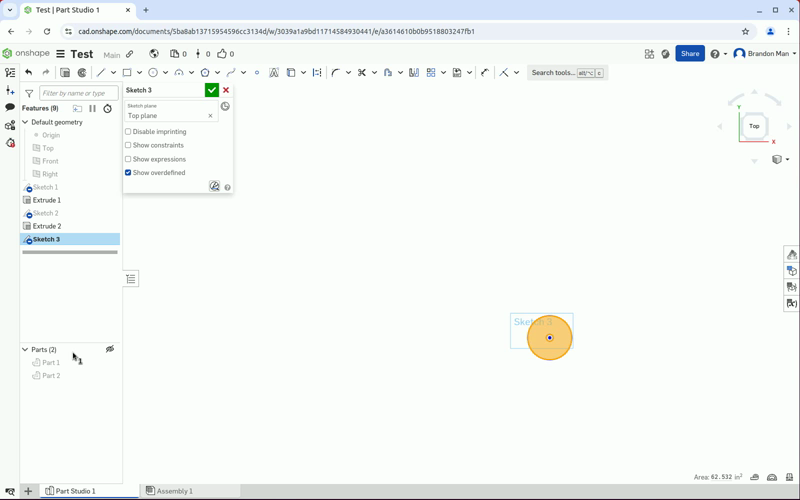
key(shift+y)
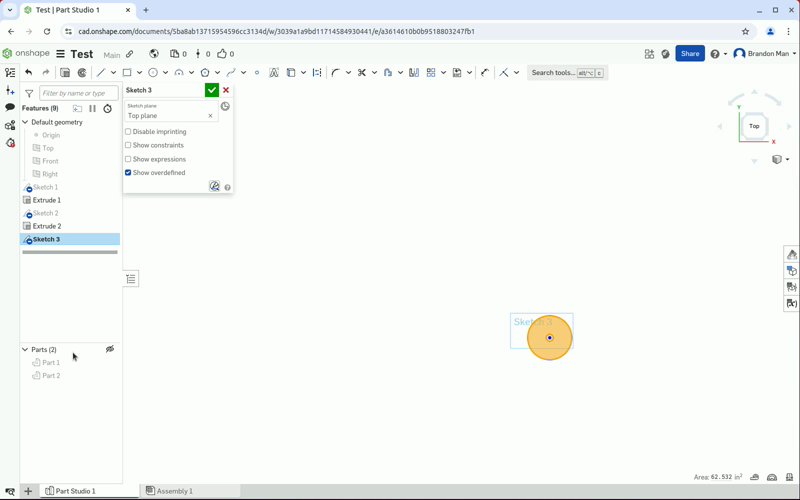
key(shift+e)
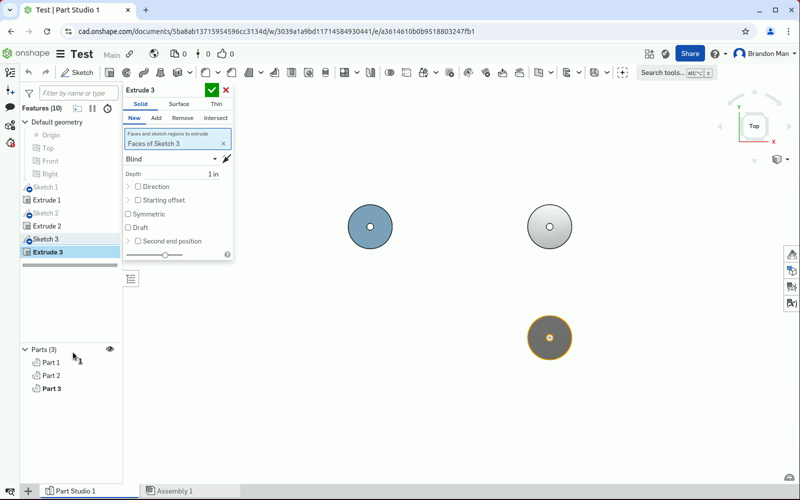
mouse_move(143, 106)
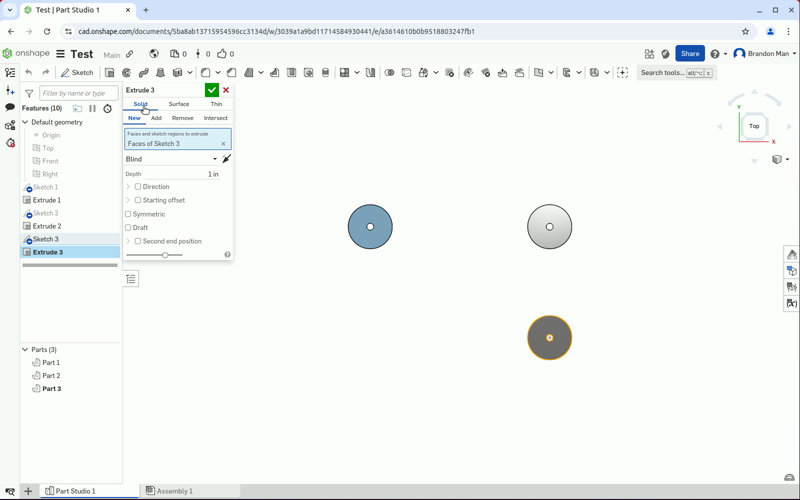
click(143, 106)
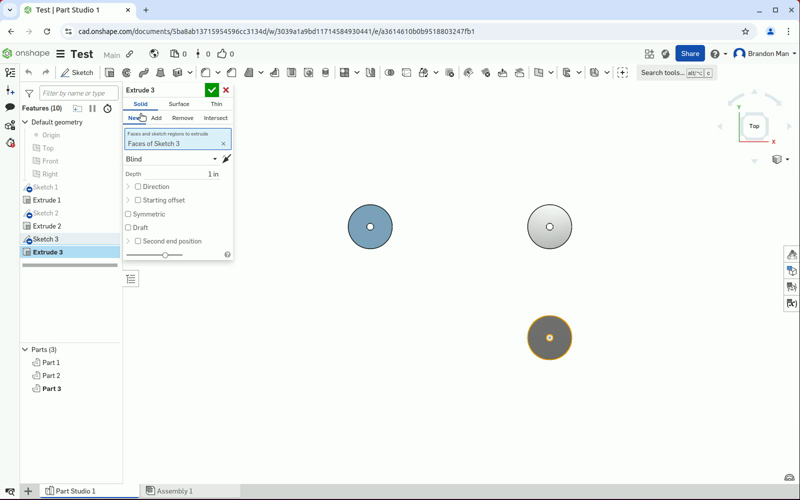
mouse_move(137, 120)
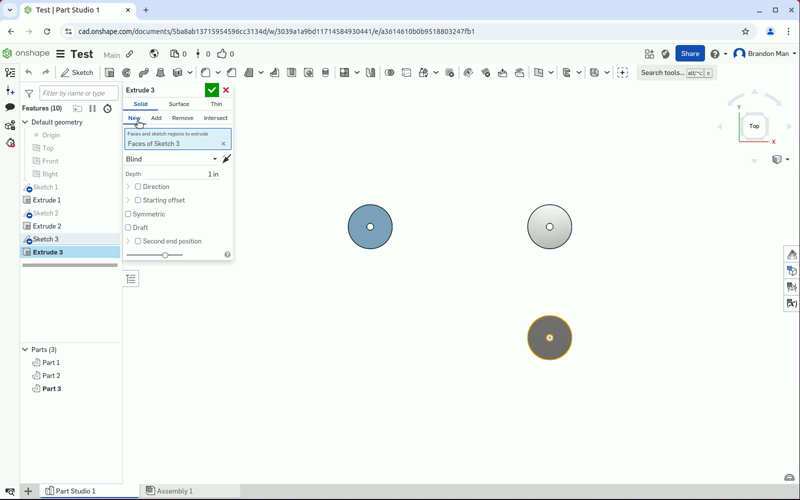
click(137, 120)
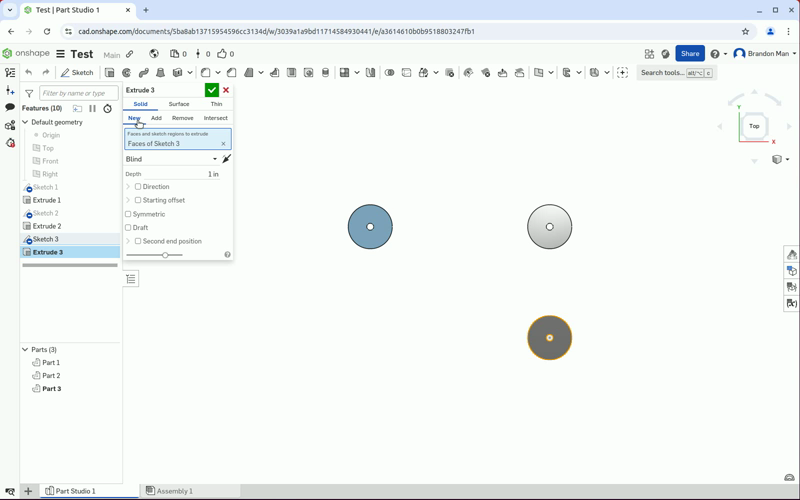
key(tab, 4)
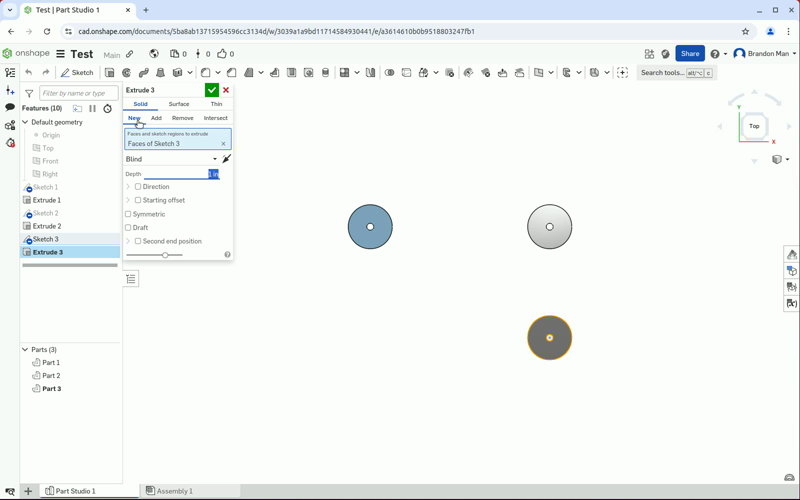
text(11.313)
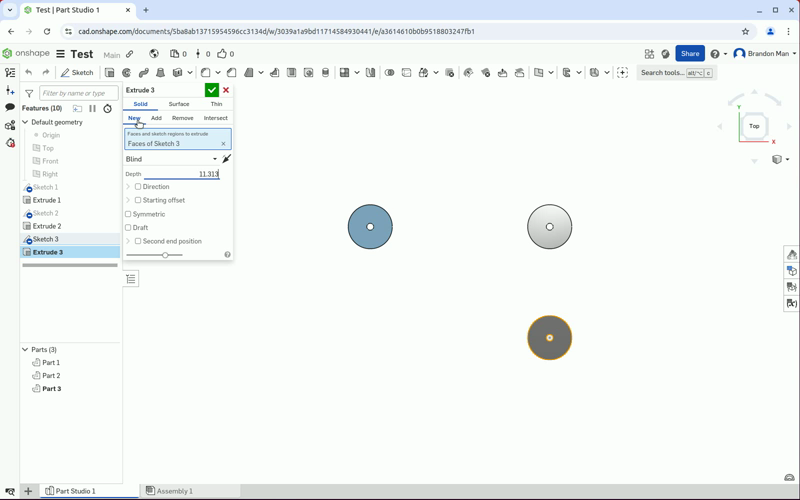
key(enter)
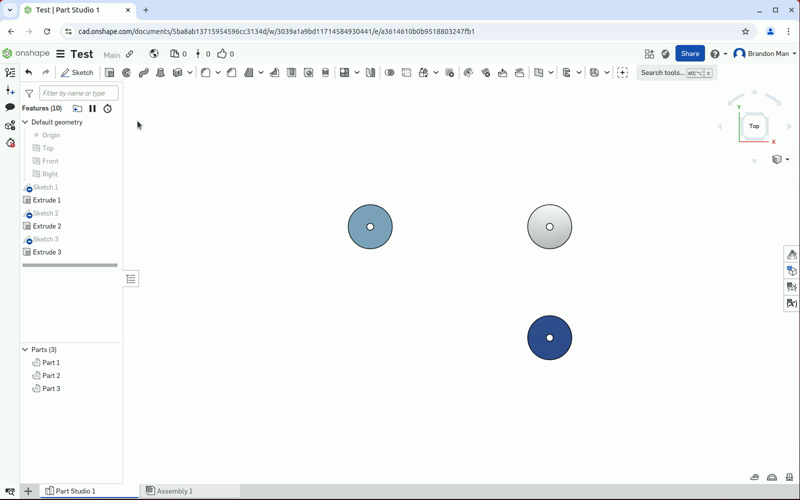
key(shift+h)
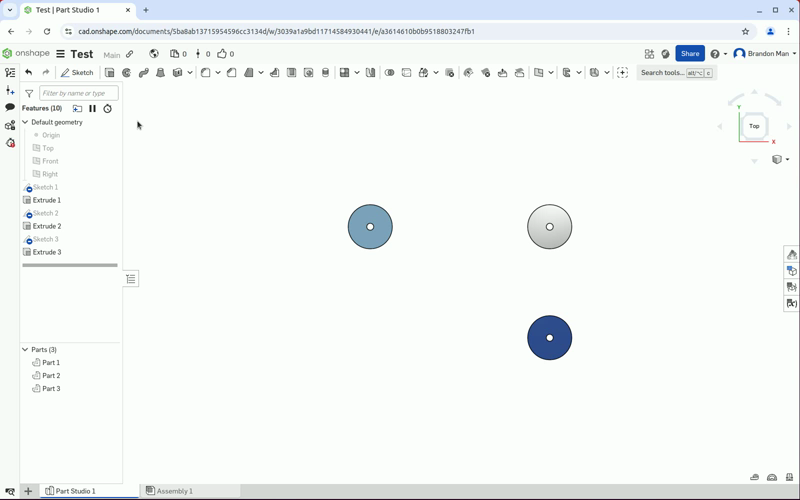
key(shift+h)
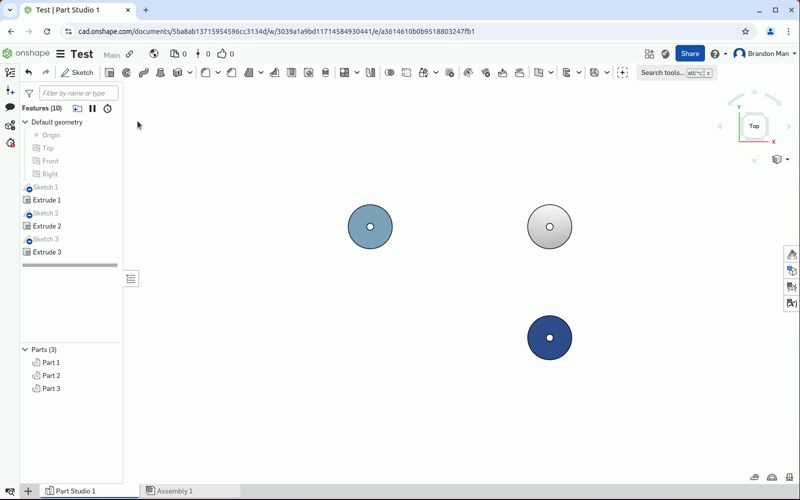
mouse_move(73, 189)
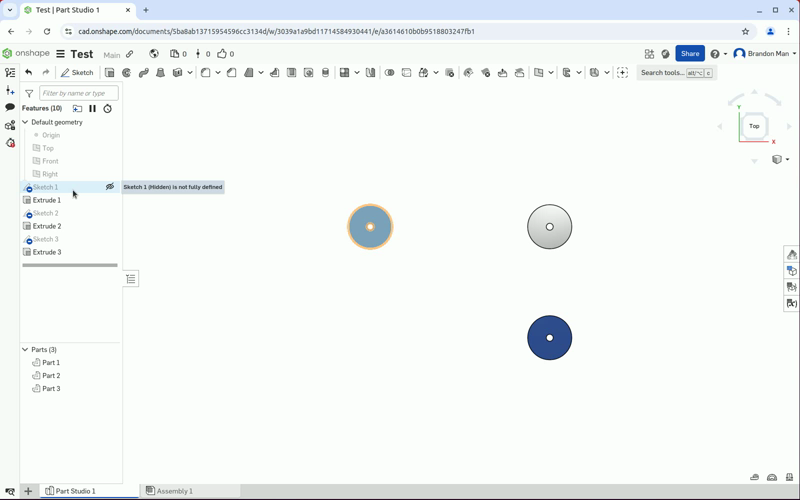
click(73, 189)
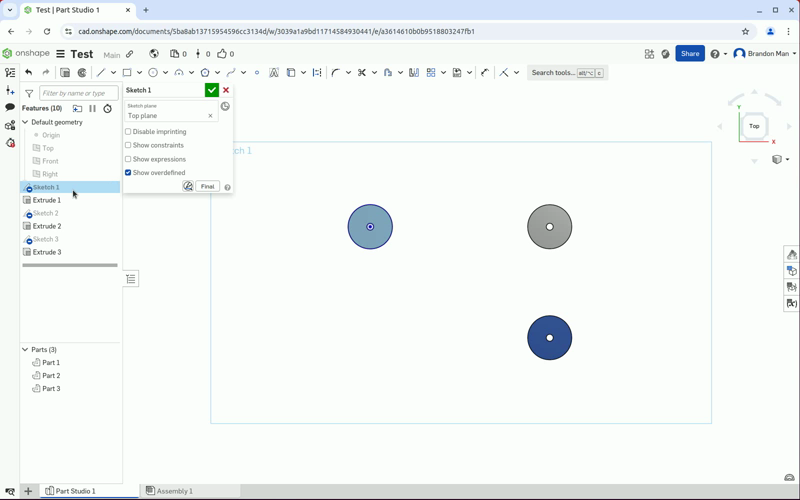
mouse_move(229, 92)
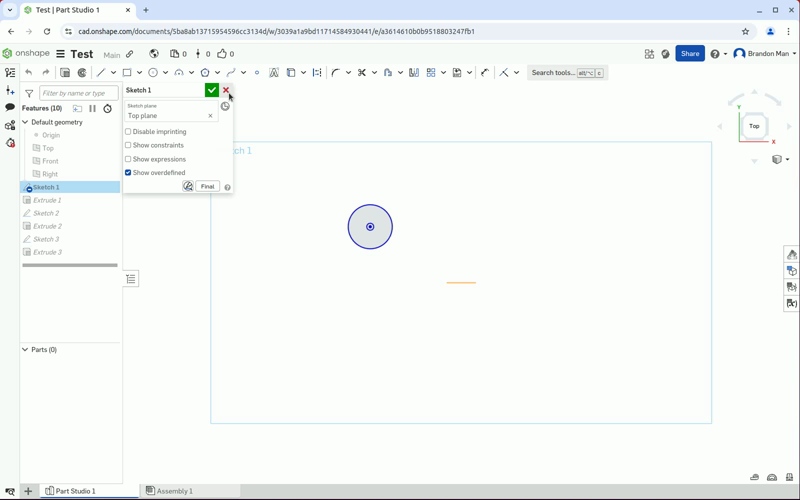
click(229, 92)
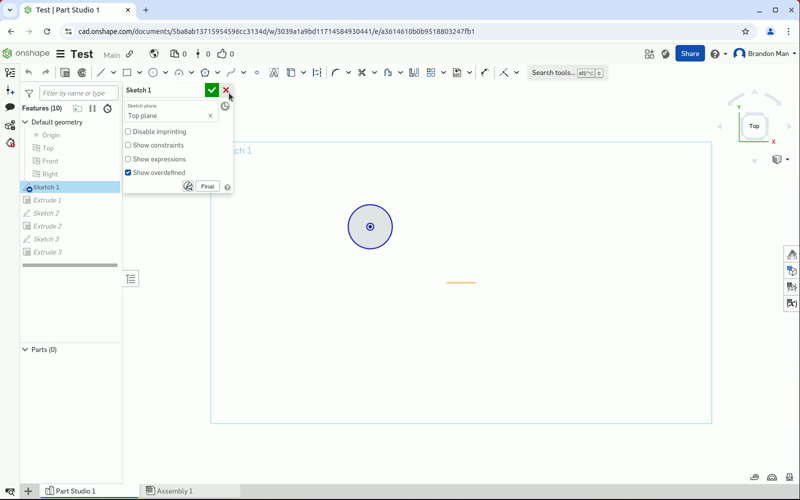
key(shift+s)
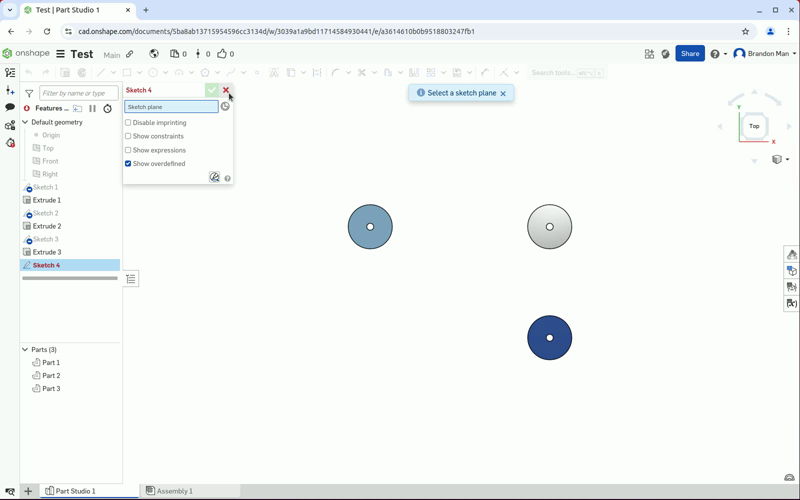
mouse_move(73, 150)
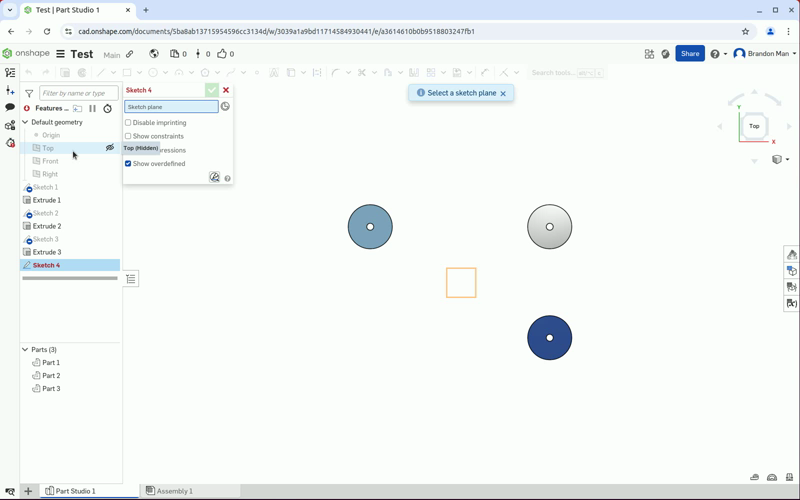
click(73, 150)
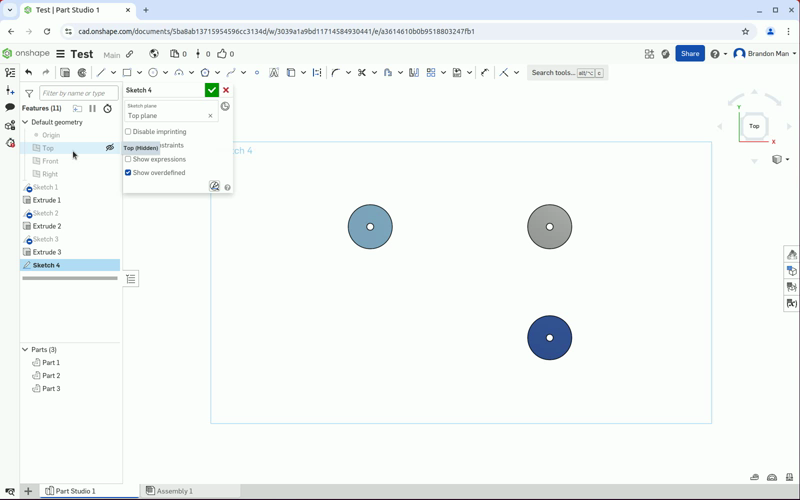
mouse_move(73, 352)
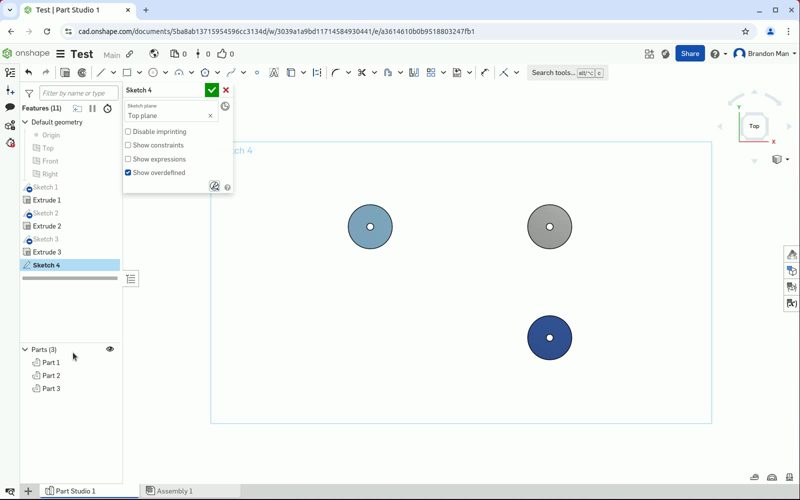
key(y)
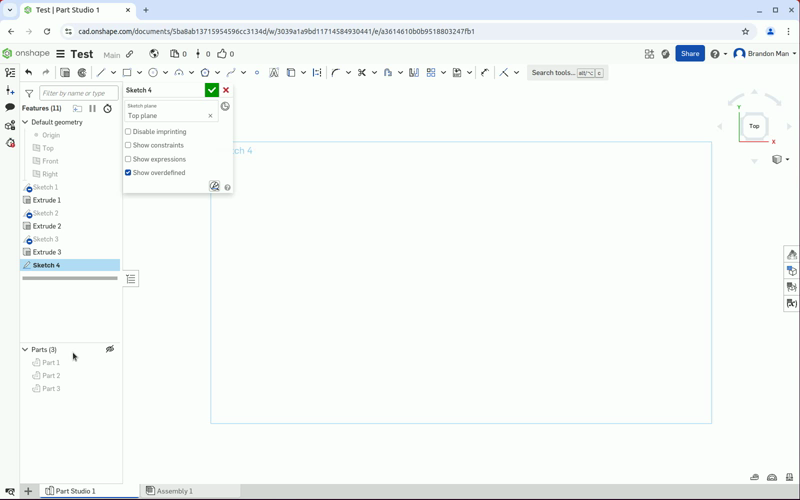
key(c)
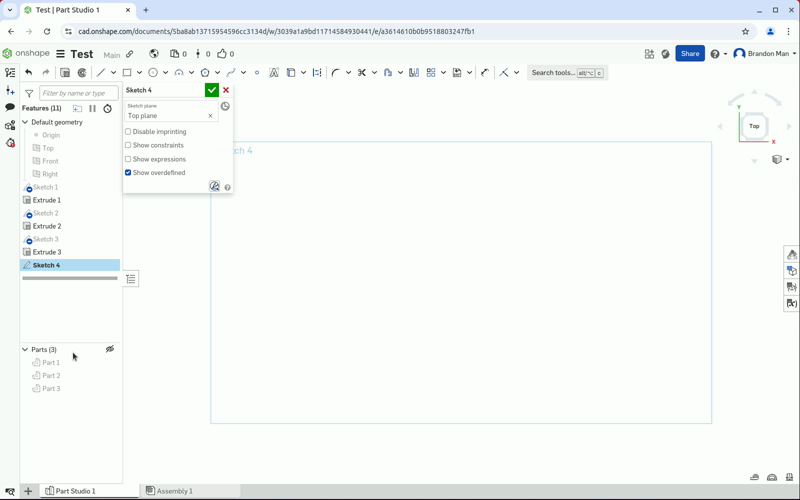
key_down(shift)
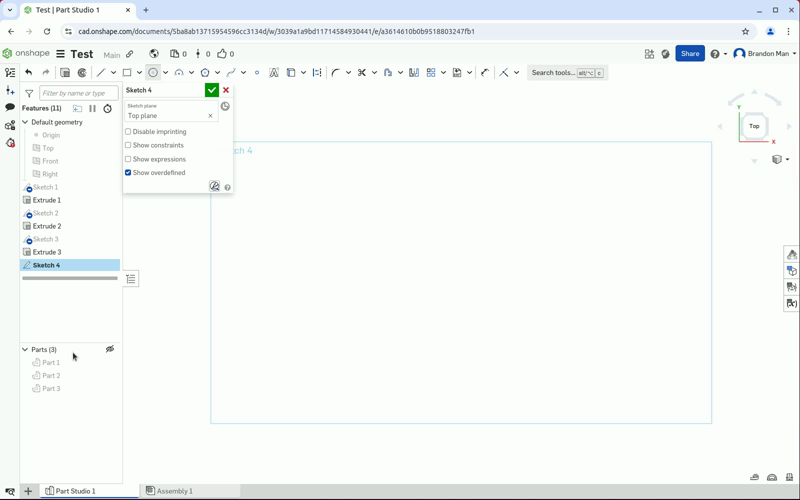
mouse_move(370, 337)
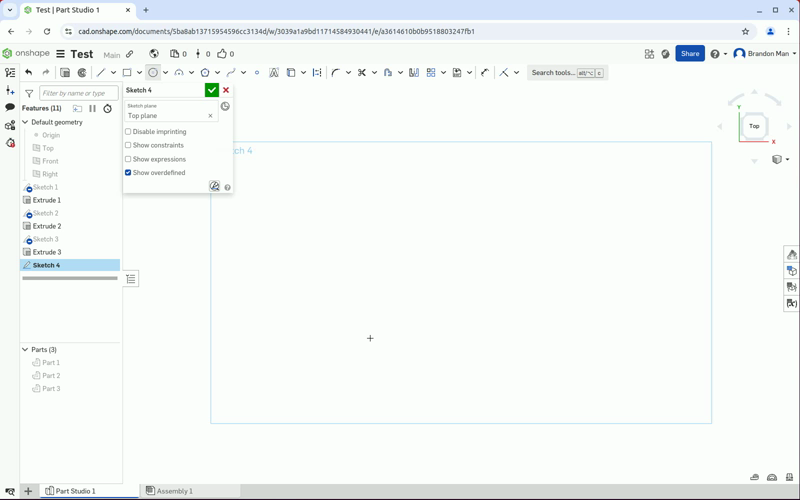
click(370, 337)
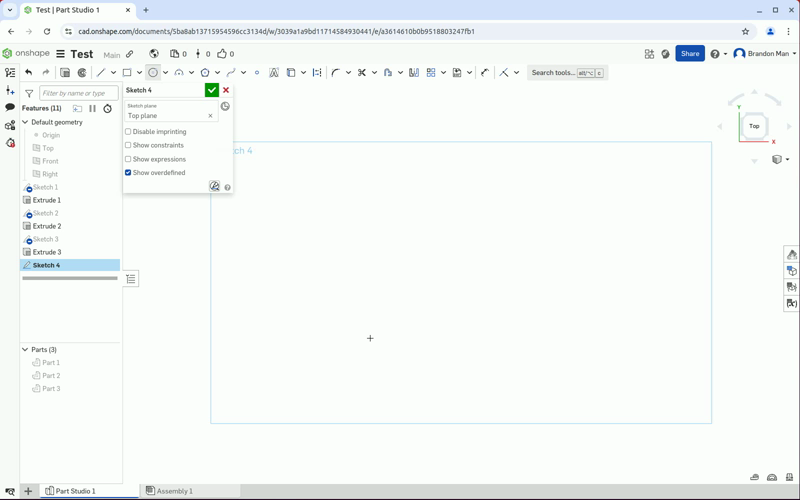
key_up(shift)
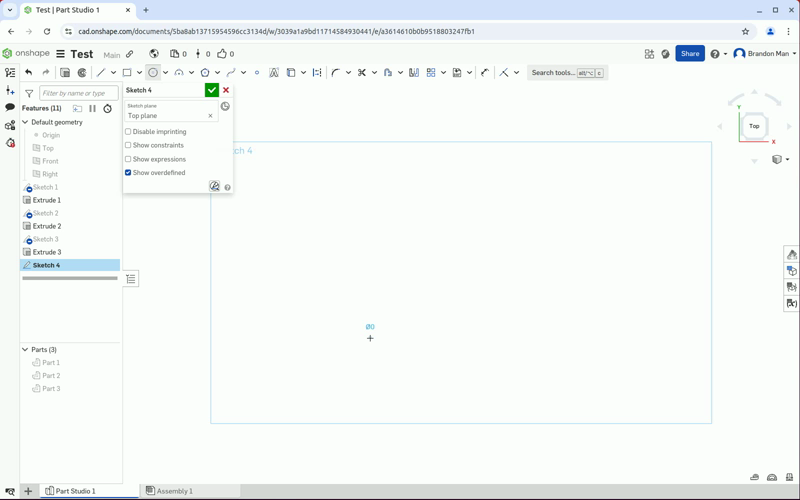
mouse_move(392, 337)
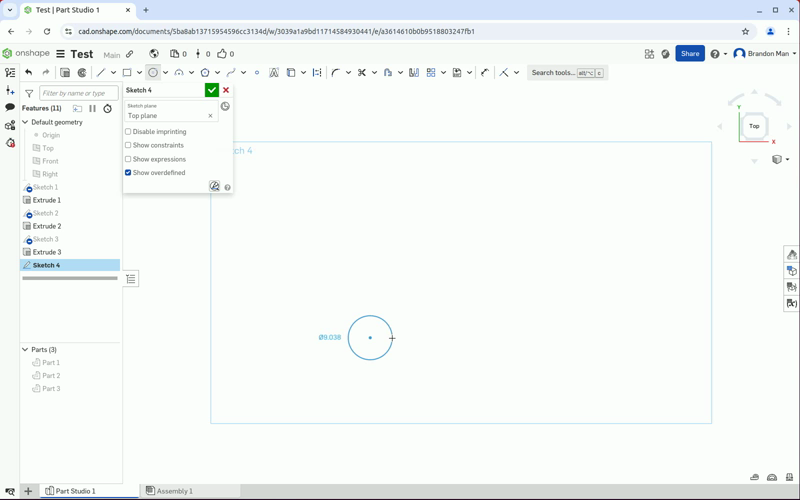
click(392, 337)
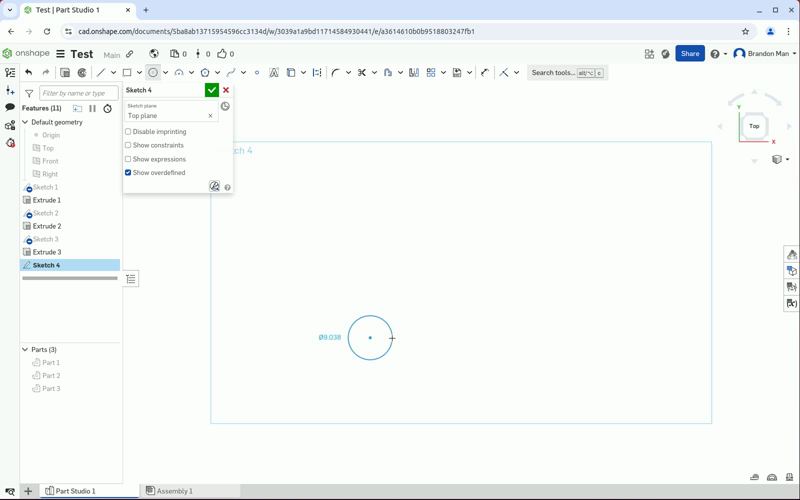
key(esc)
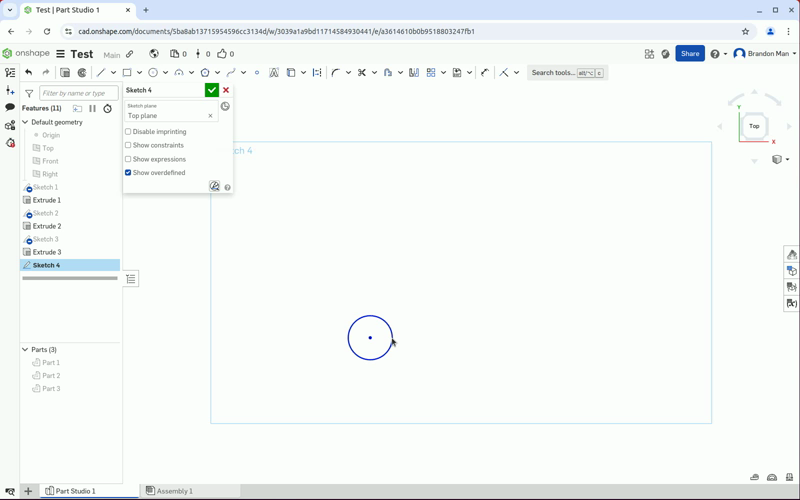
key(c)
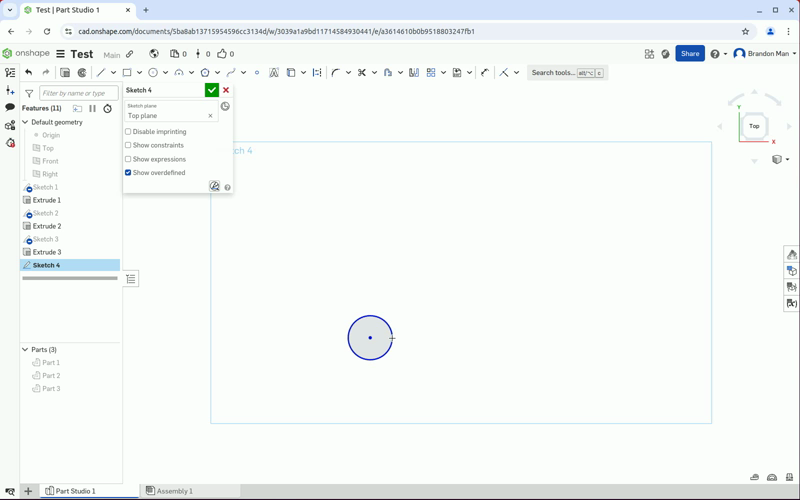
key_down(shift)
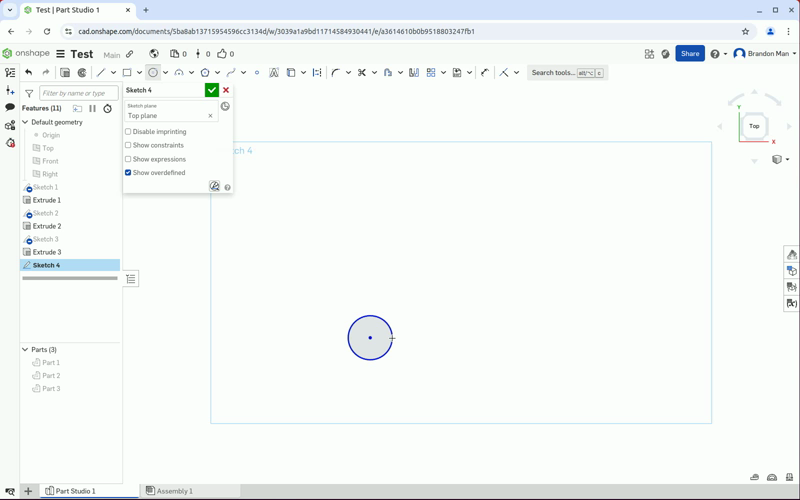
mouse_move(370, 337)
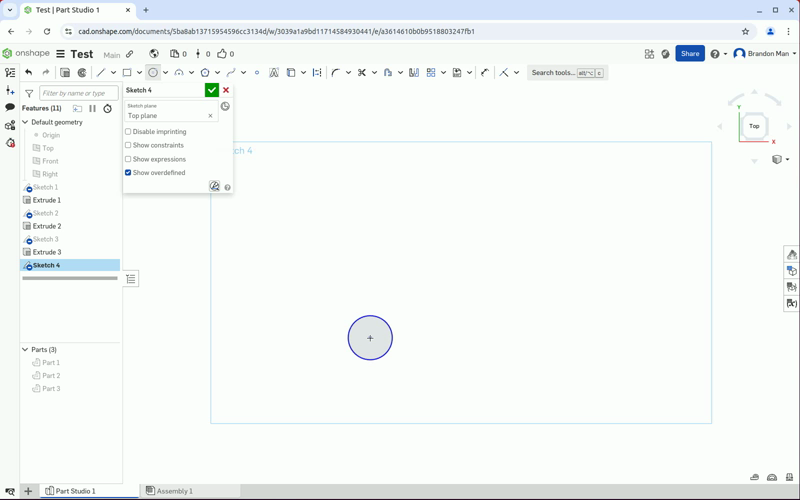
click(370, 337)
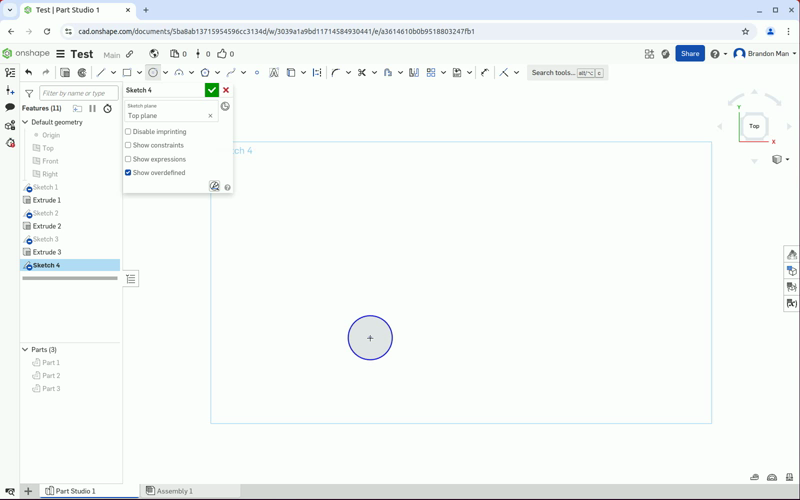
key_up(shift)
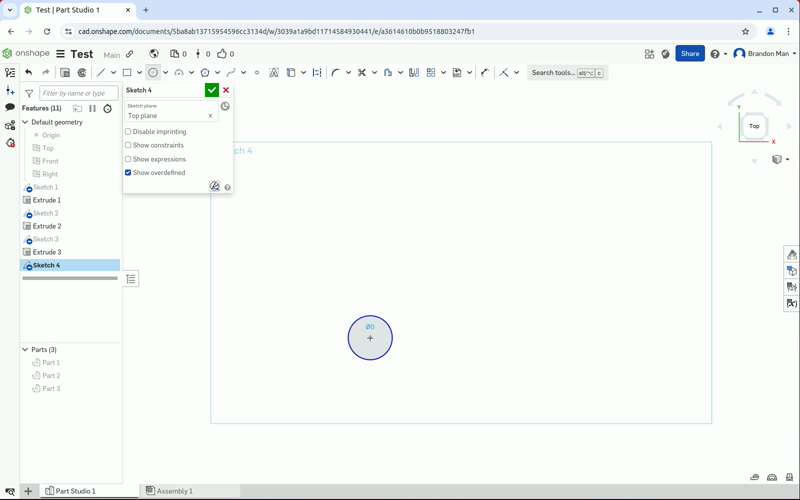
mouse_move(373, 337)
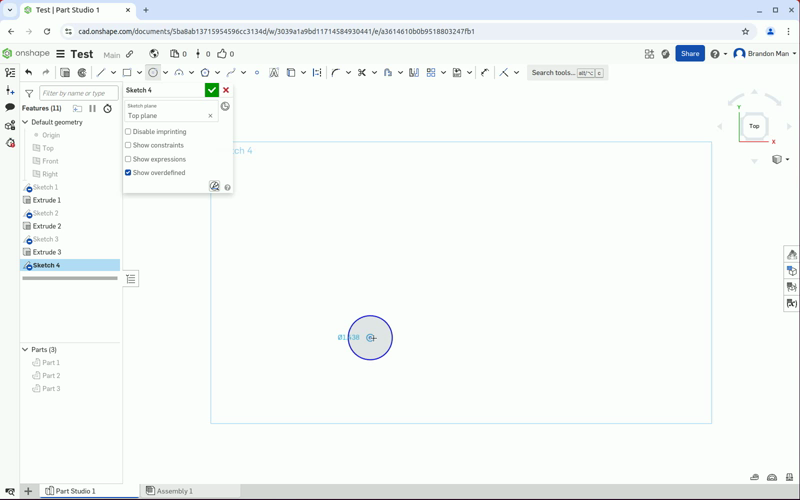
scroll(6)
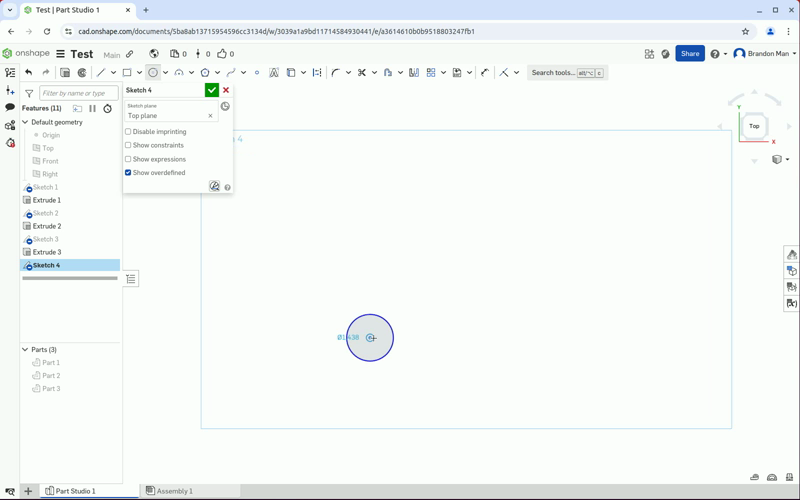
scroll(6)
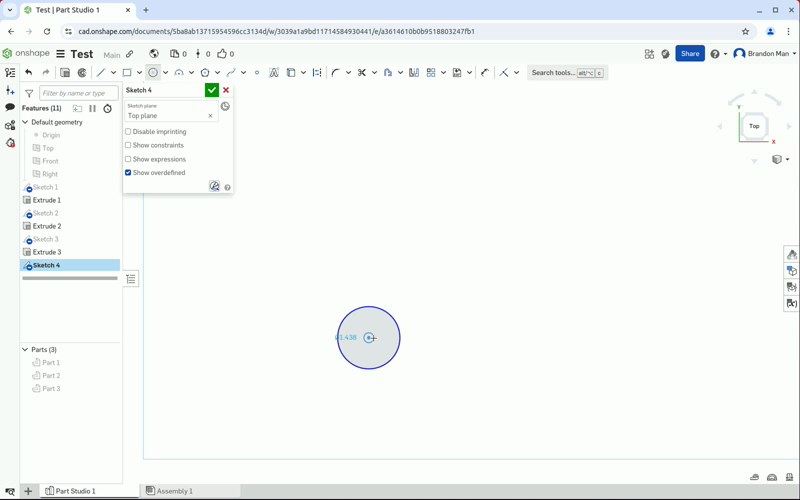
scroll(6)
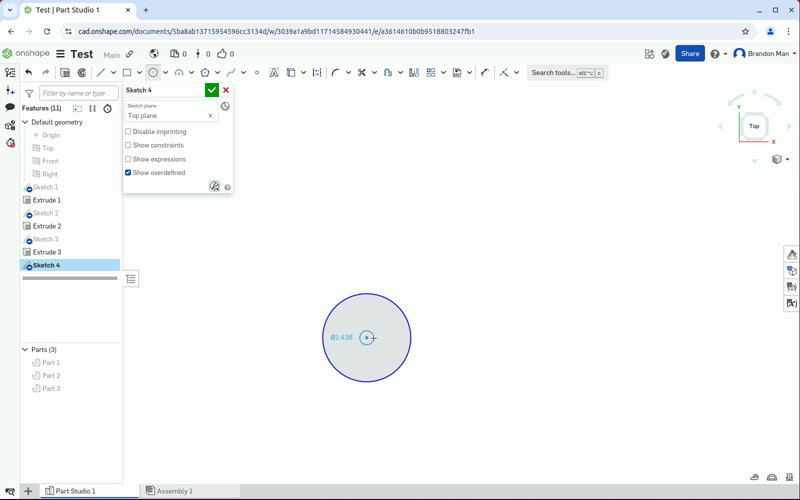
scroll(6)
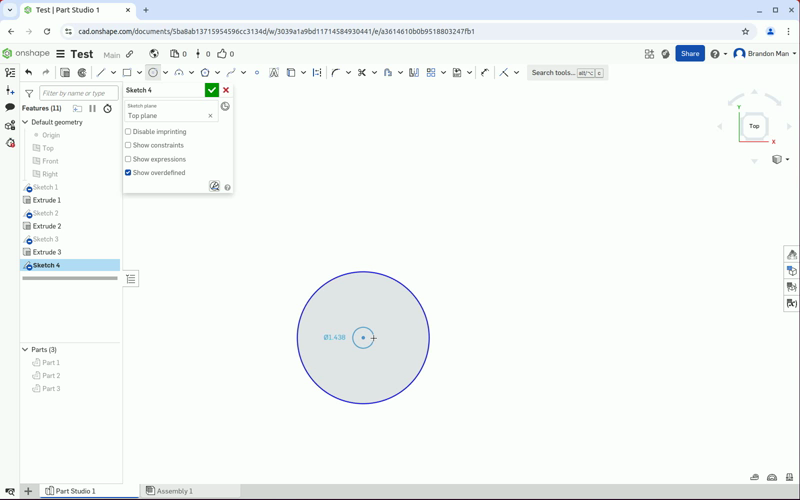
scroll(6)
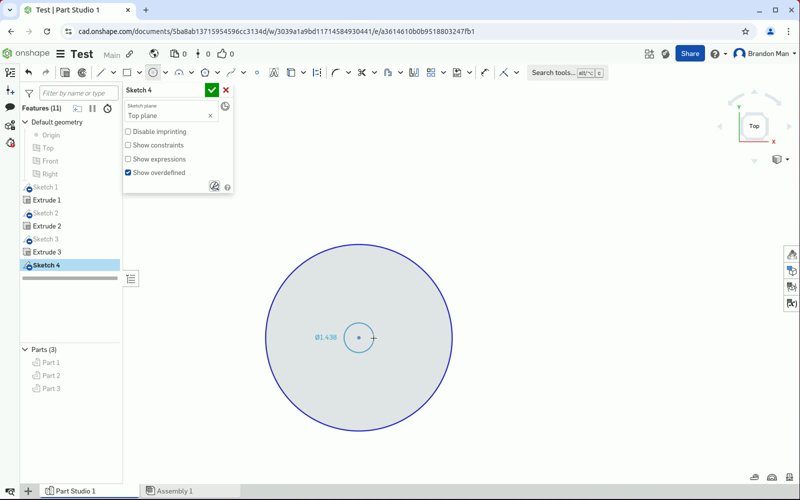
scroll(6)
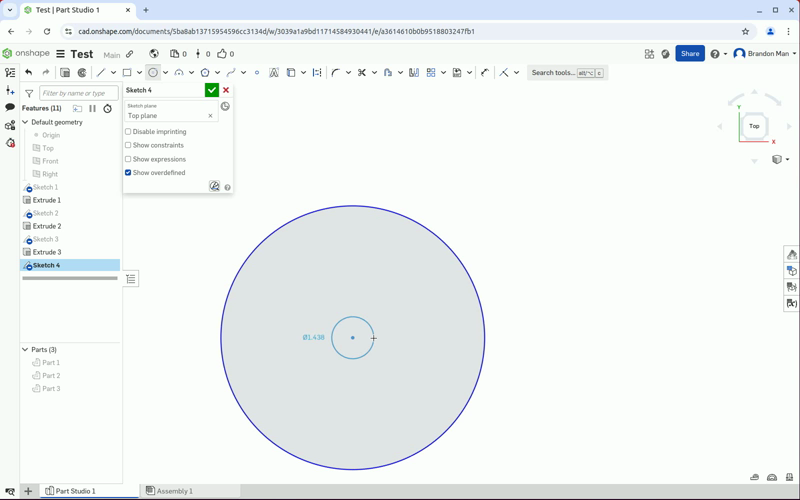
scroll(6)
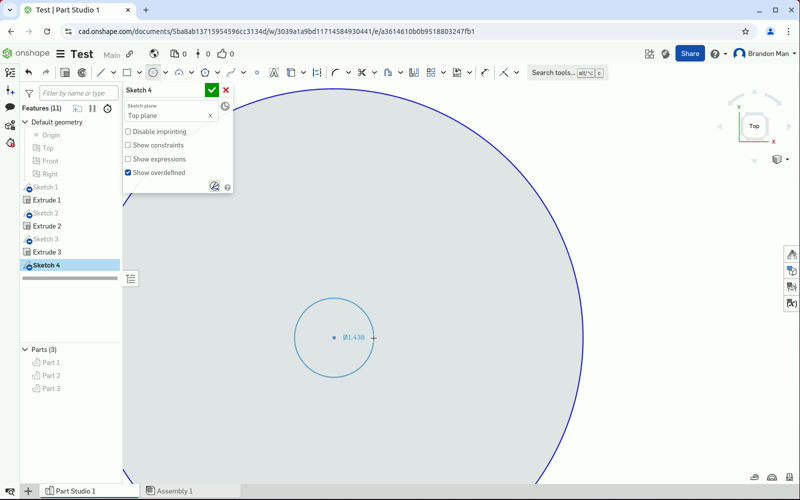
click(373, 337)
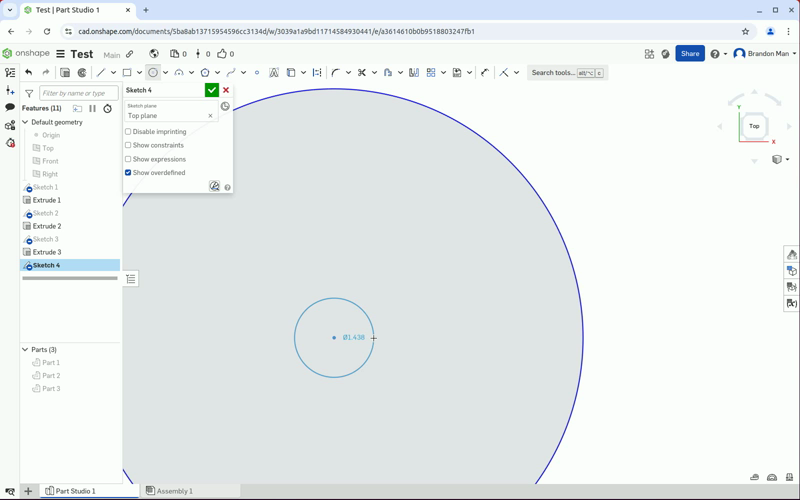
scroll(-6)
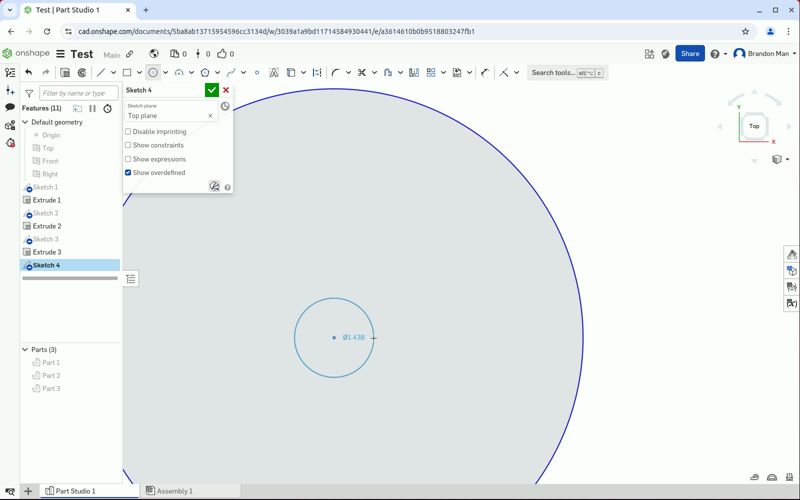
scroll(-6)
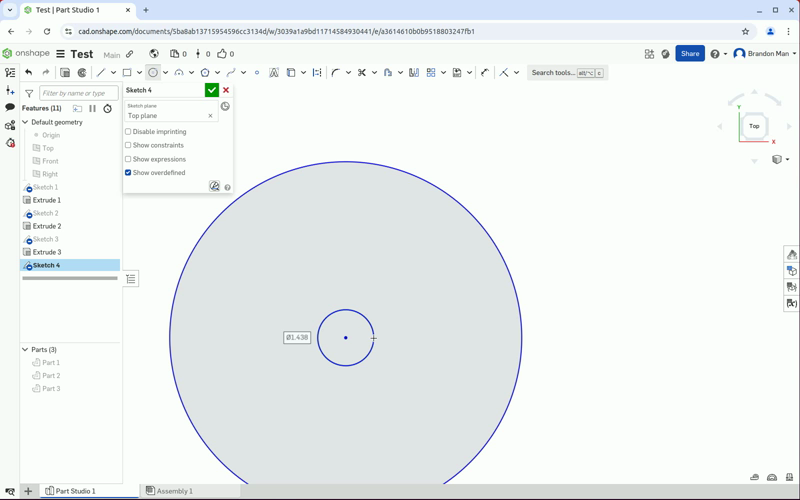
scroll(-6)
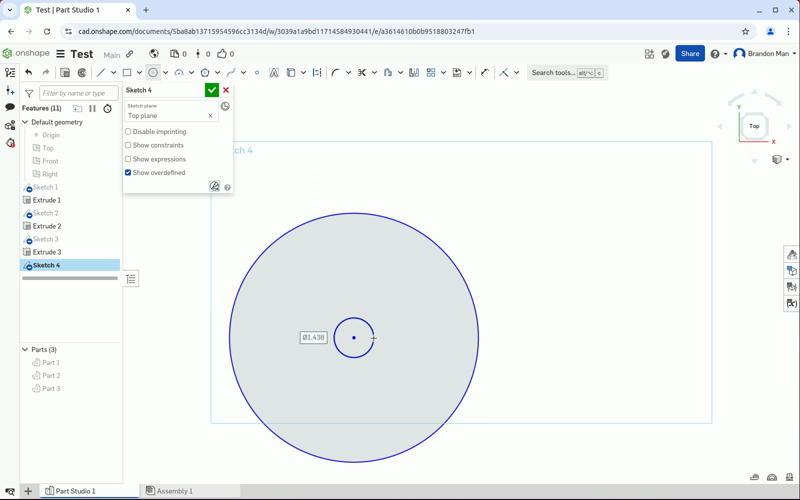
scroll(-6)
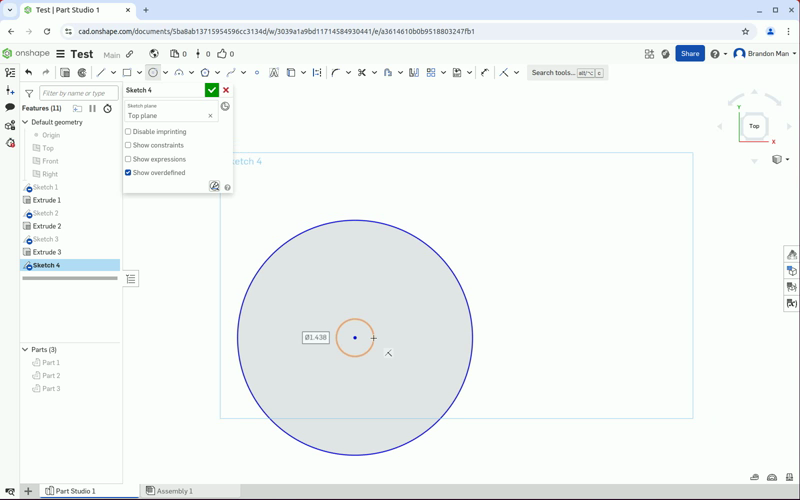
scroll(-6)
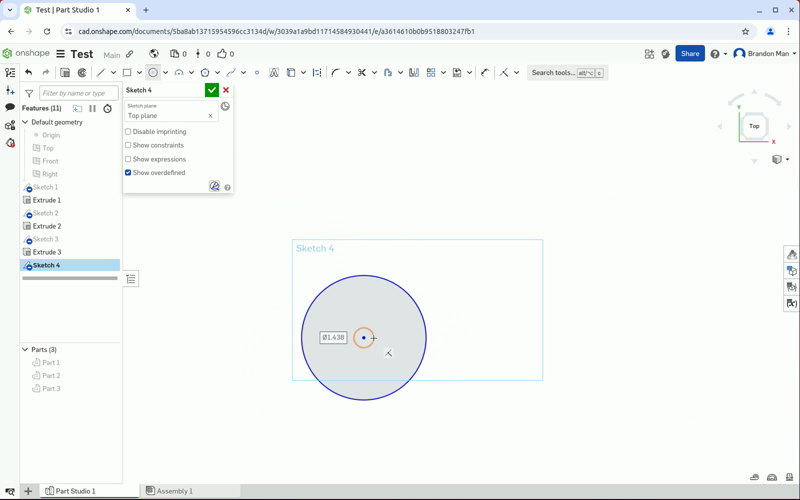
scroll(-6)
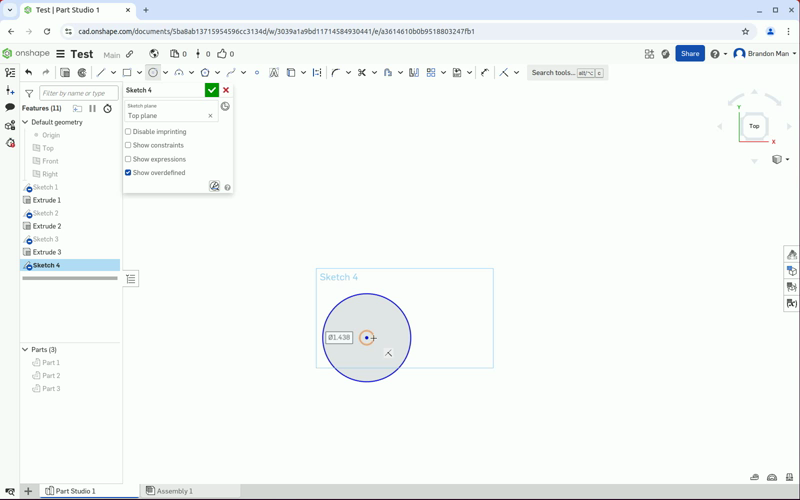
scroll(-6)
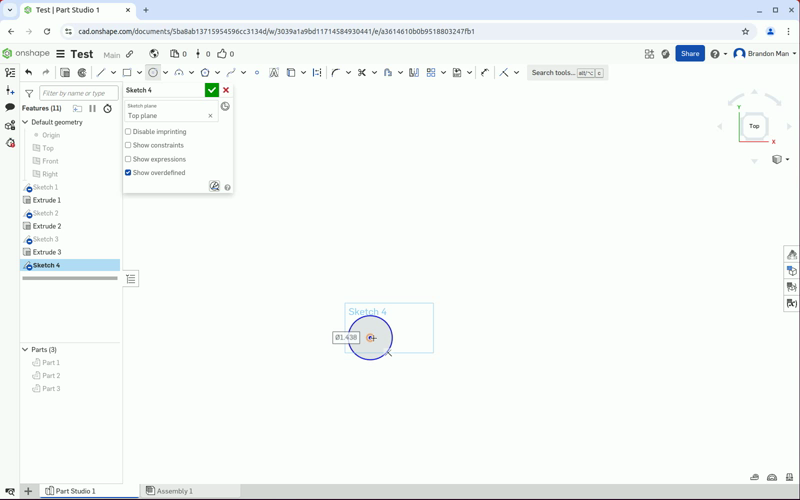
key(esc)
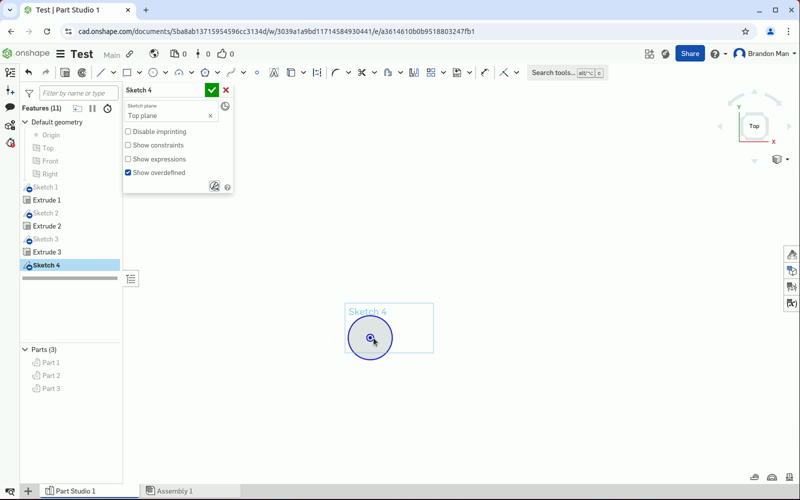
mouse_move(367, 329)
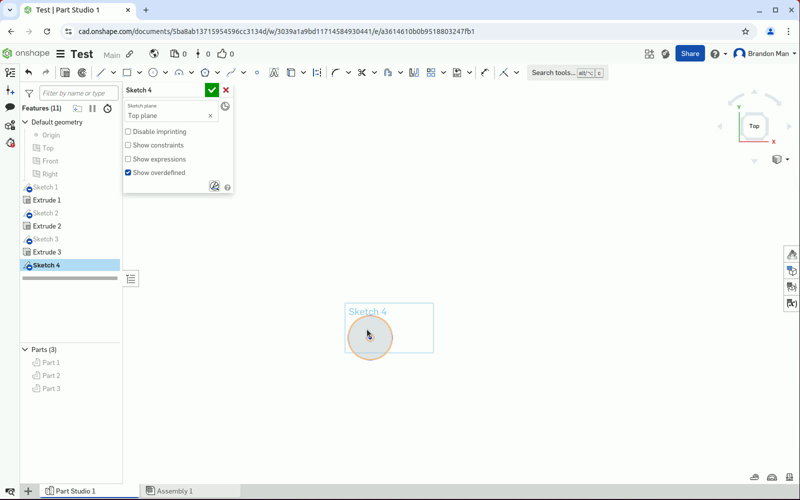
scroll(6)
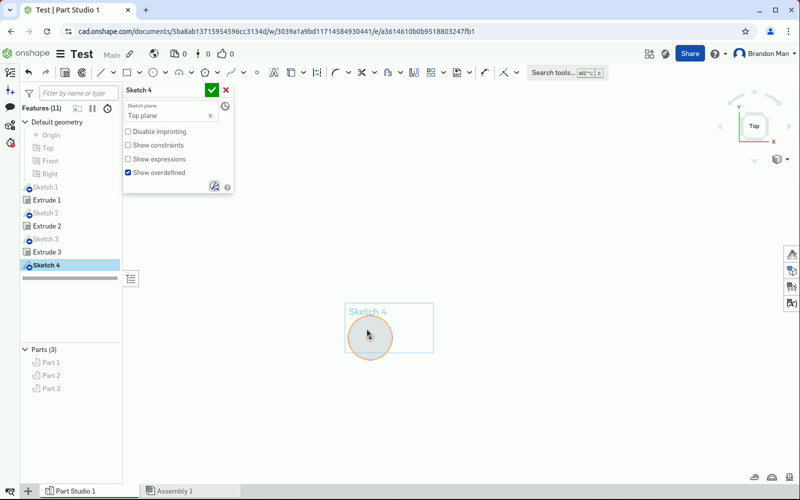
scroll(6)
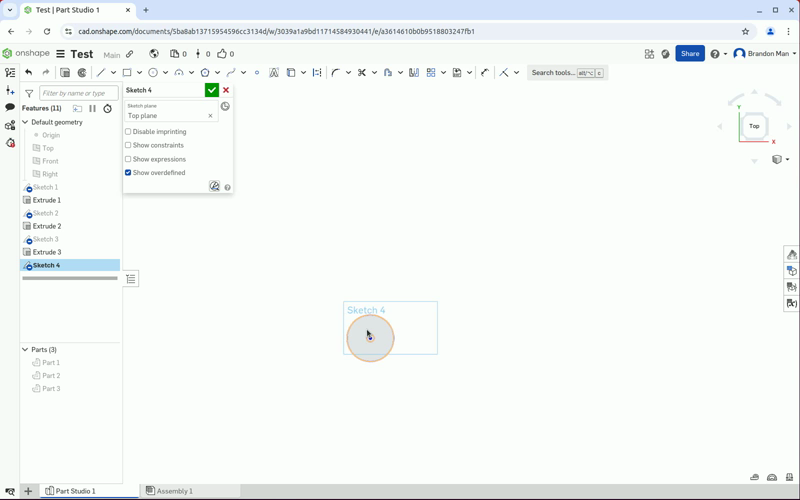
scroll(6)
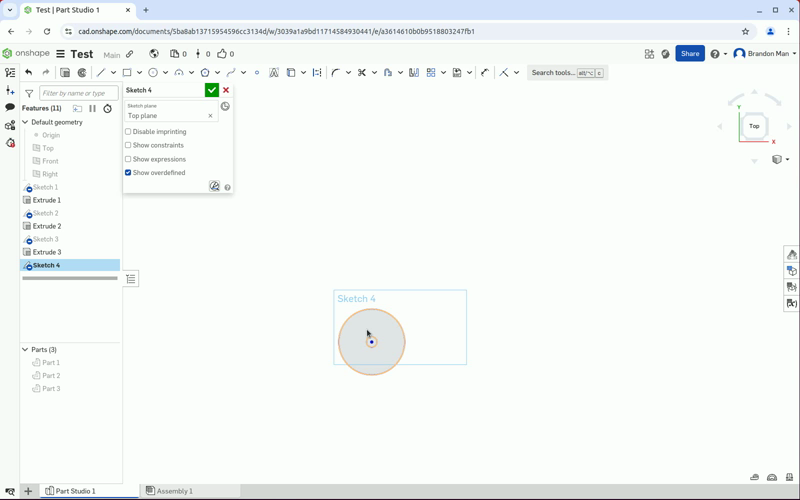
scroll(6)
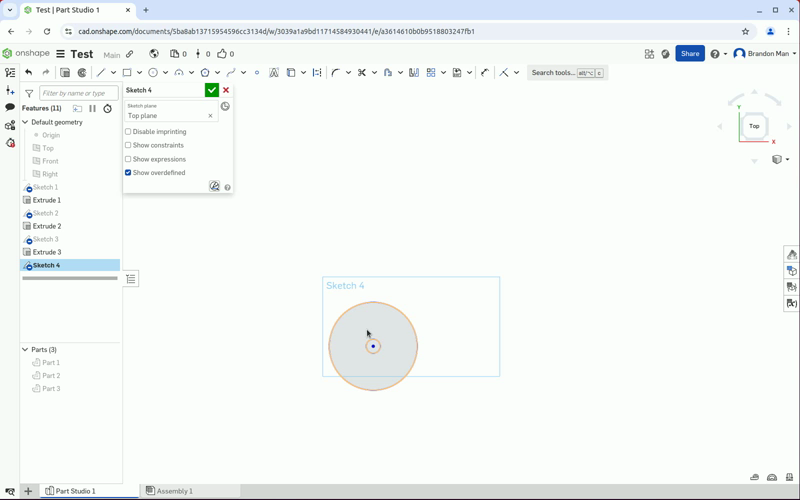
scroll(6)
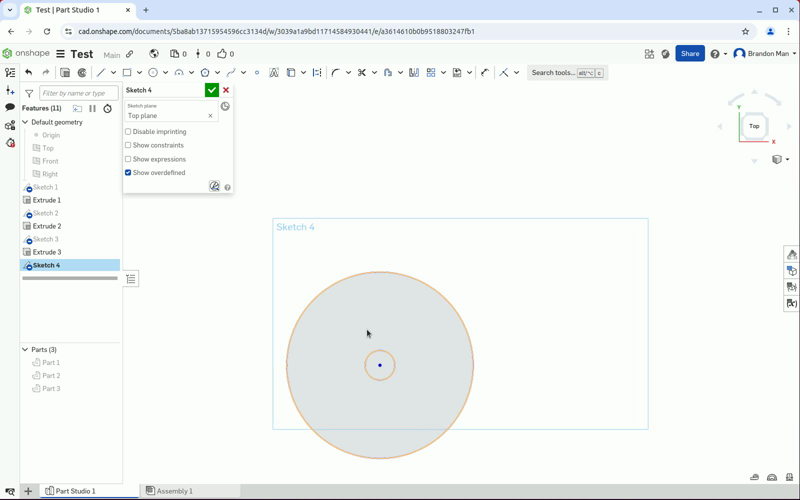
scroll(6)
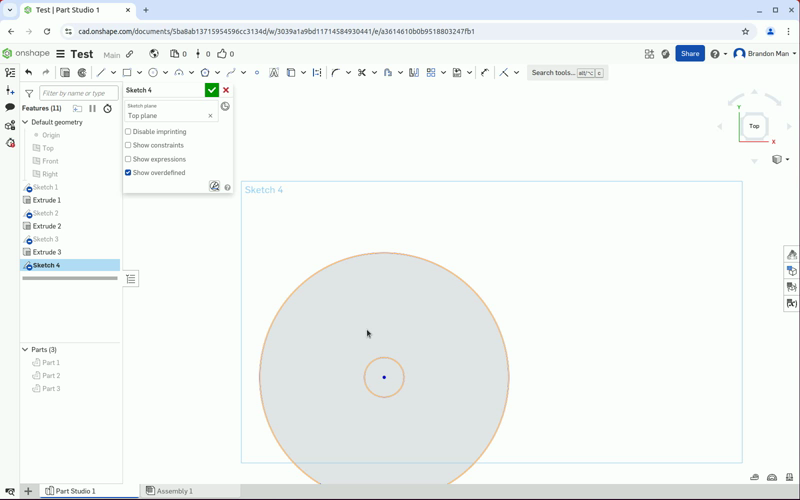
scroll(6)
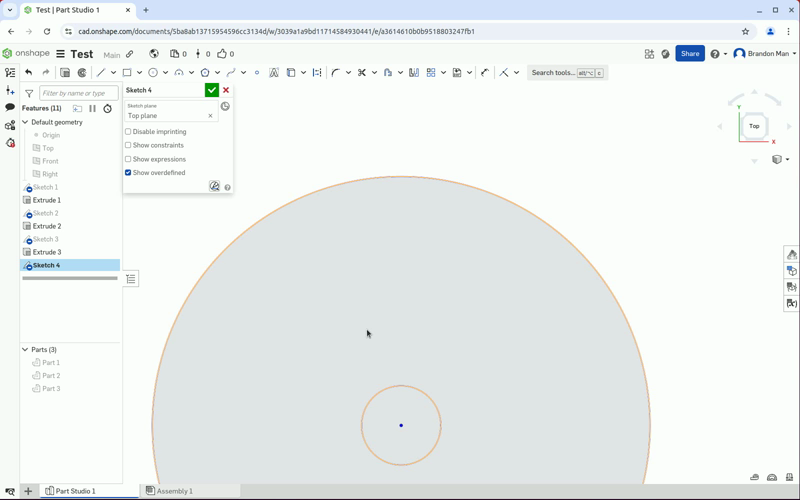
click(367, 329)
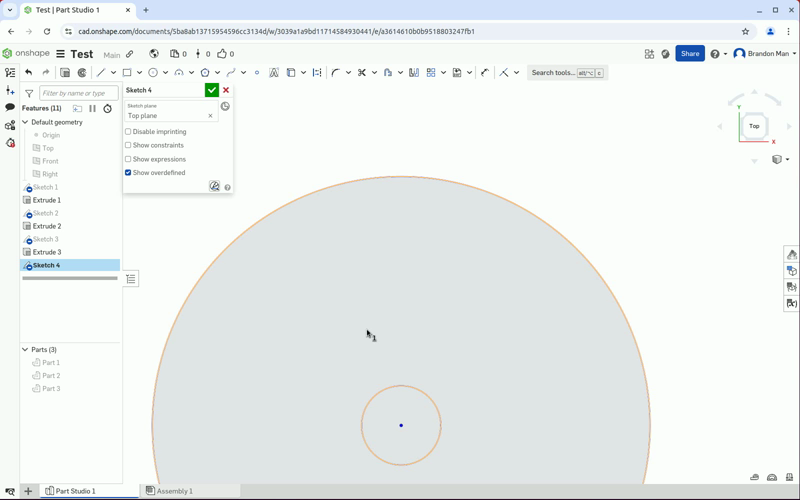
scroll(-6)
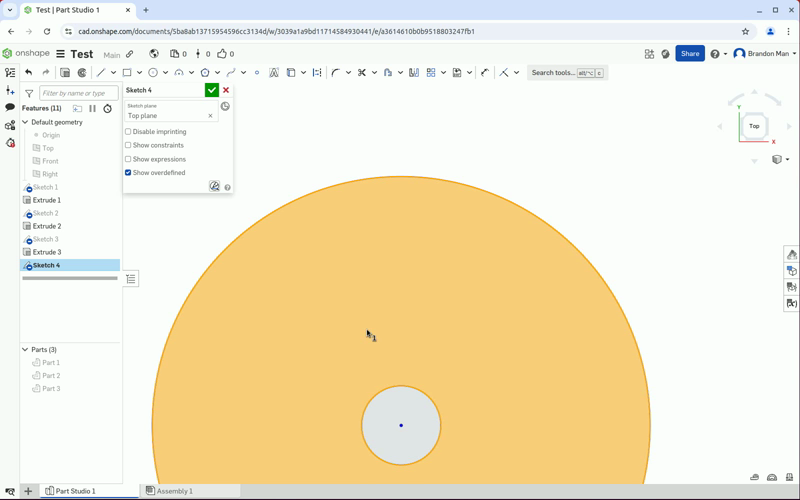
scroll(-6)
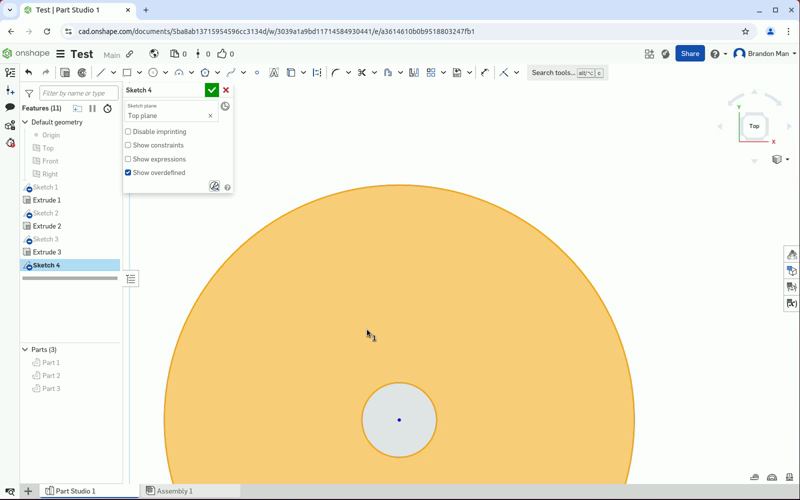
scroll(-6)
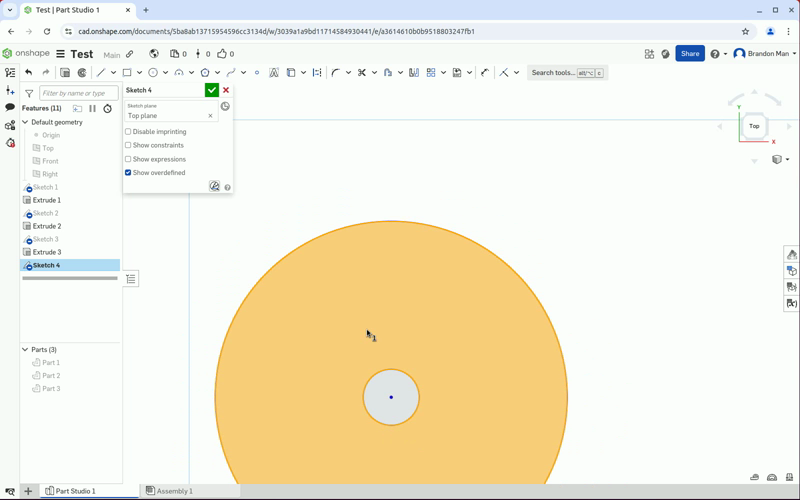
scroll(-6)
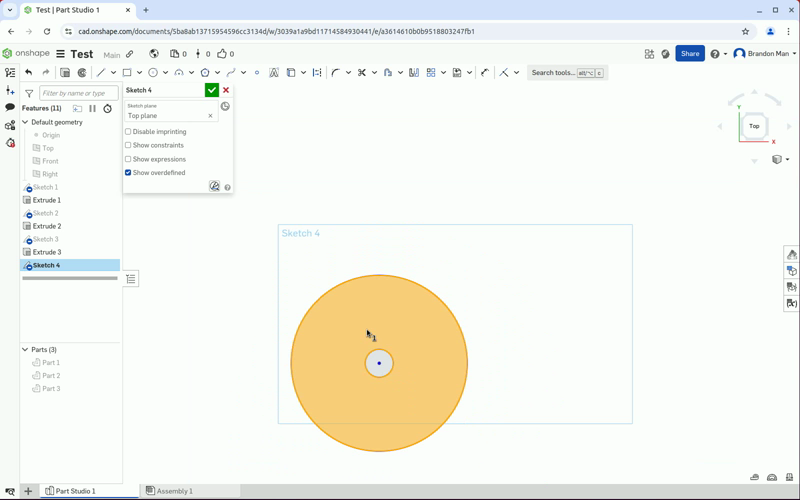
scroll(-6)
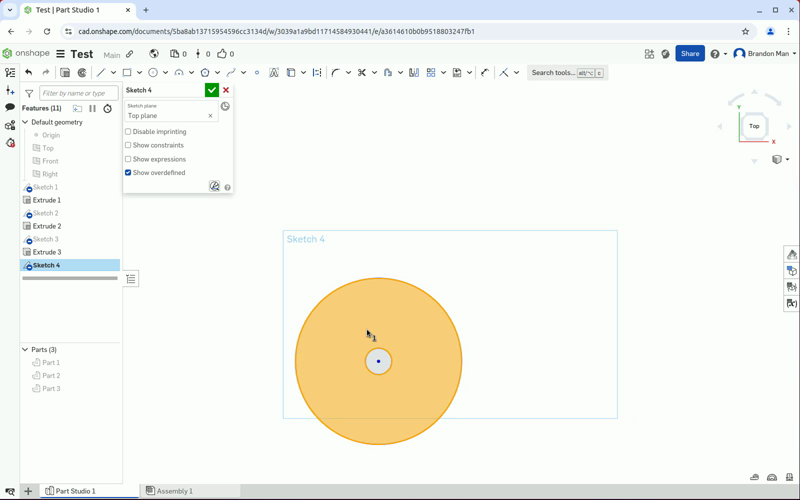
scroll(-6)
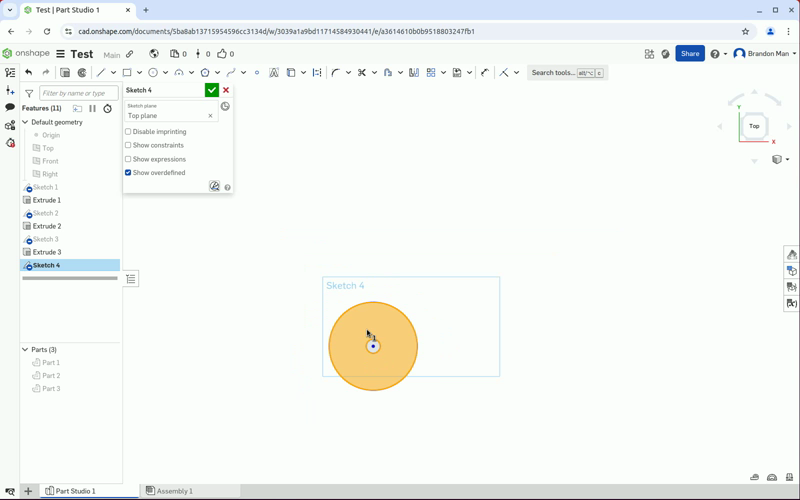
scroll(-6)
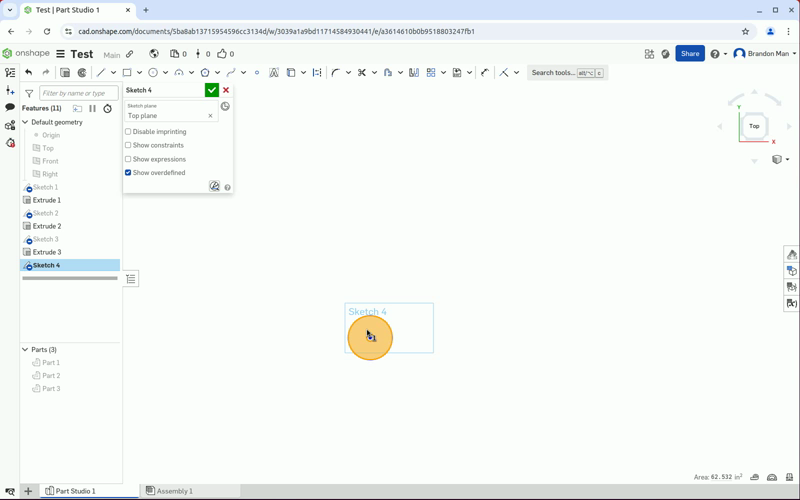
mouse_move(73, 352)
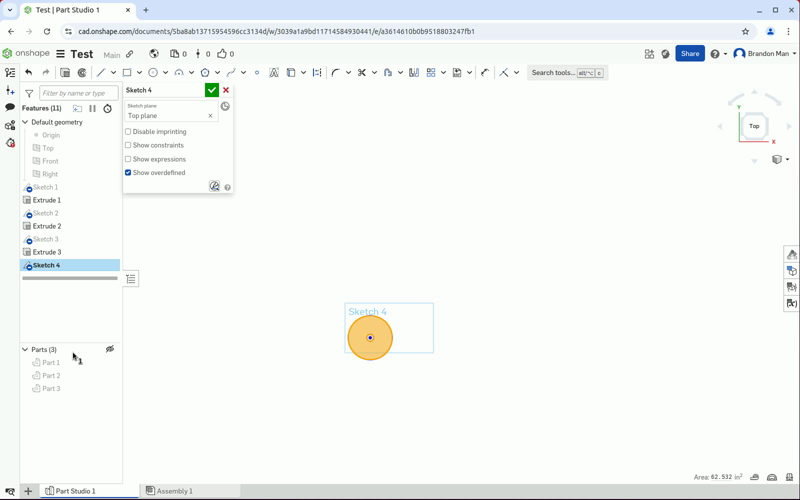
key(shift+y)
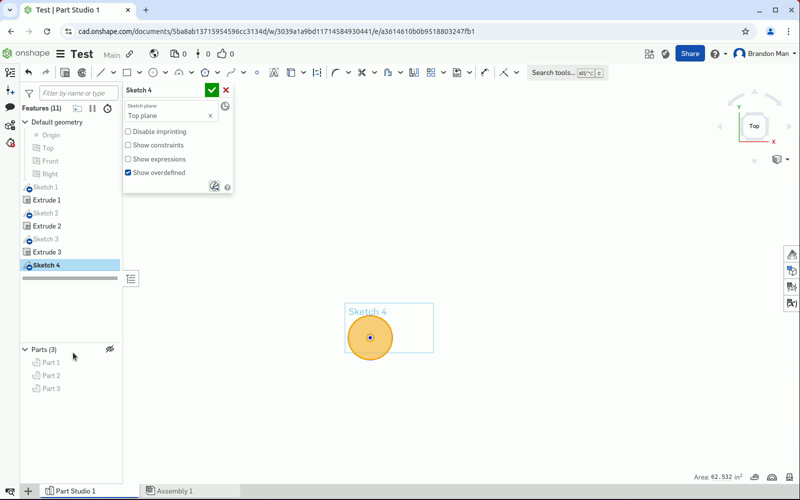
key(shift+e)
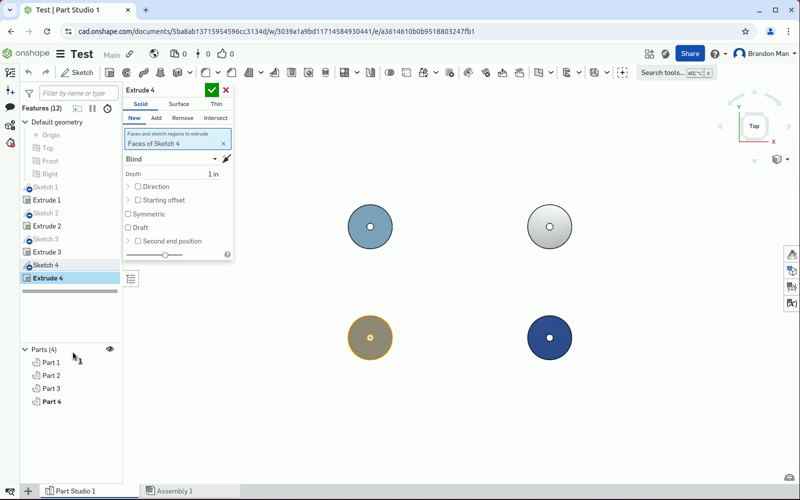
mouse_move(143, 106)
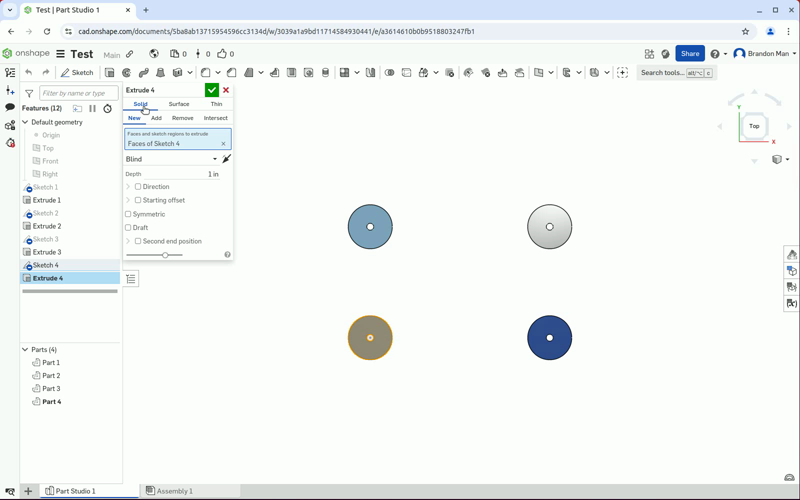
click(143, 106)
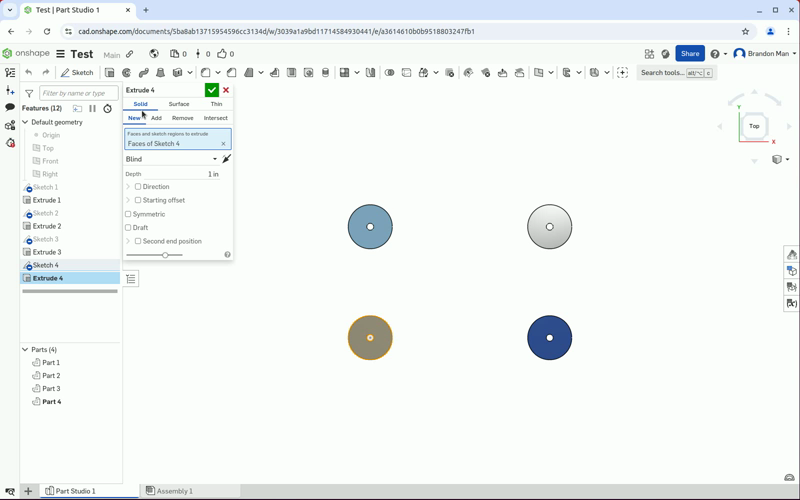
mouse_move(137, 120)
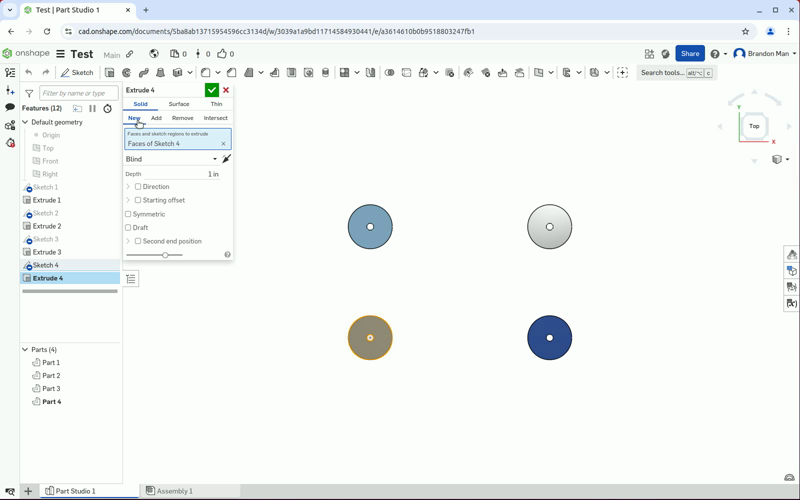
click(137, 120)
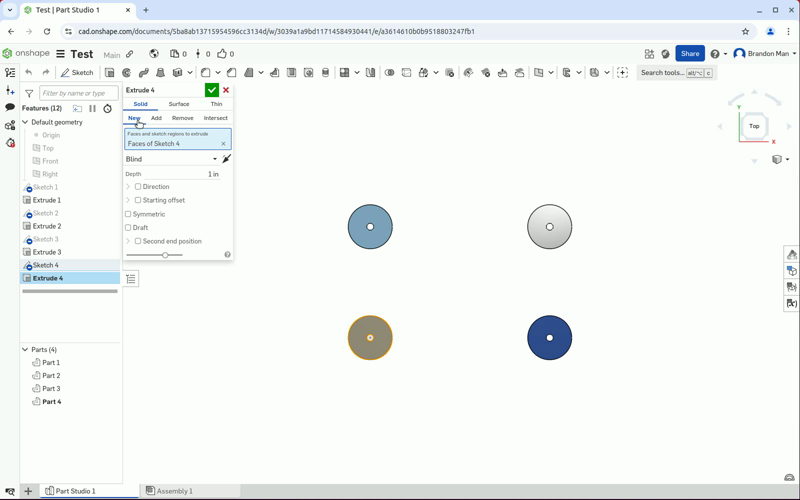
key(tab, 4)
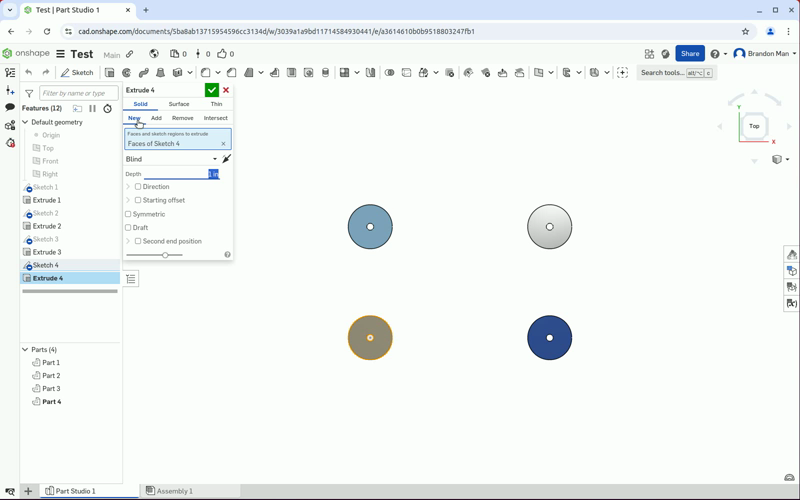
text(11.313)
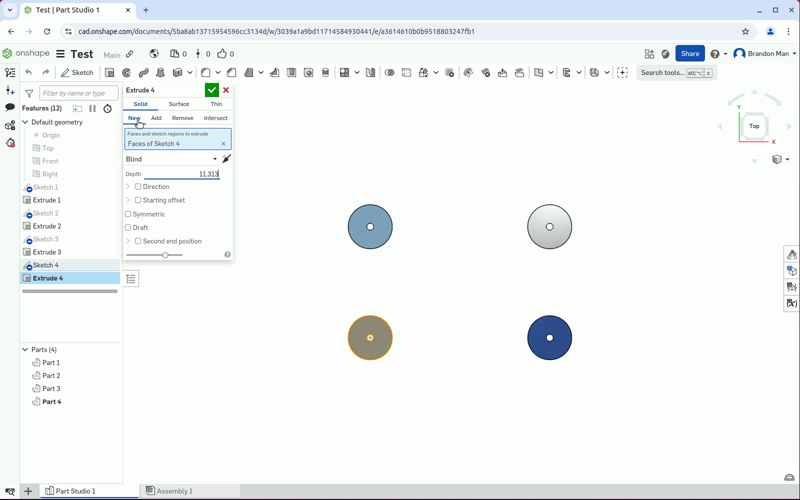
key(enter)
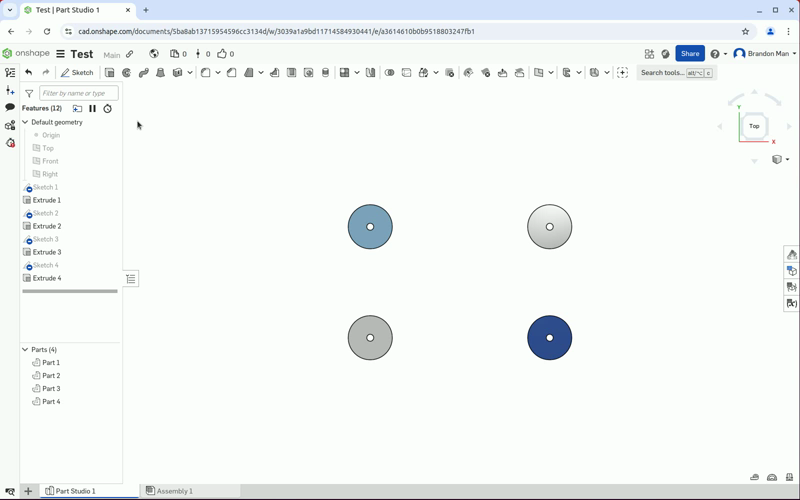
key(shift+h)
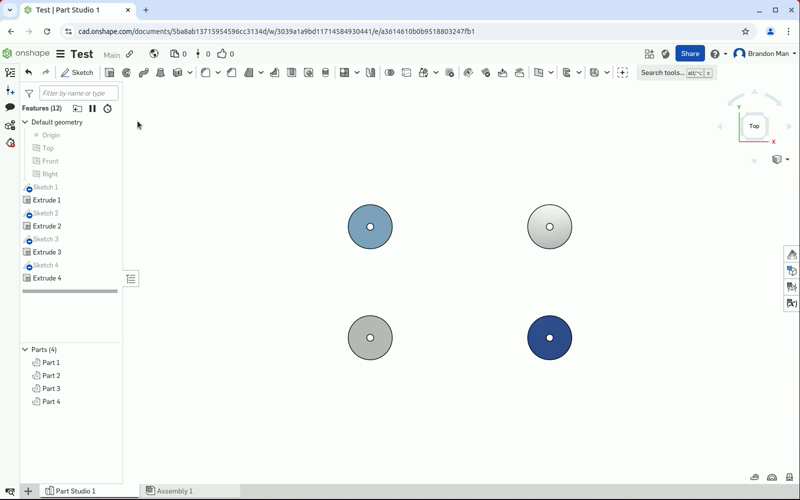
key(shift+h)
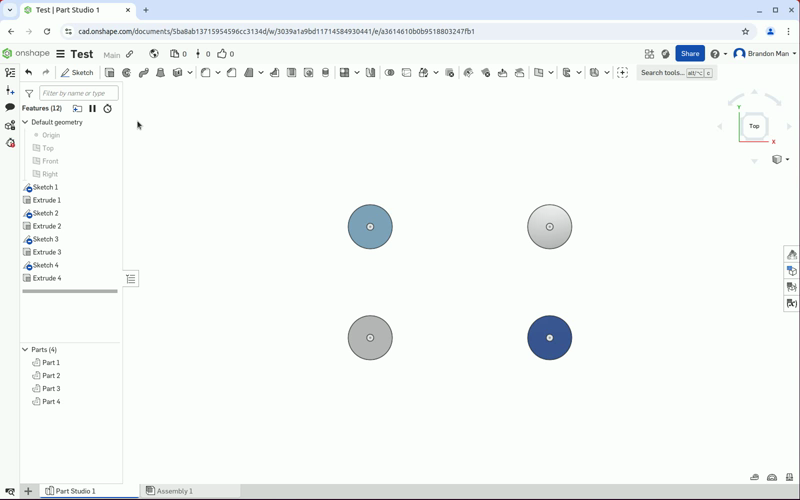
key(shift+7)
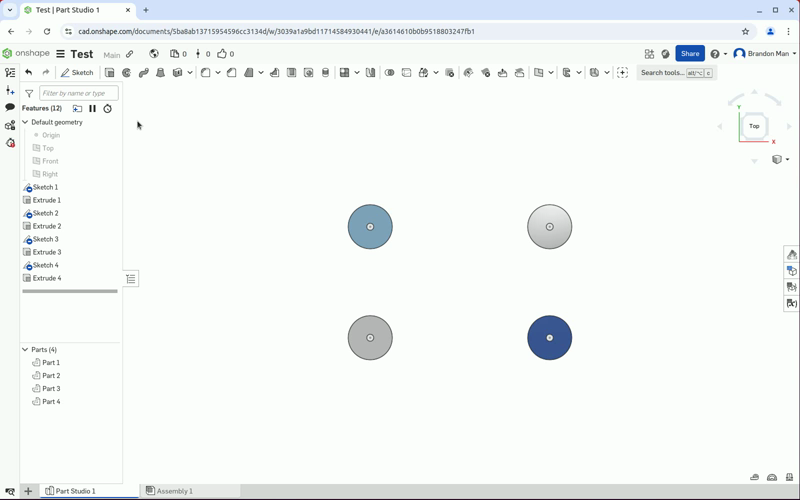
key(up, 3)
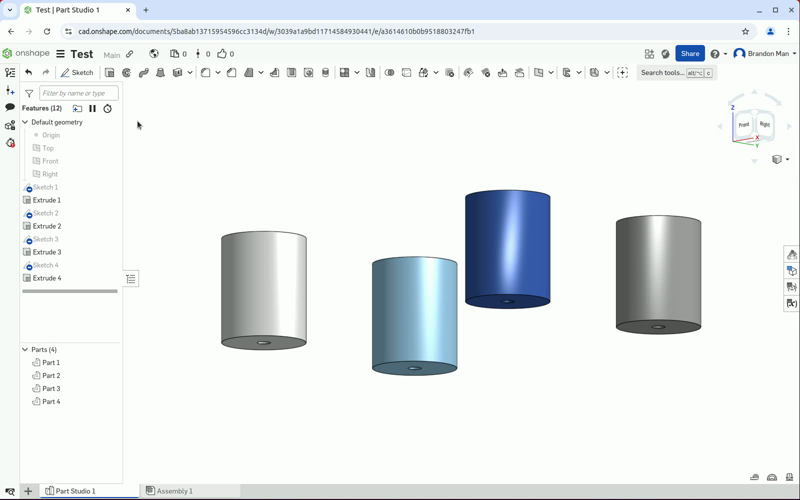
key(left, 3)
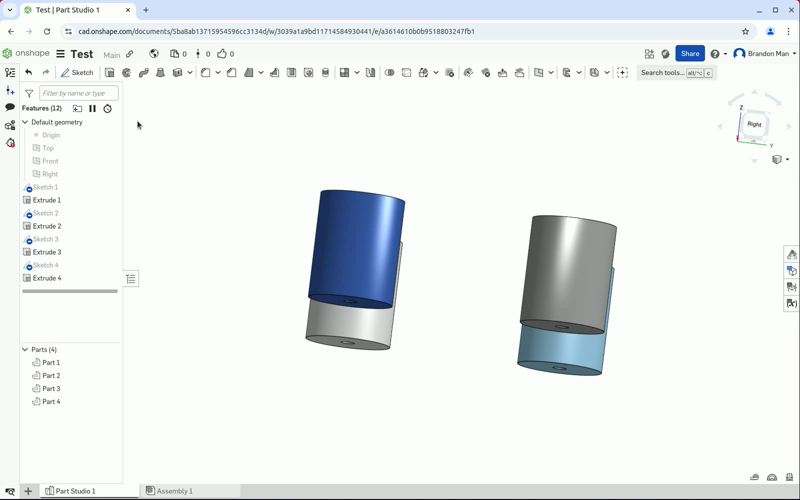
key(right, 3)
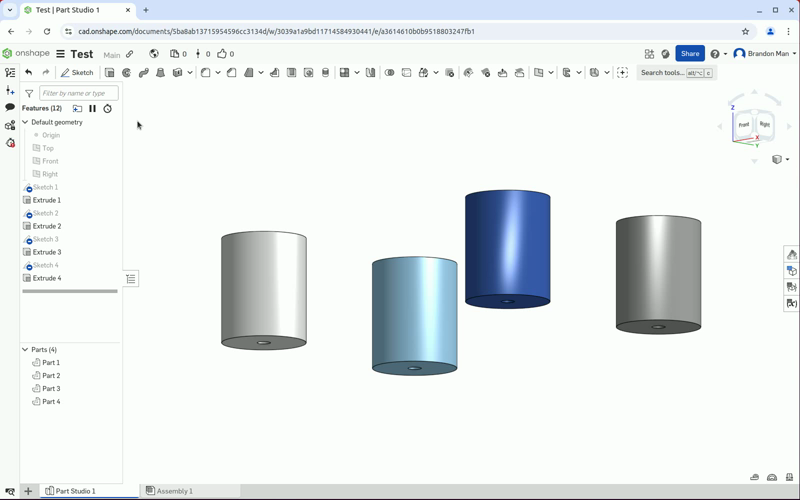
key(down, 3)
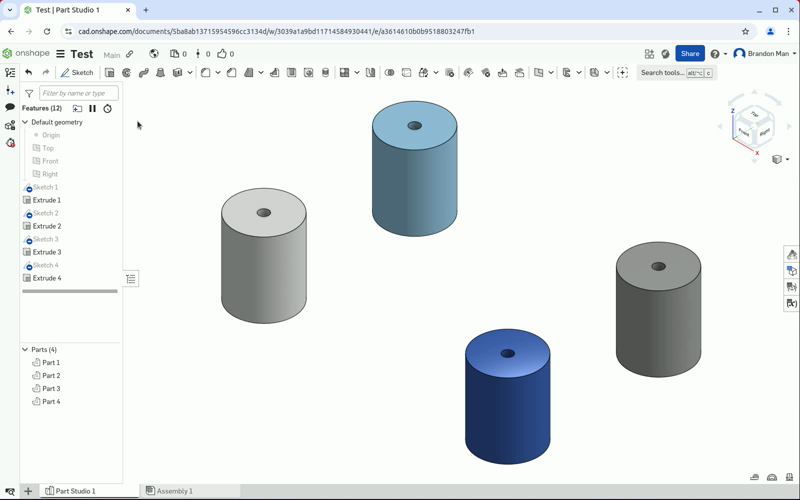
mouse_move(73, 189)
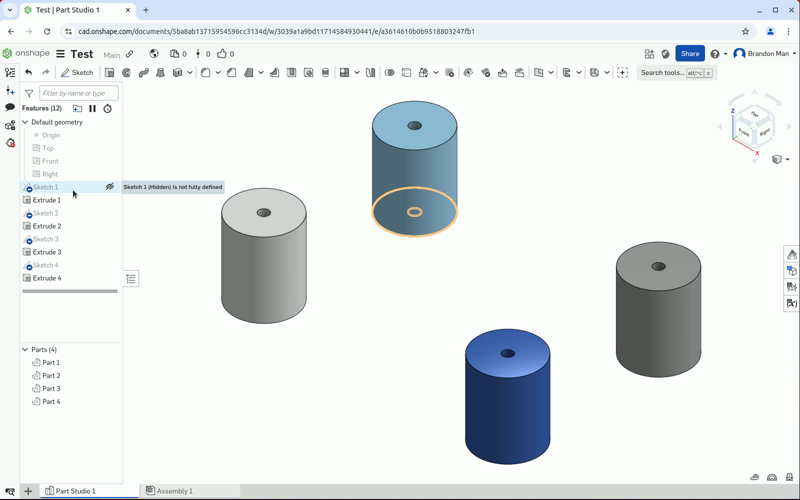
click(73, 189)